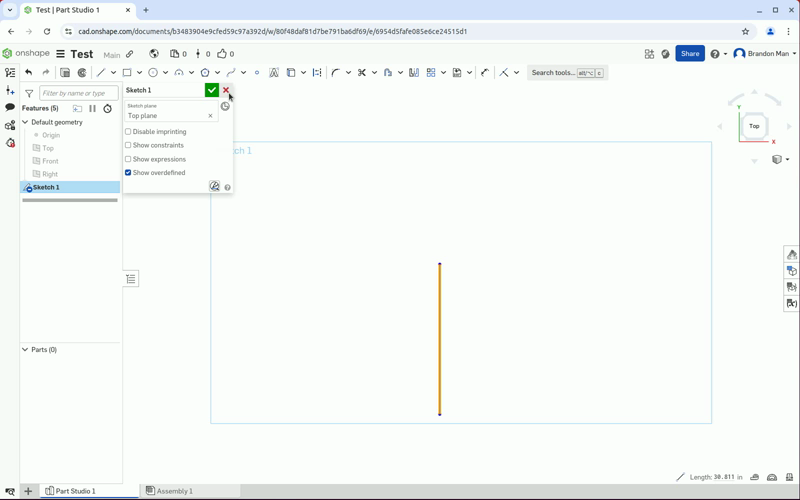
key(shift+h)
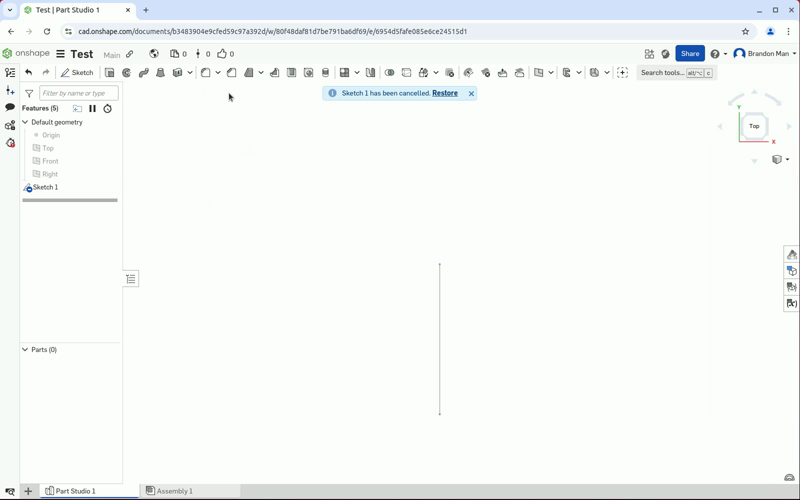
key(shift+s)
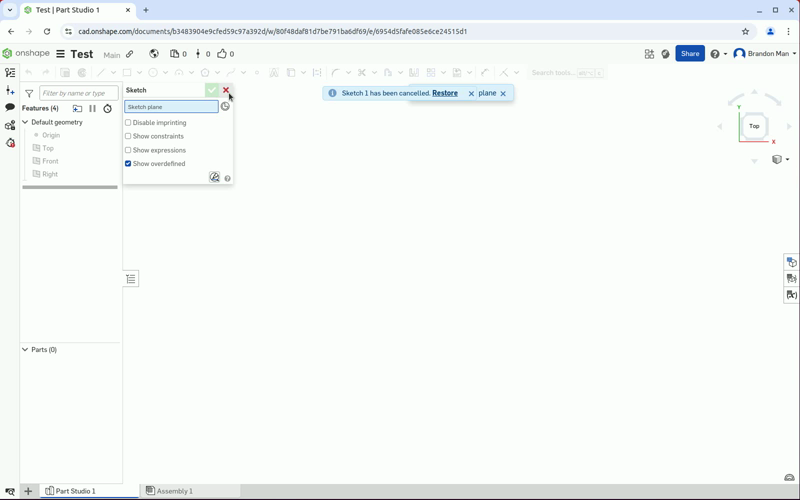
mouse_move(73, 150)
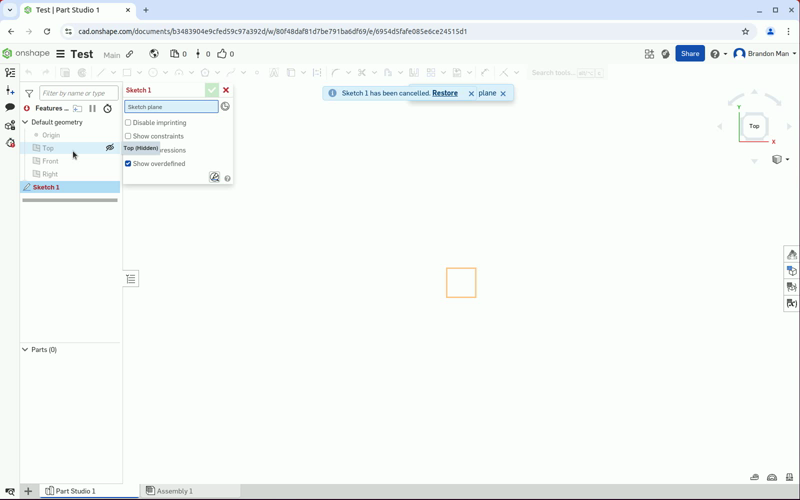
click(73, 150)
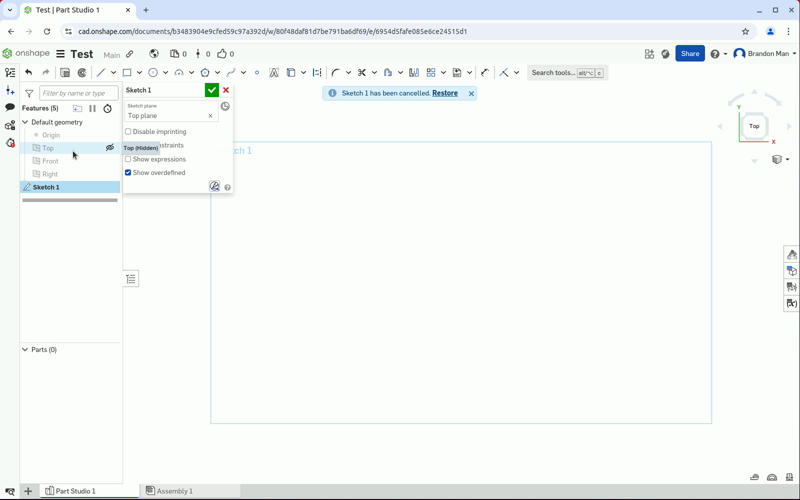
mouse_move(73, 352)
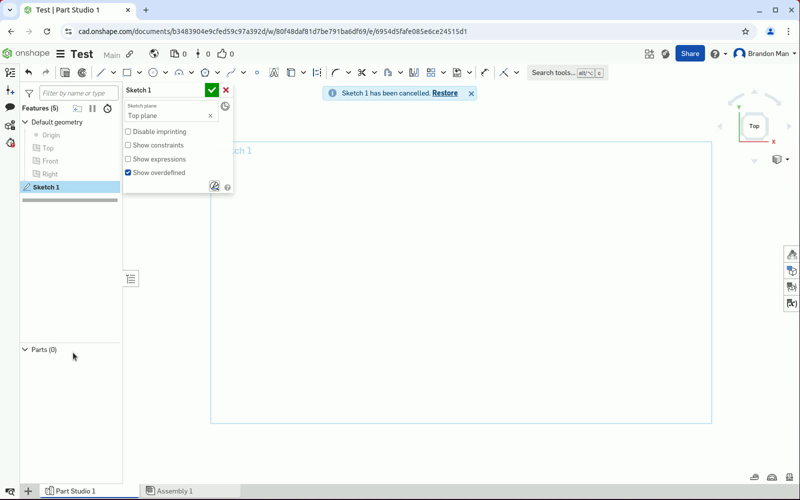
key(y)
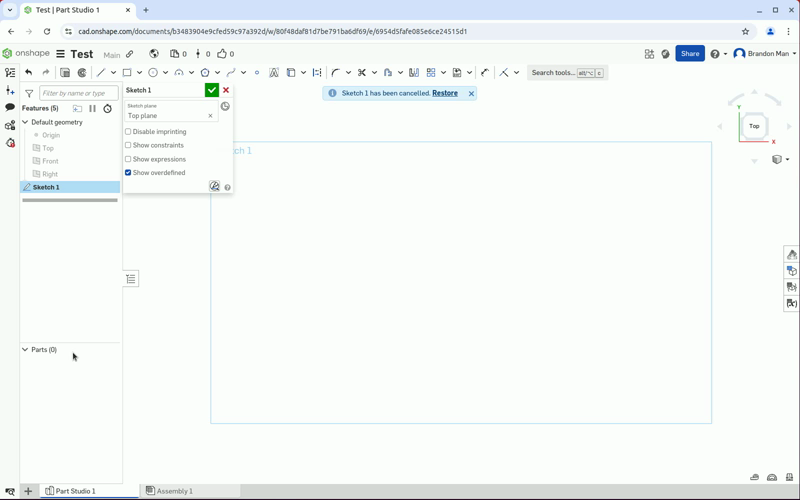
key(l)
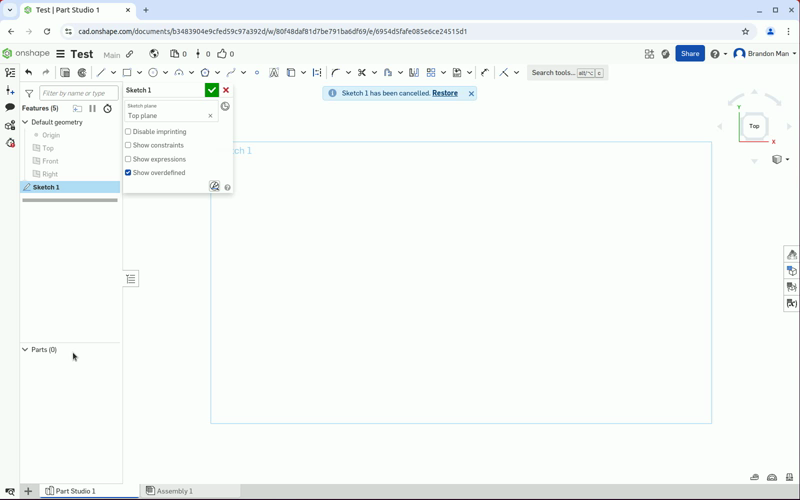
key_down(shift)
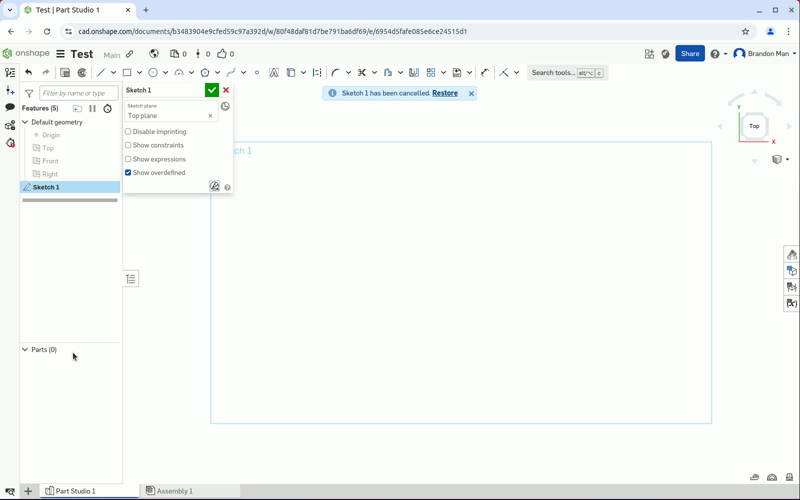
mouse_move(364, 347)
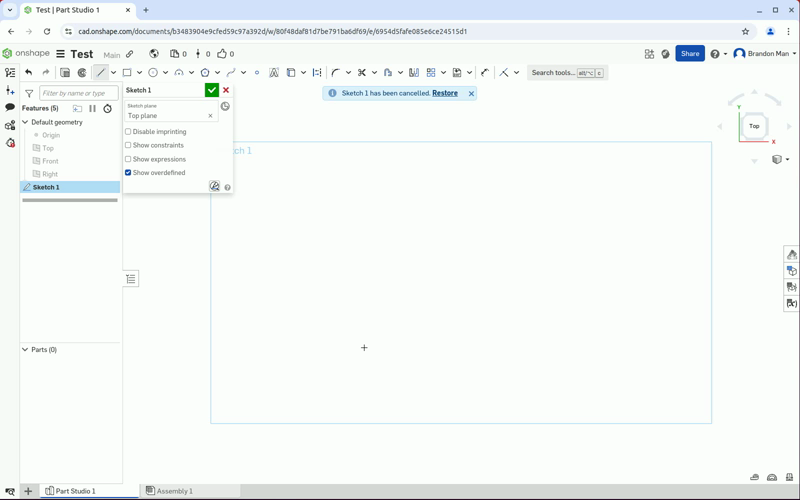
click(364, 347)
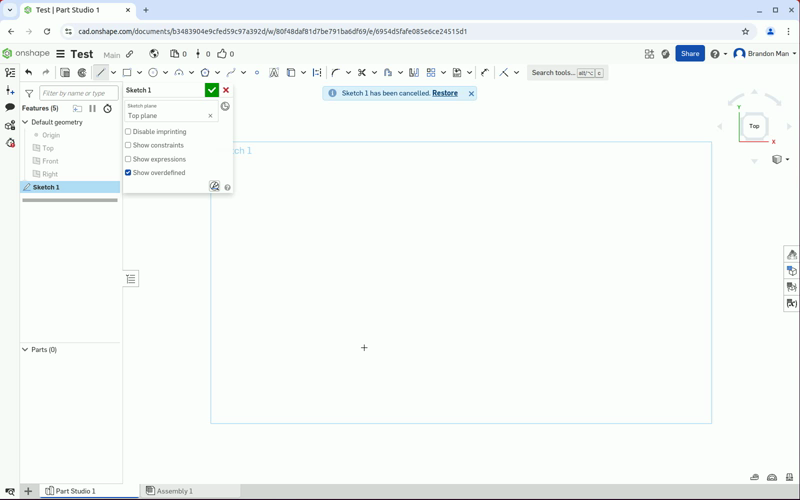
key_up(shift)
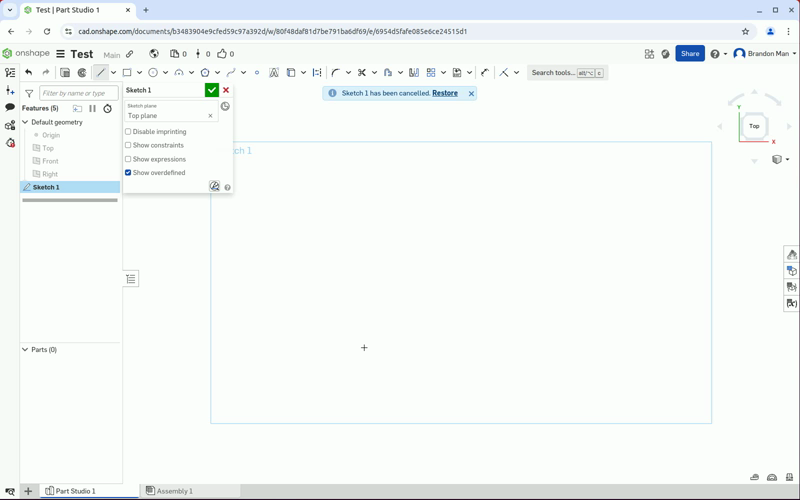
key_down(shift)
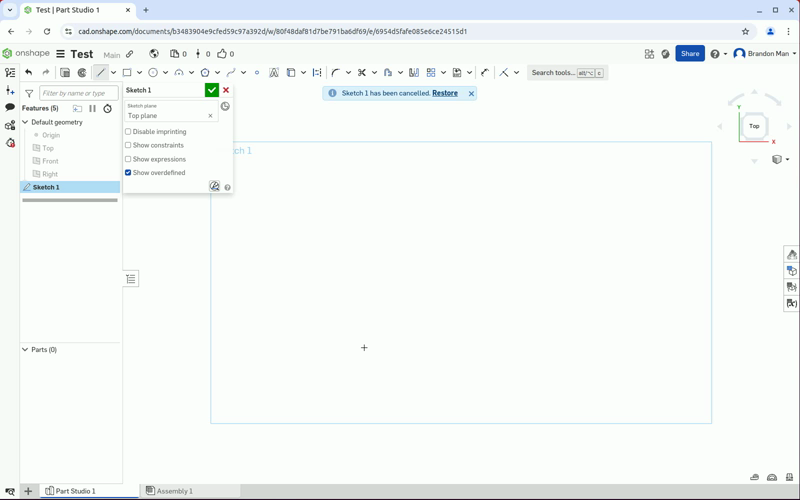
mouse_move(394, 347)
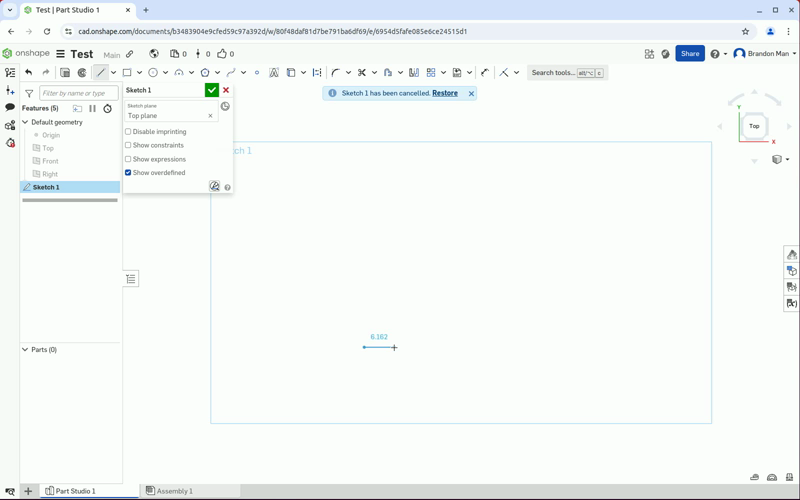
mouse_move(414, 347)
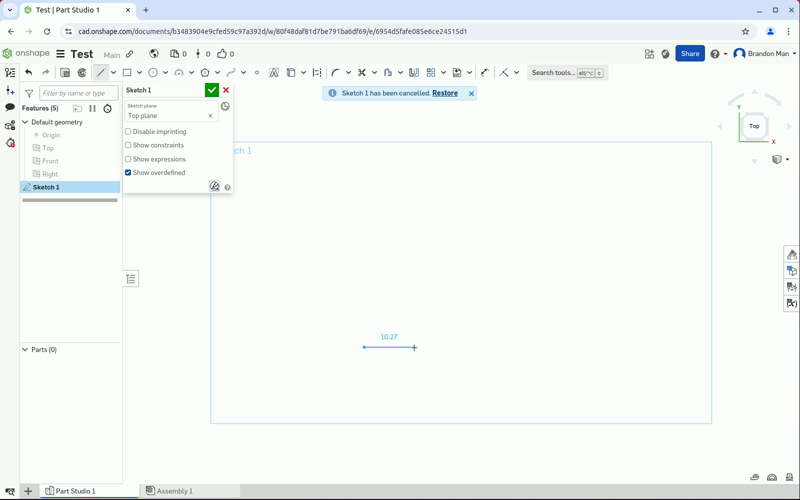
click(414, 347)
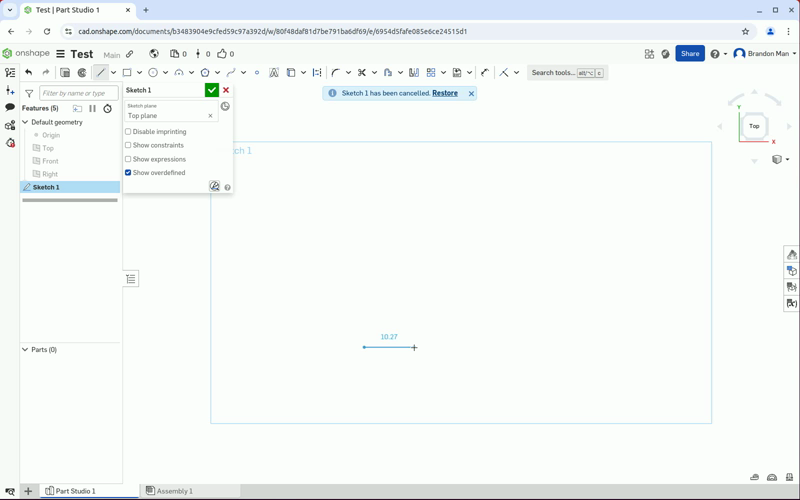
key_up(shift)
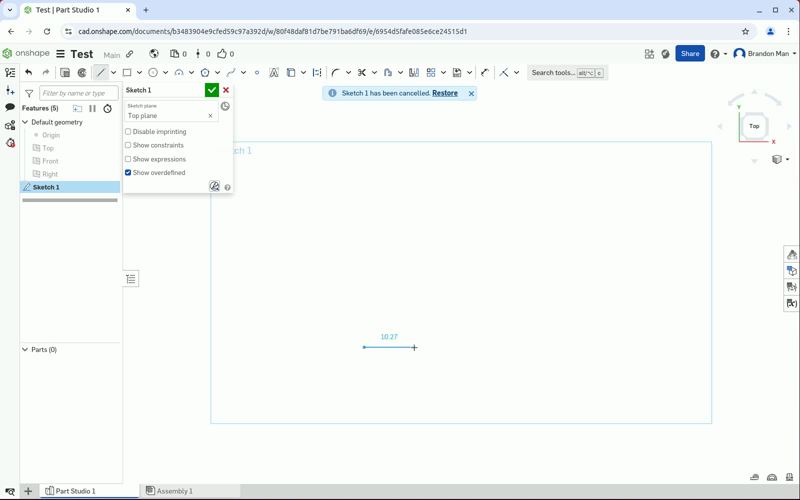
key_down(shift)
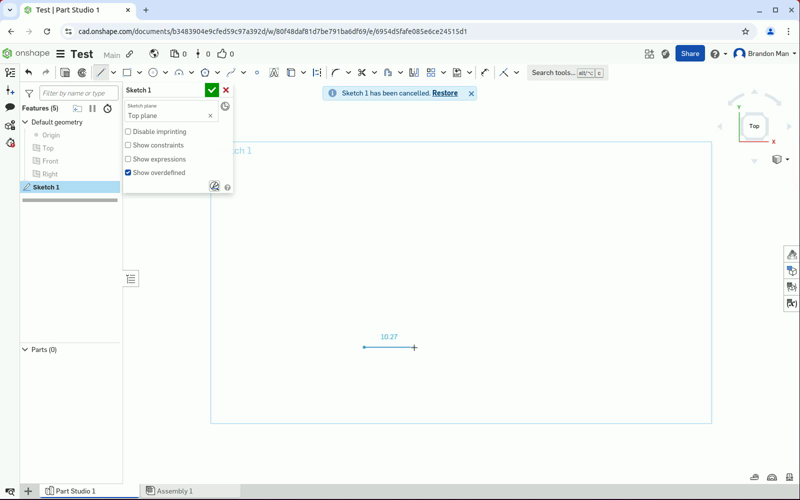
mouse_move(444, 347)
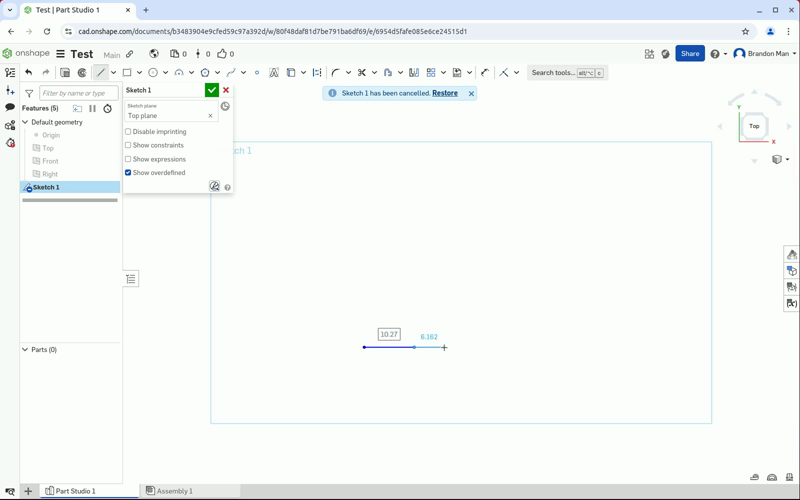
mouse_move(460, 347)
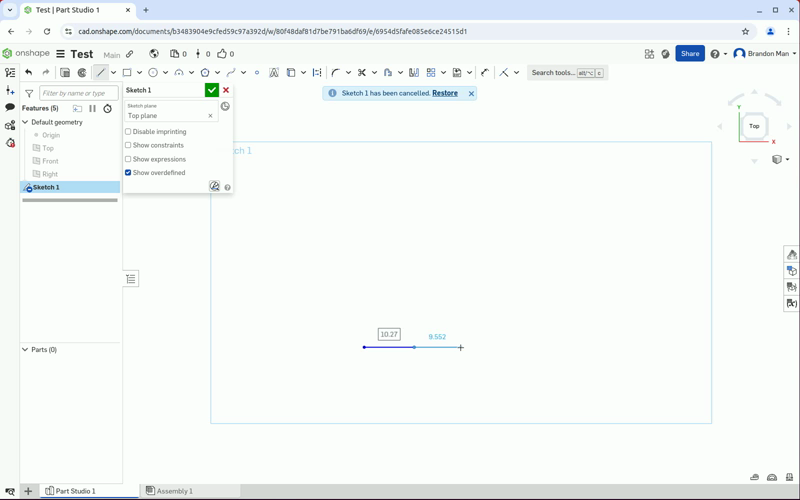
click(460, 347)
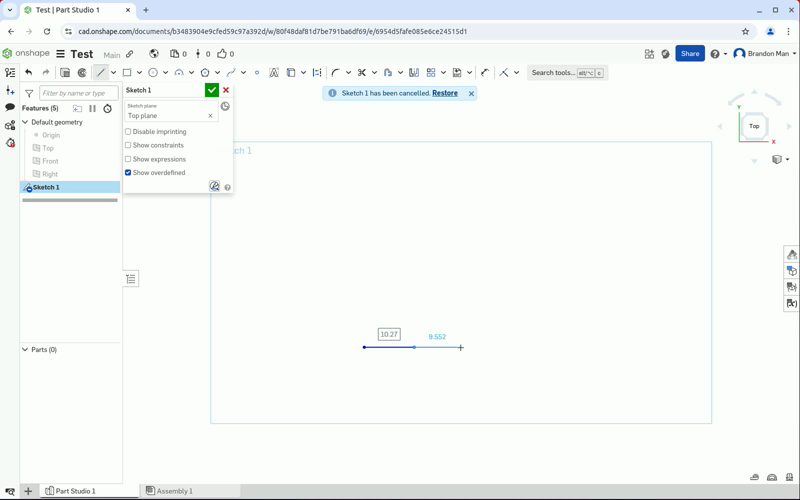
key_up(shift)
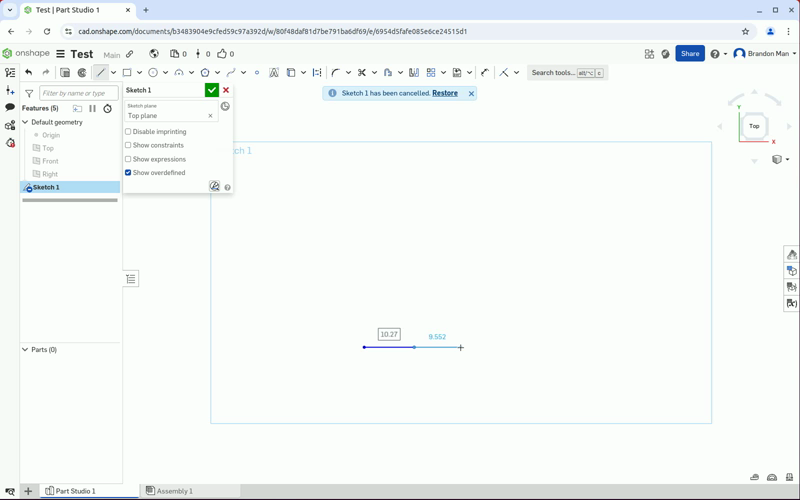
key_down(shift)
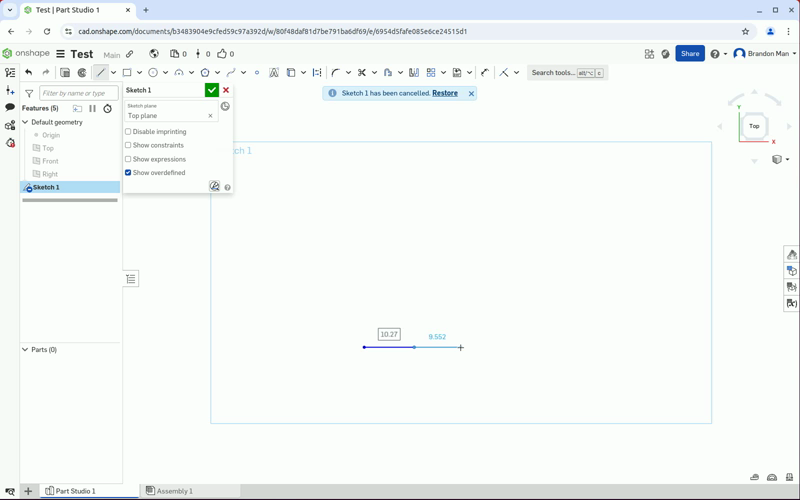
mouse_move(460, 283)
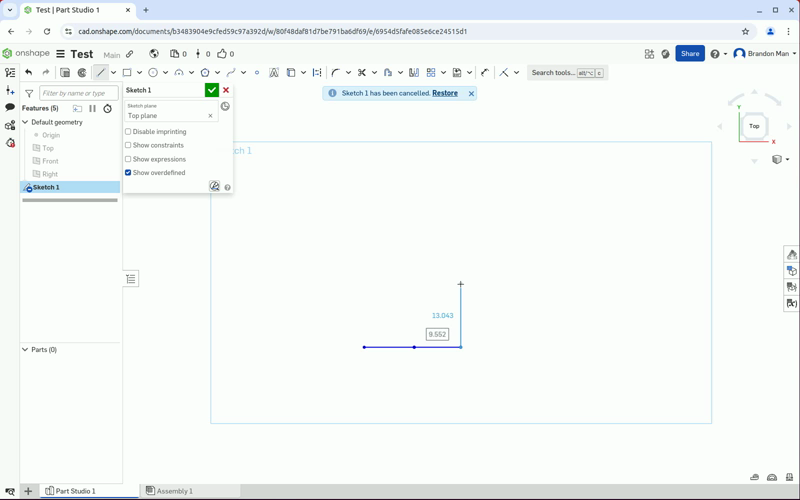
click(460, 283)
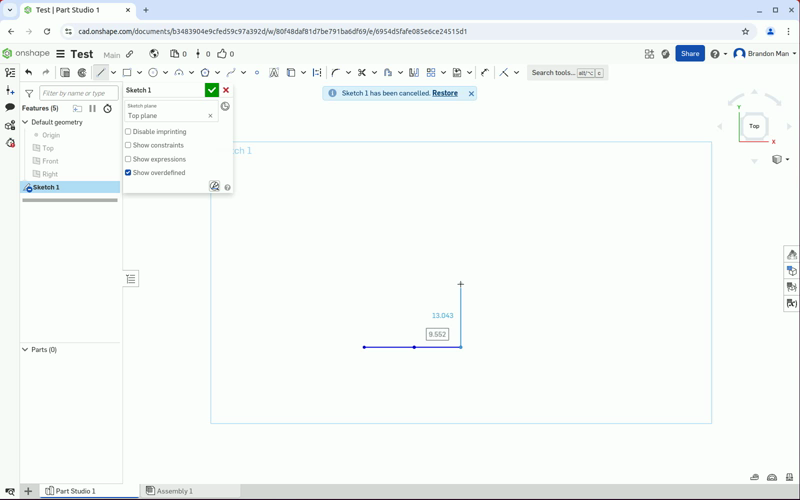
key_up(shift)
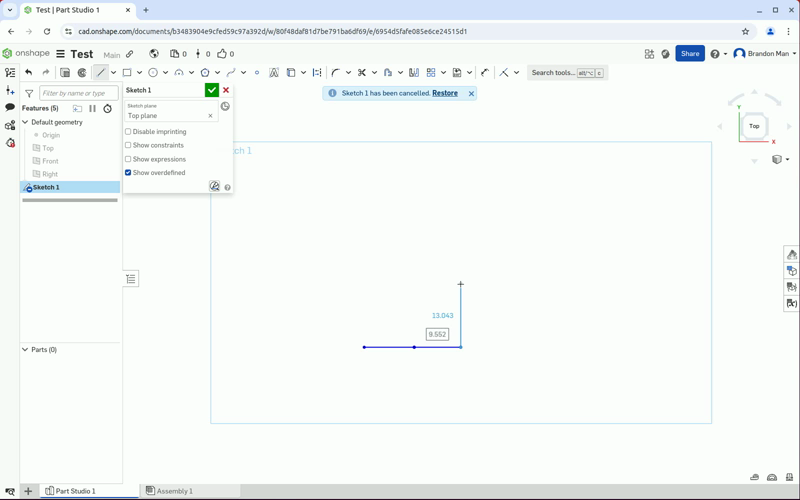
key_down(shift)
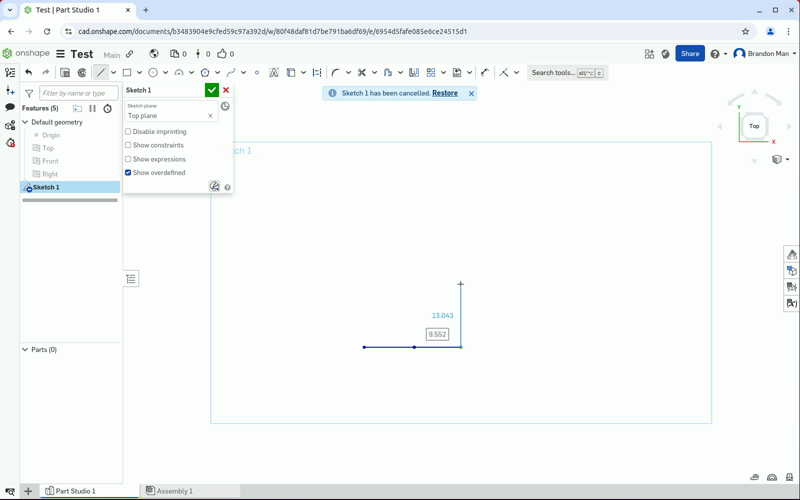
mouse_move(364, 283)
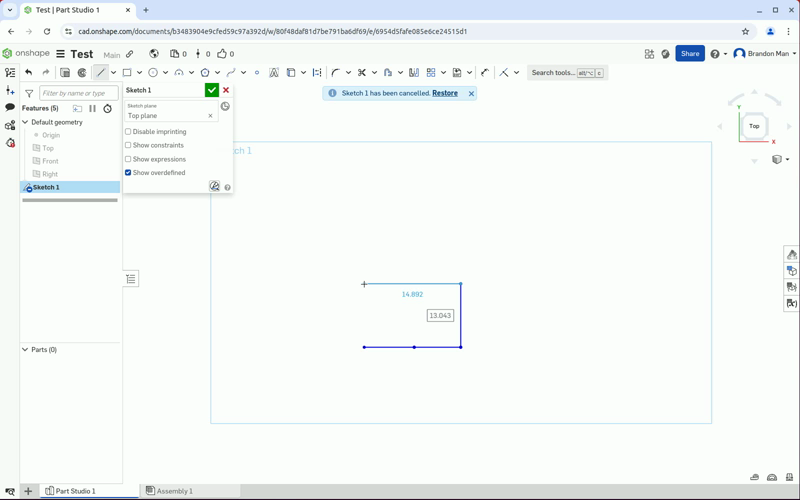
click(364, 283)
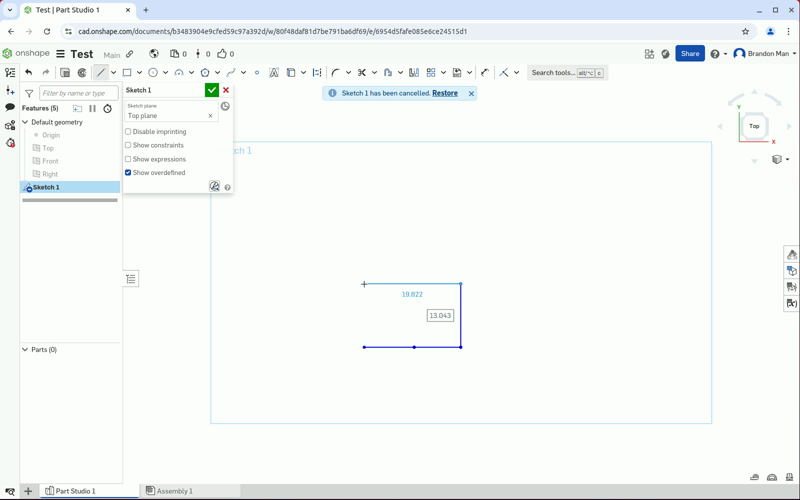
key_up(shift)
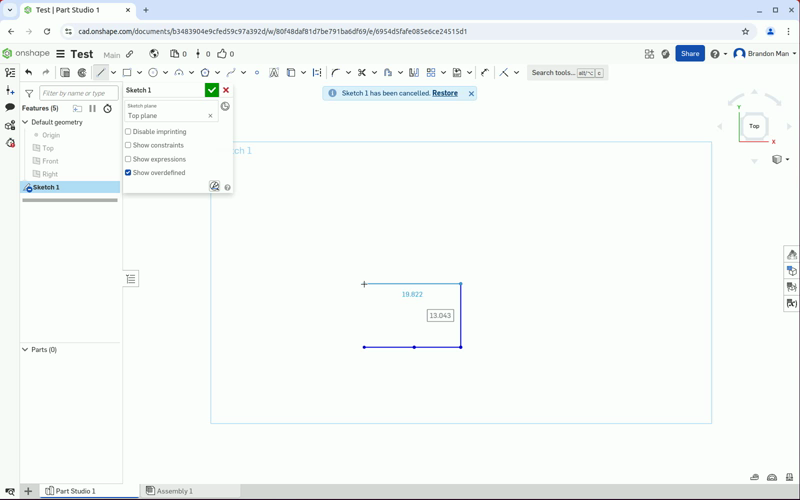
key_down(shift)
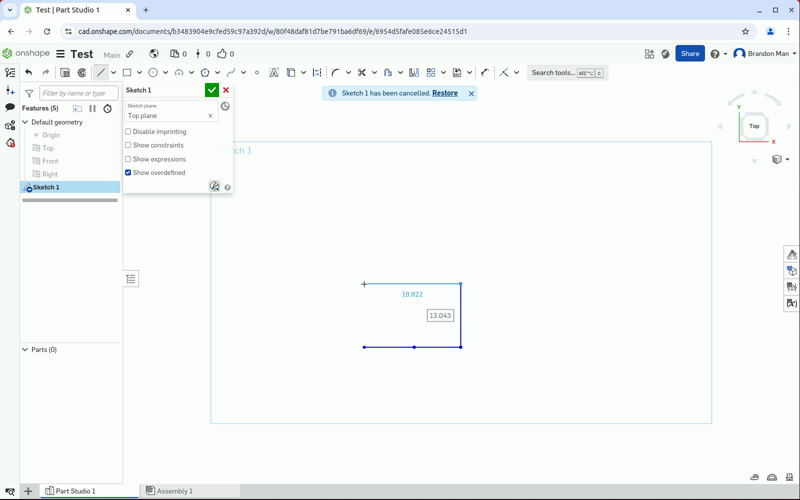
mouse_move(394, 283)
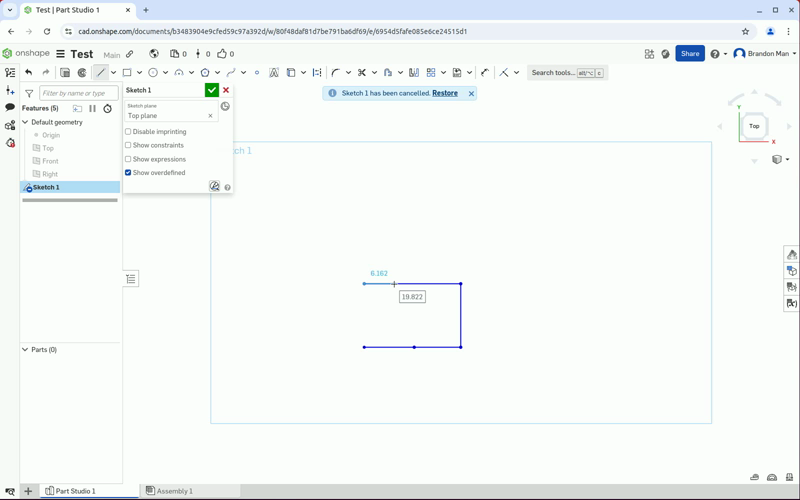
mouse_move(364, 336)
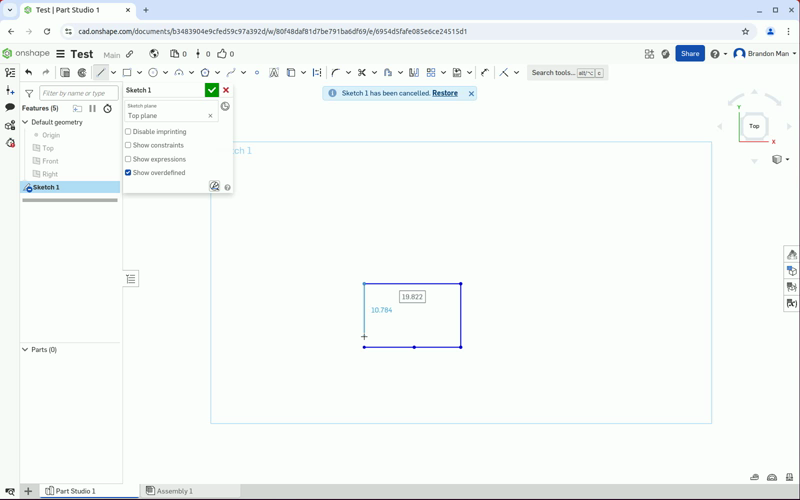
click(364, 336)
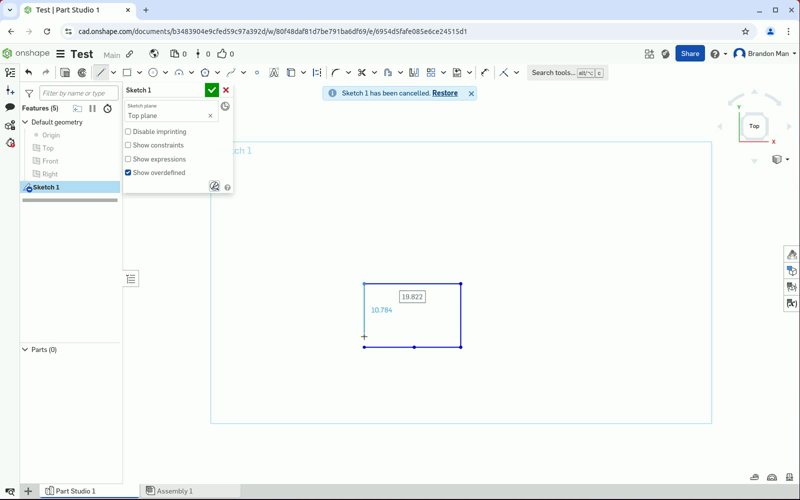
key_up(shift)
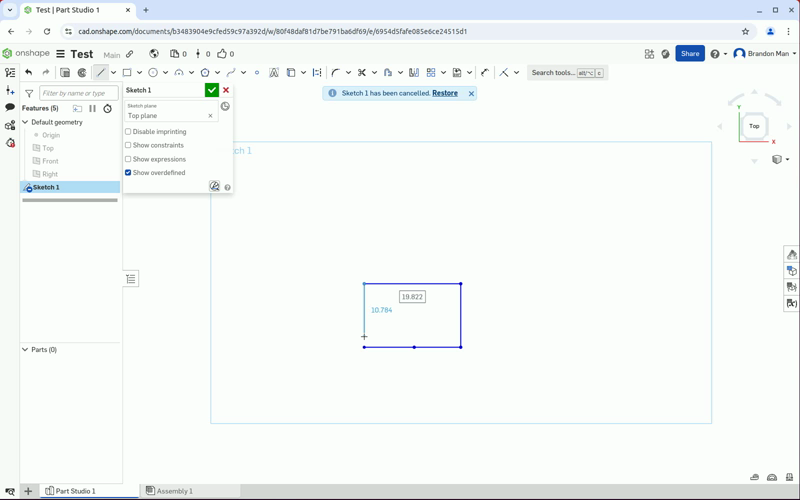
mouse_move(394, 336)
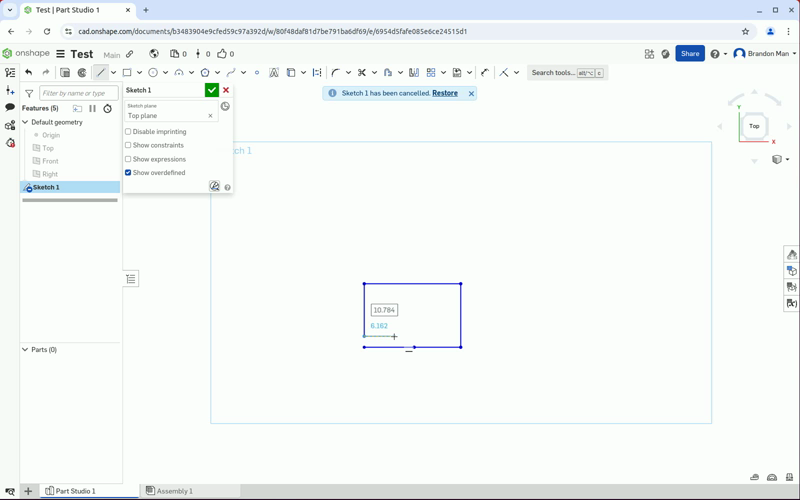
key_down(shift)
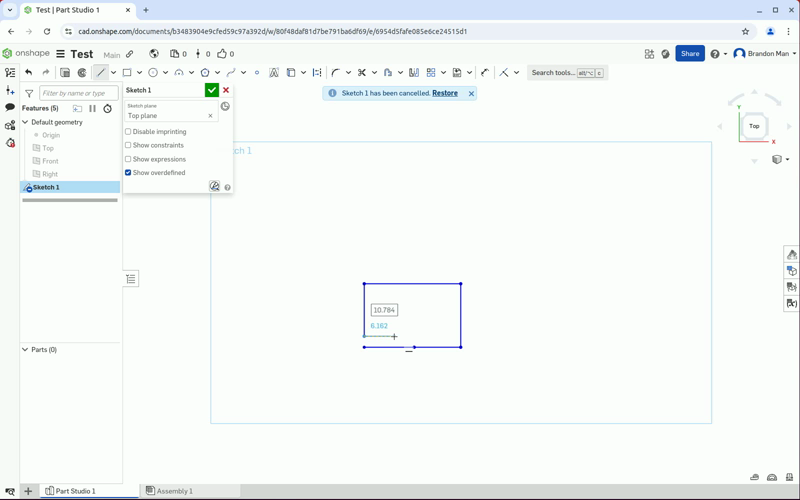
mouse_move(364, 347)
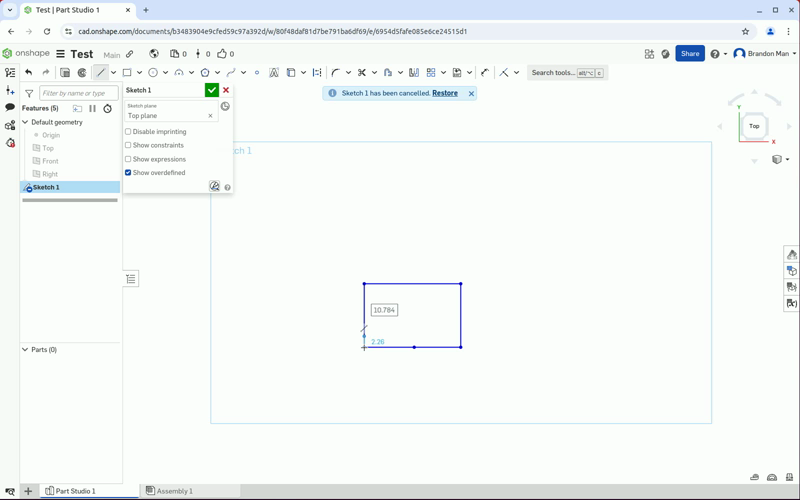
key_up(shift)
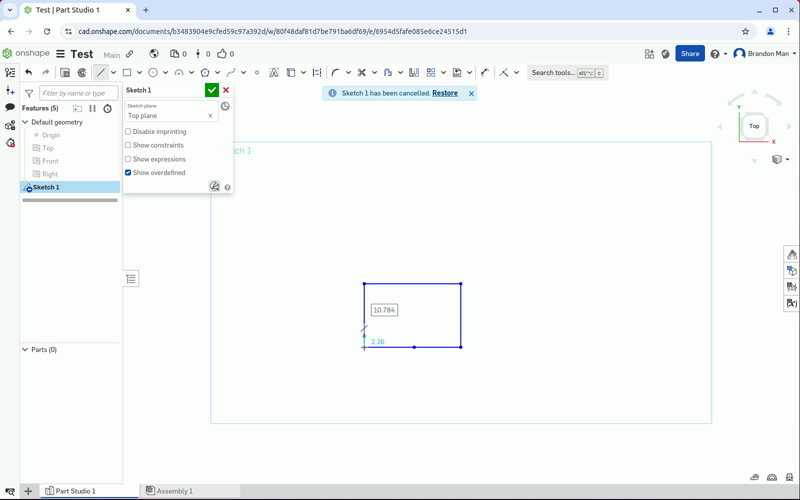
click(364, 347)
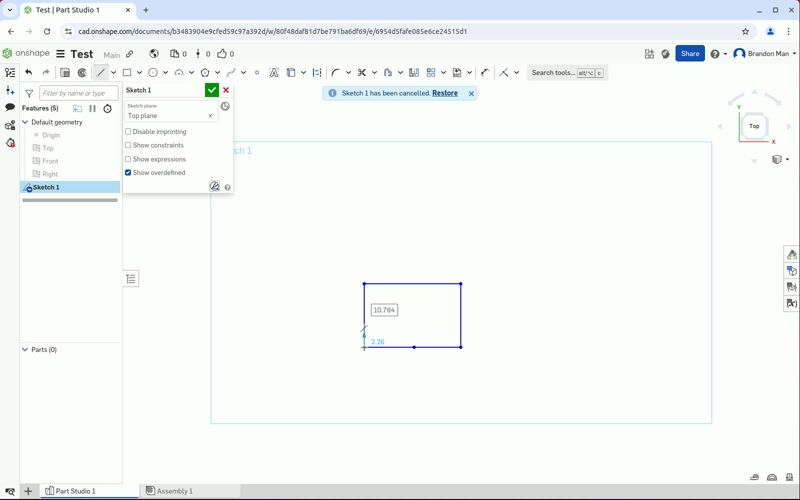
key(esc)
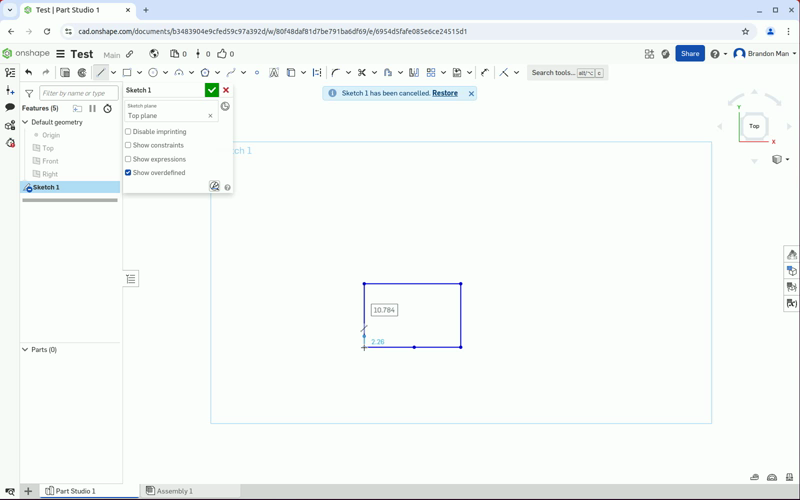
mouse_move(408, 341)
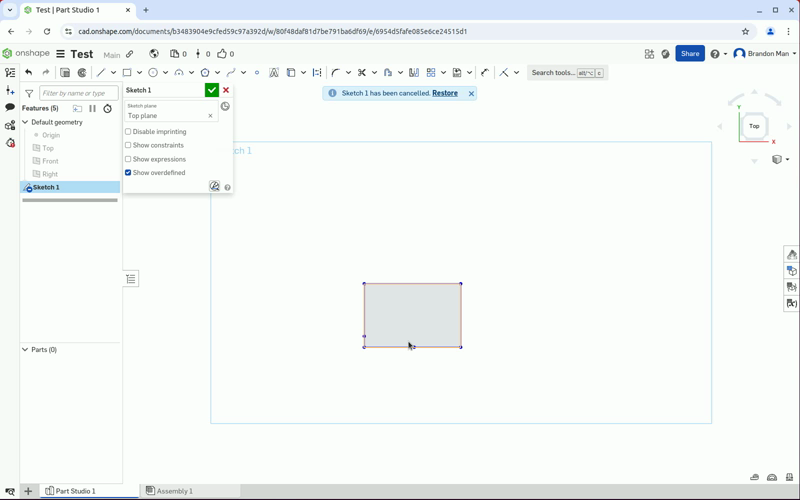
click(408, 341)
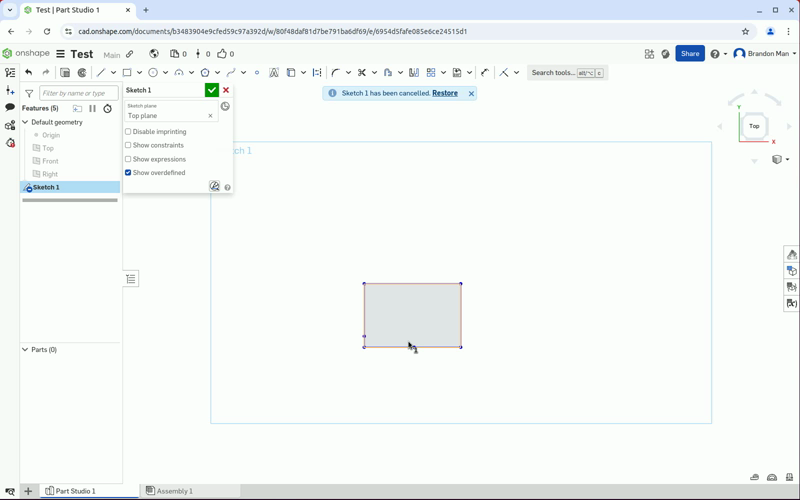
mouse_move(73, 352)
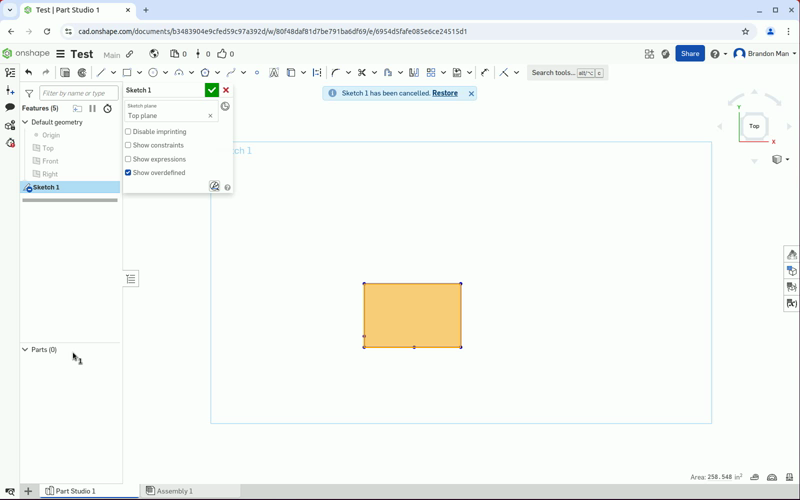
key(shift+y)
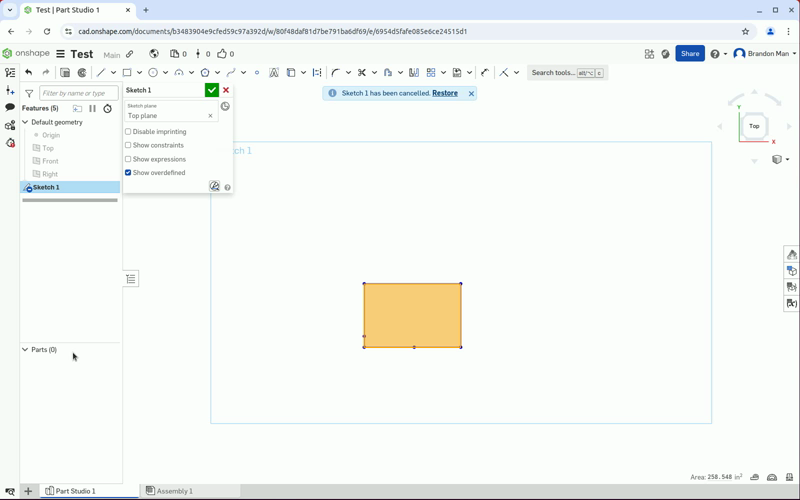
key(shift+e)
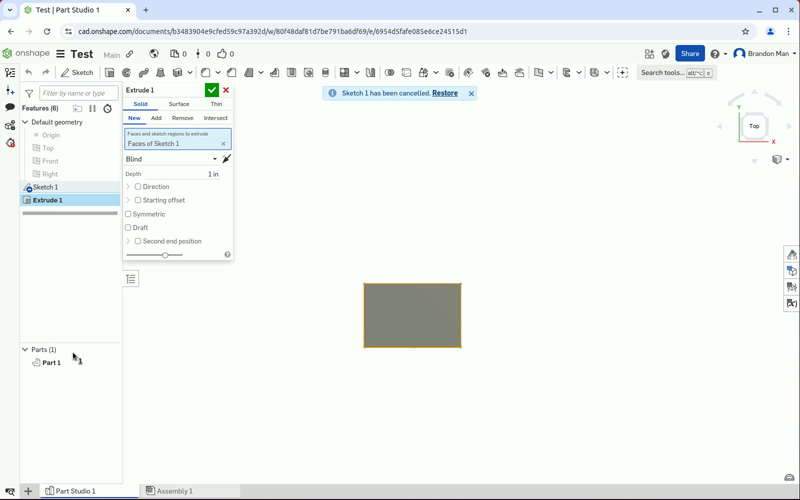
mouse_move(143, 106)
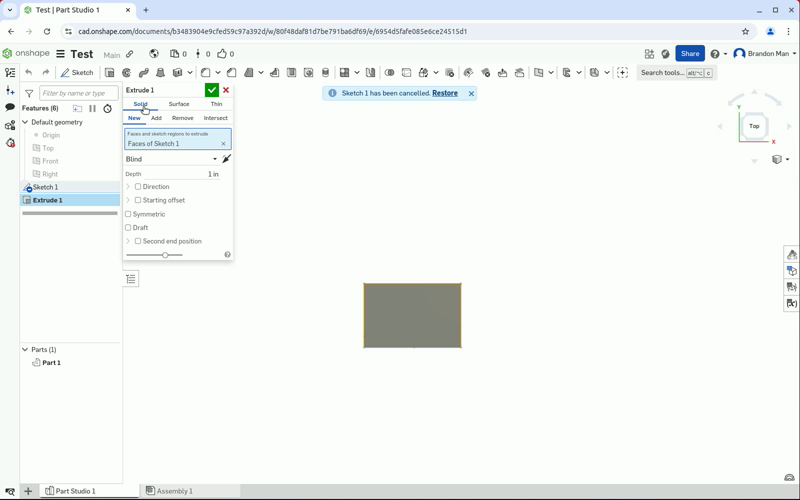
click(143, 106)
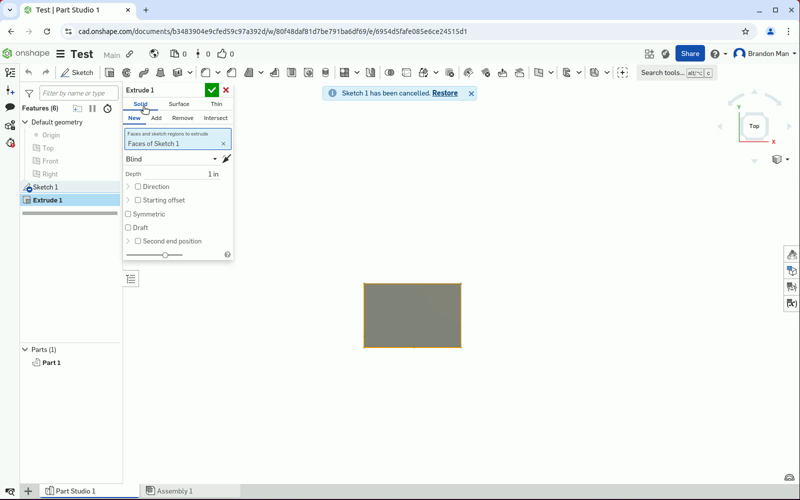
mouse_move(137, 120)
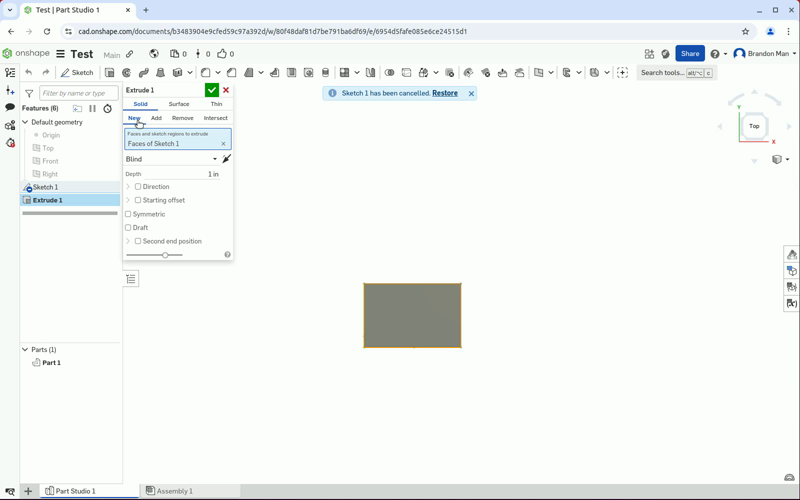
click(137, 120)
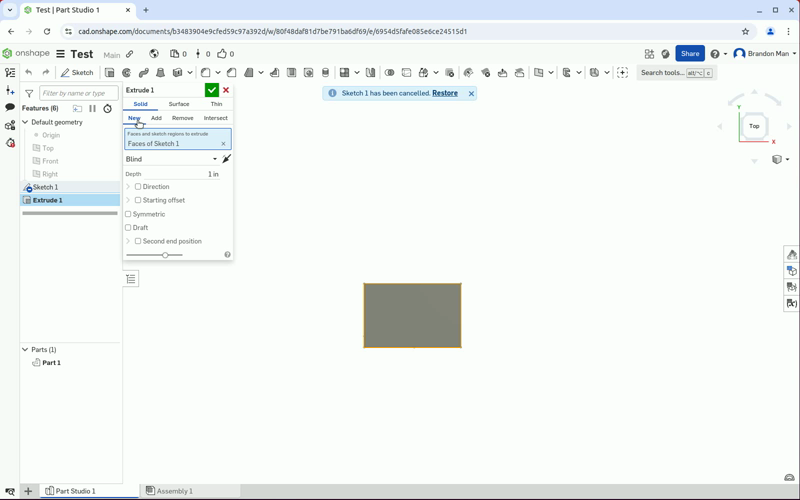
key(tab, 4)
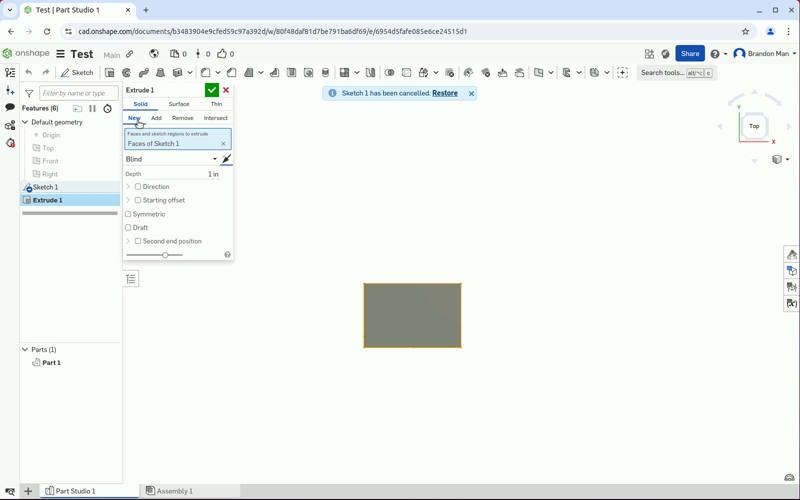
text(16.609)
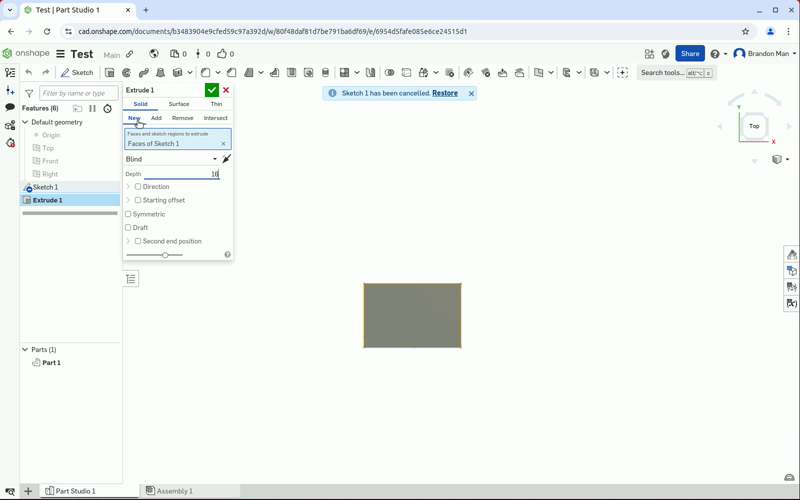
key(enter)
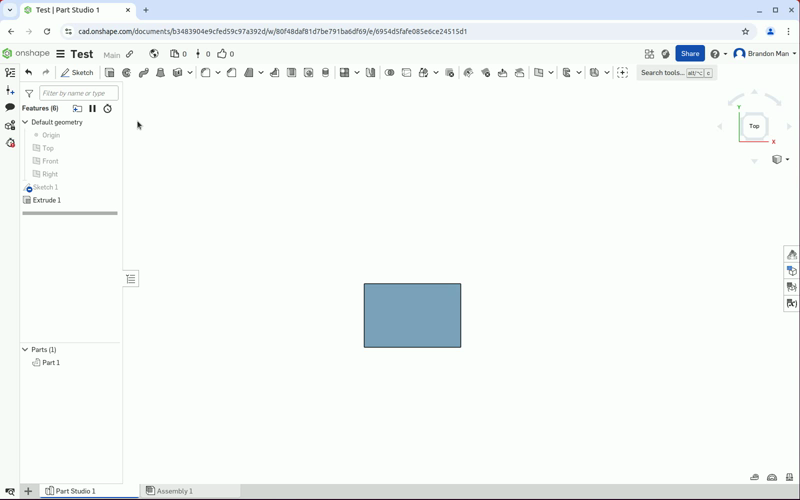
key(shift+h)
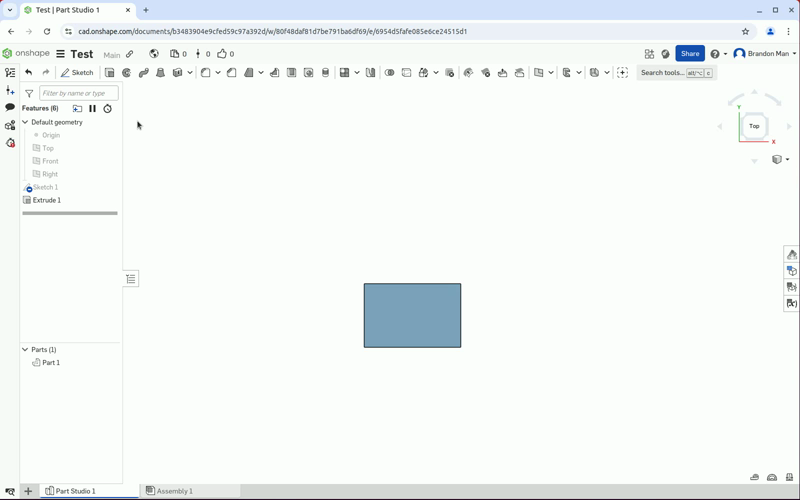
key(shift+h)
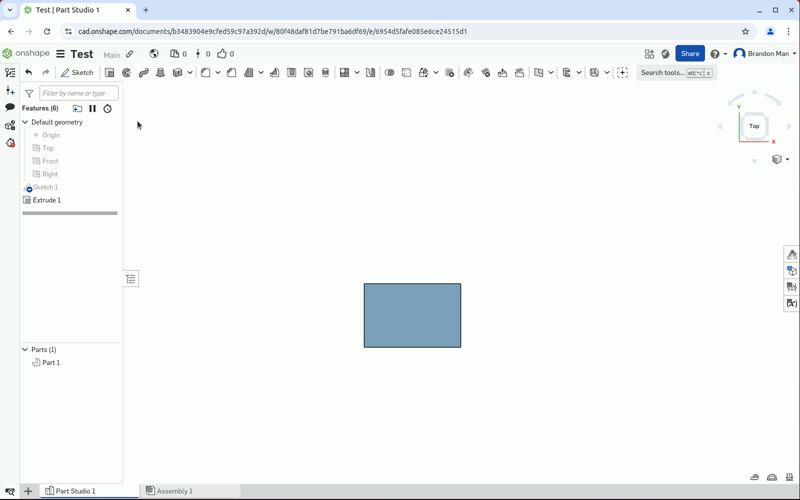
mouse_move(73, 189)
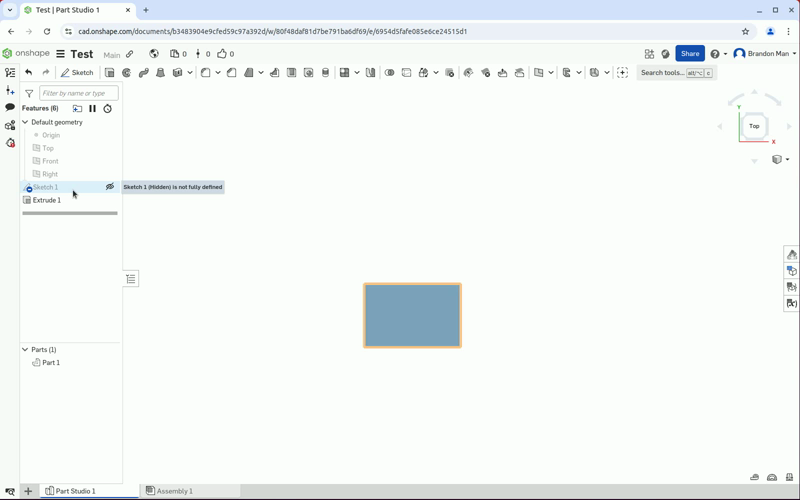
click(73, 189)
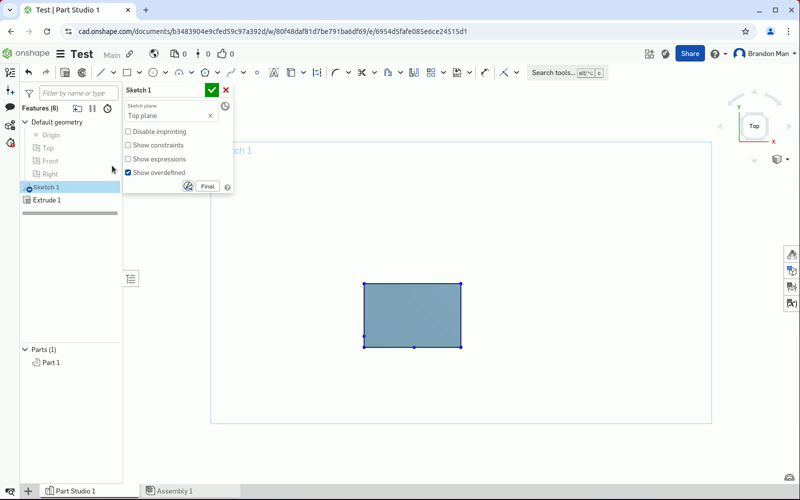
mouse_move(229, 92)
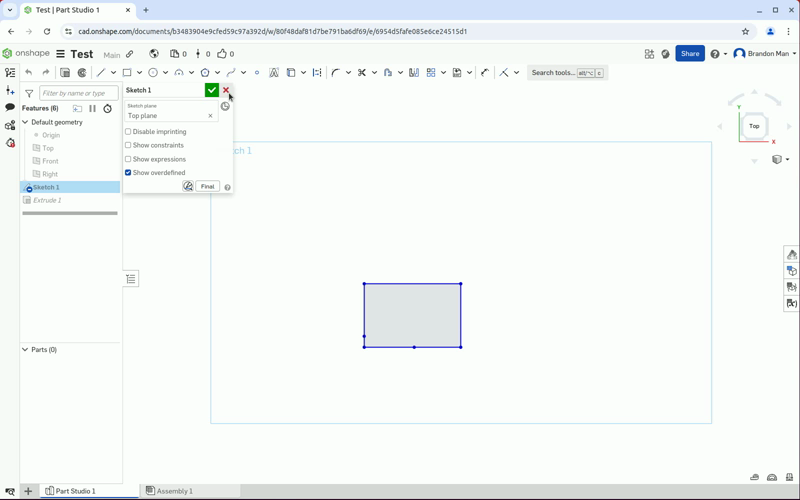
click(229, 92)
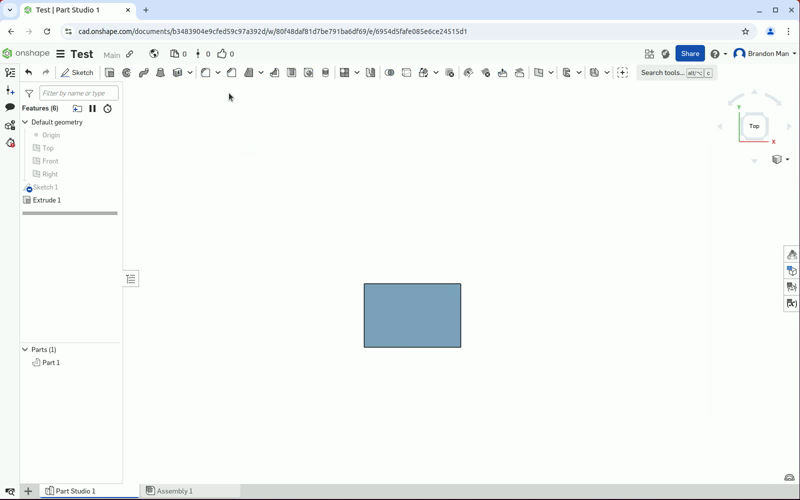
mouse_move(541, 75)
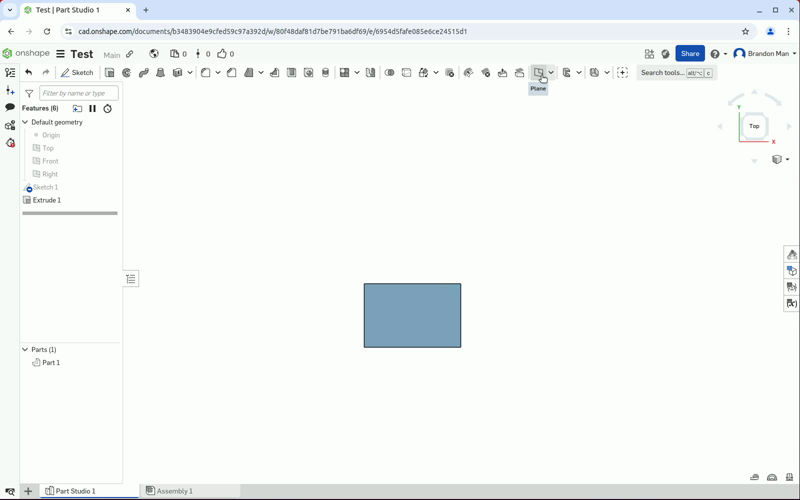
click(541, 75)
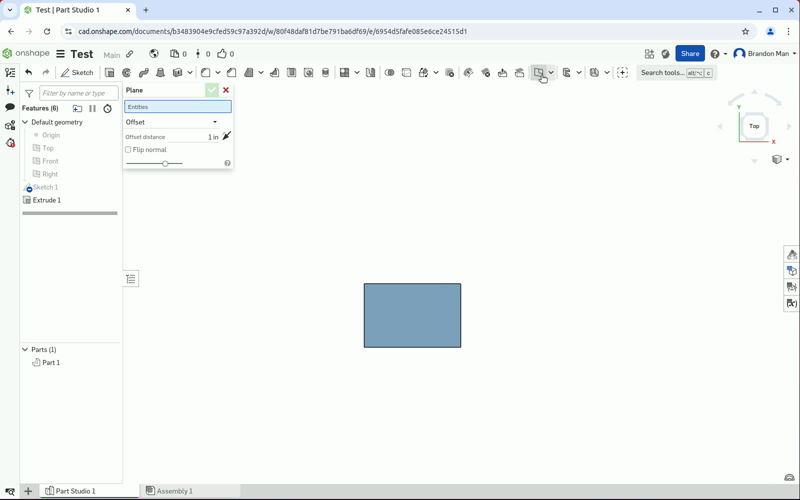
mouse_move(73, 150)
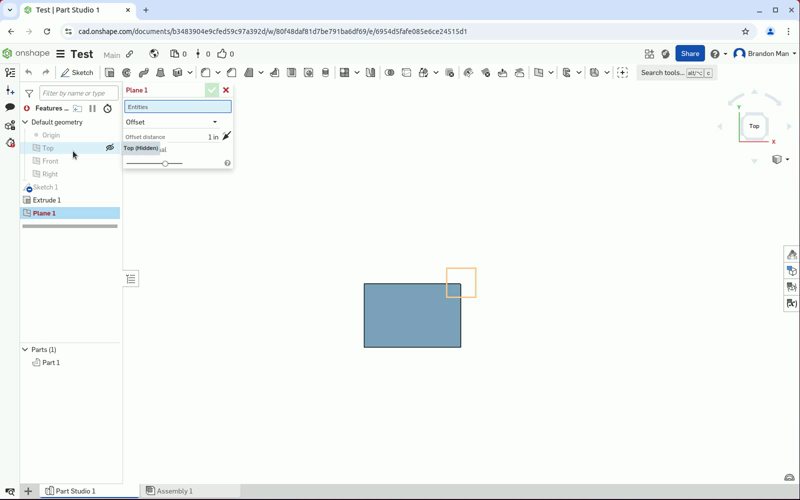
click(73, 150)
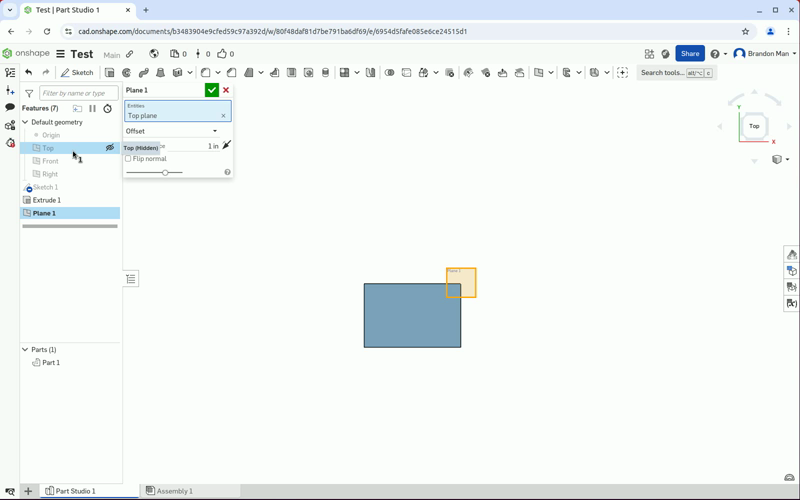
key(tab, 2)
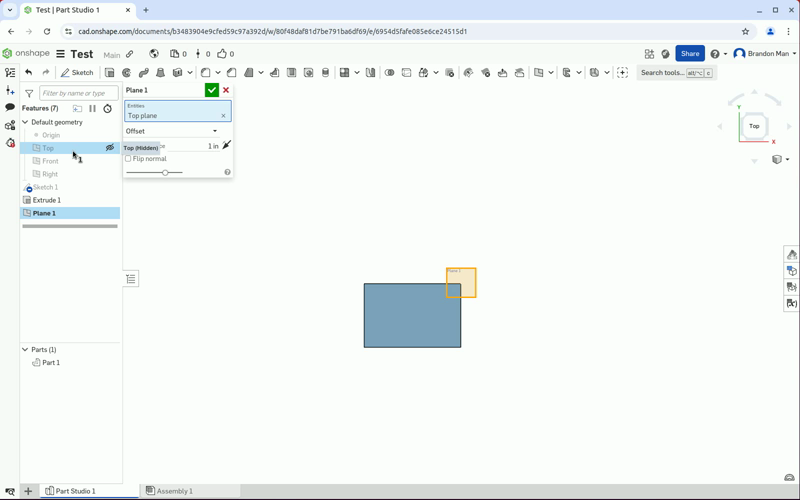
text(16.607)
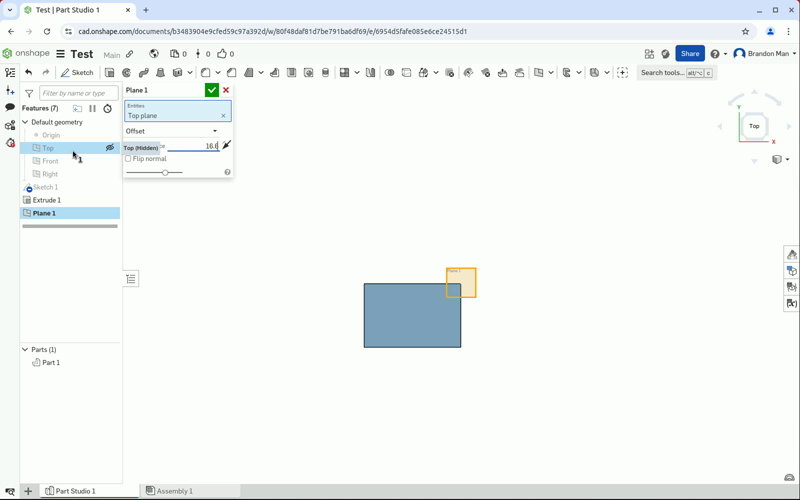
key(enter, 2)
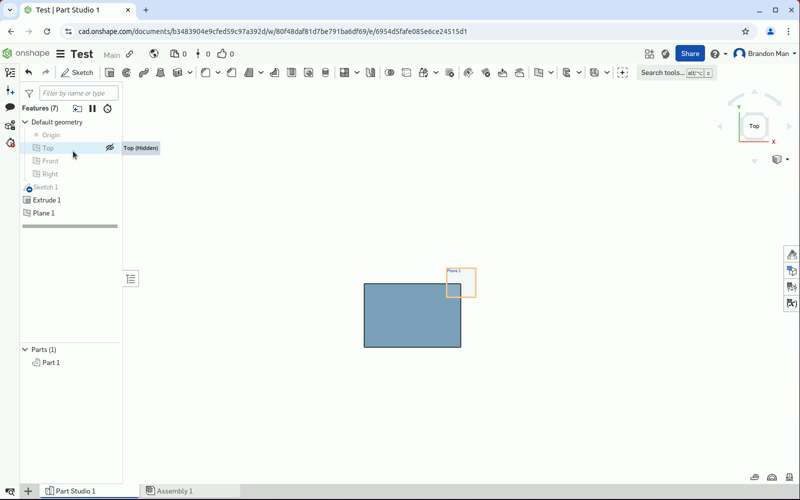
key(shift+s)
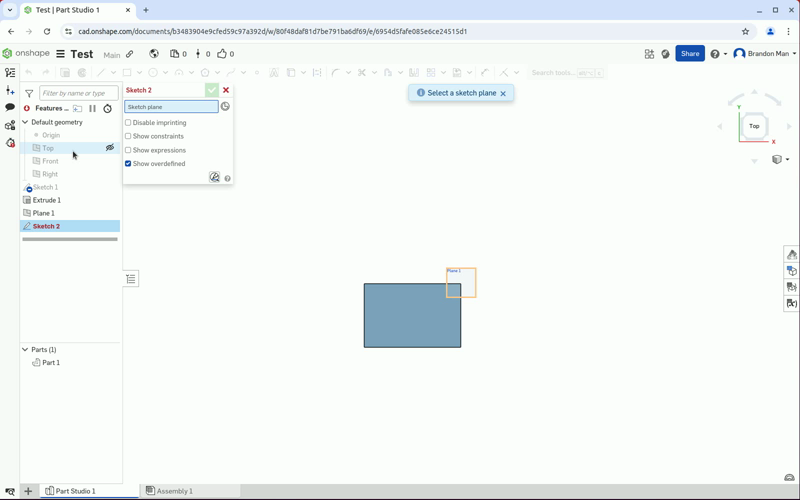
mouse_move(73, 215)
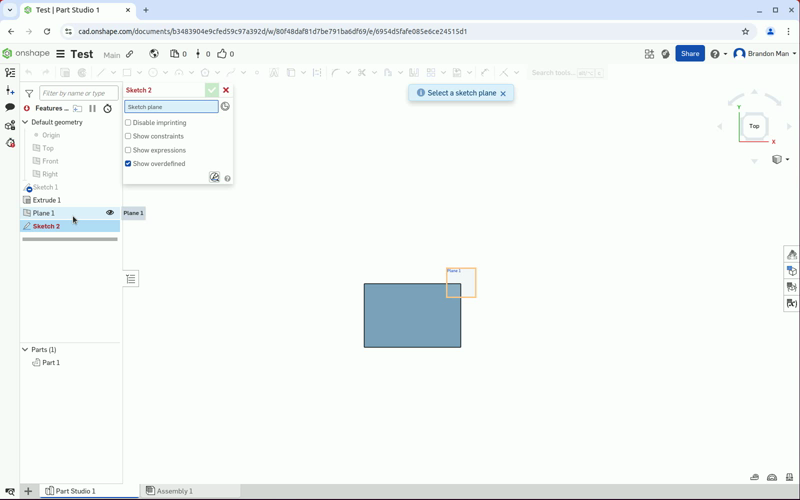
click(73, 215)
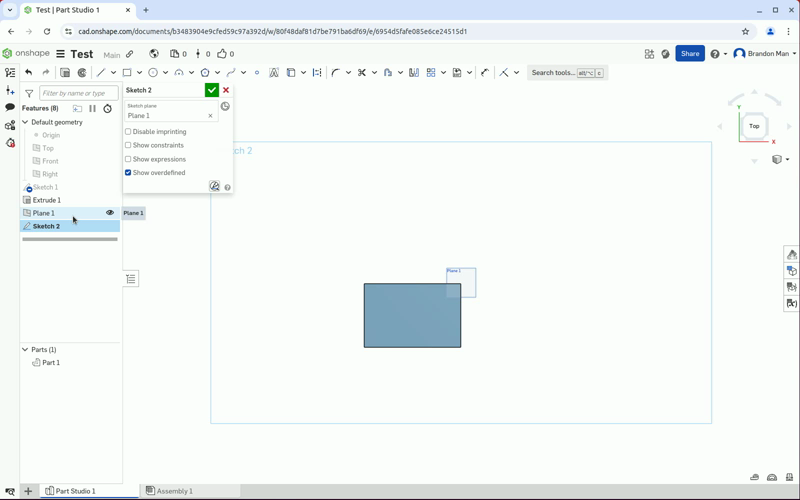
mouse_move(73, 352)
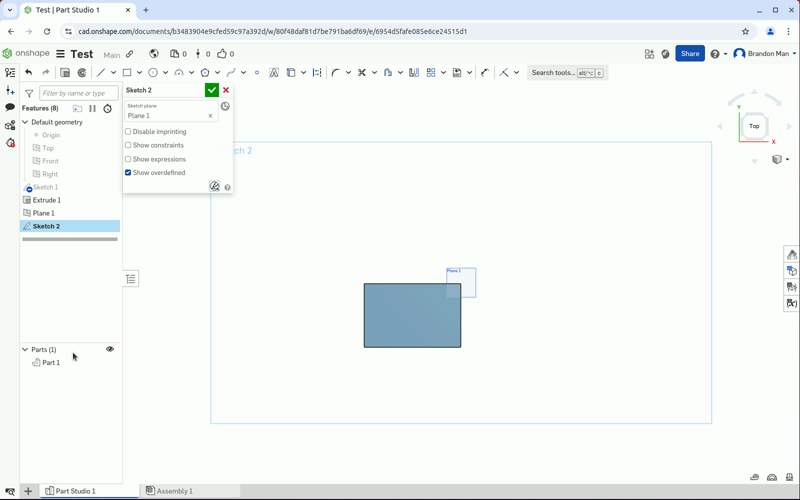
key(y)
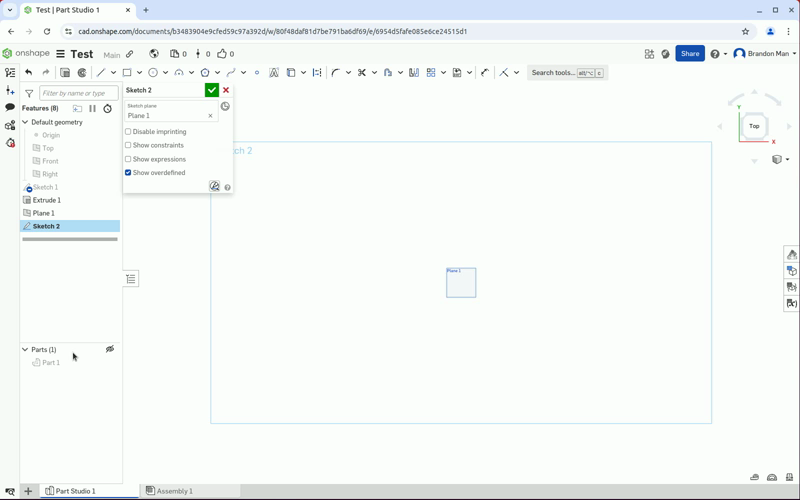
key(l)
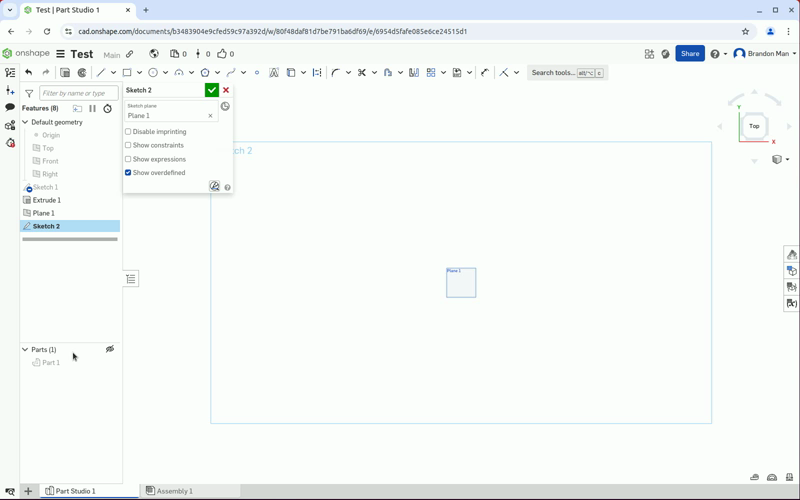
key_down(shift)
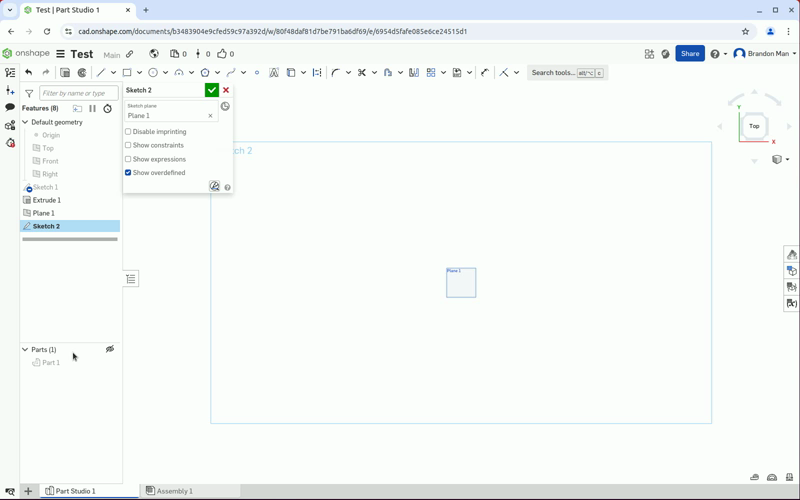
mouse_move(364, 314)
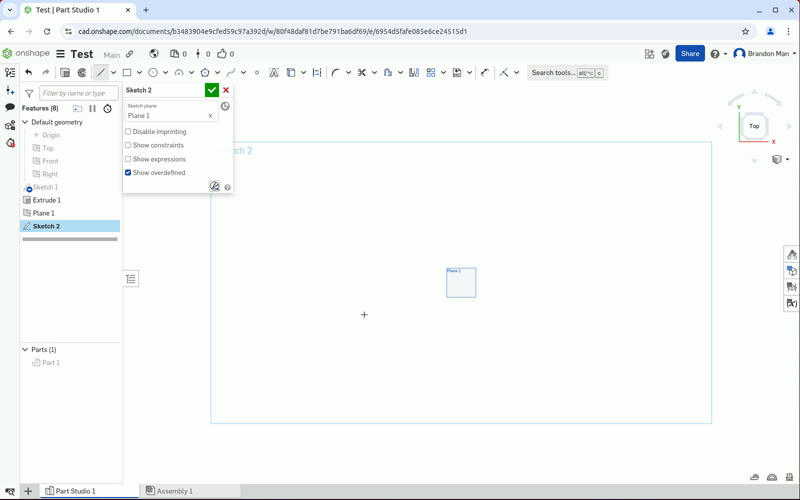
click(364, 314)
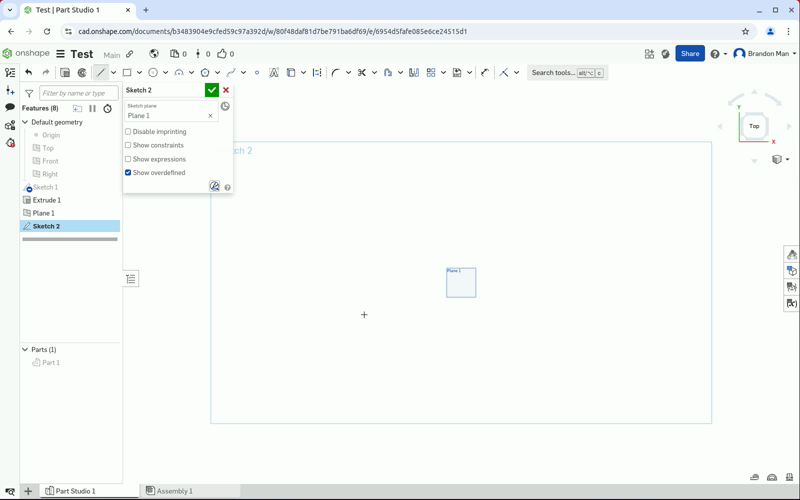
key_up(shift)
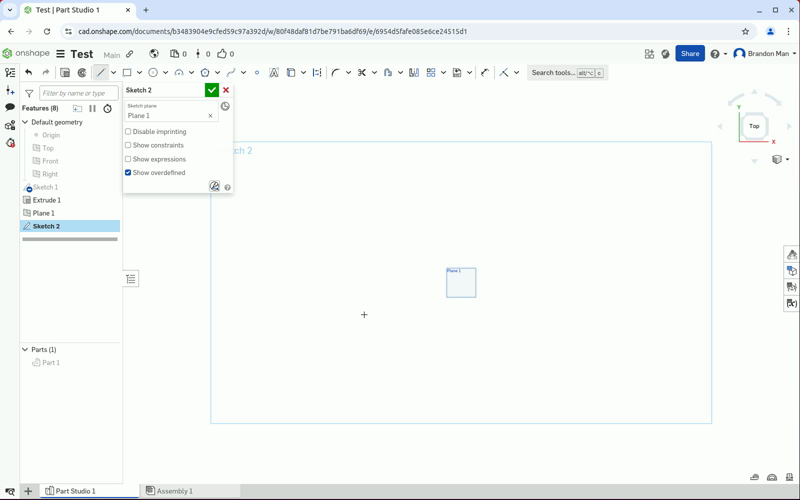
key_down(shift)
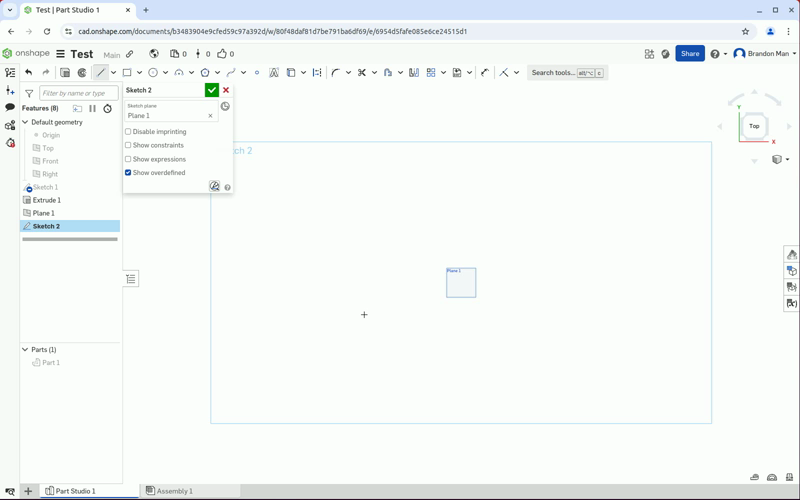
mouse_move(394, 314)
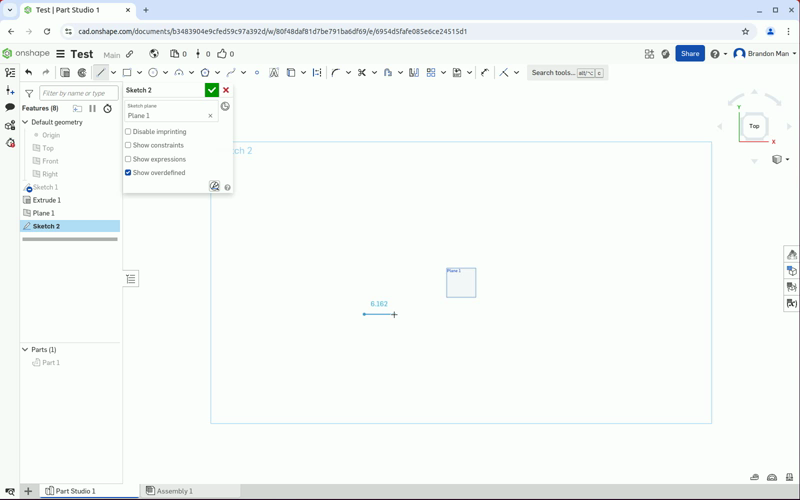
mouse_move(397, 314)
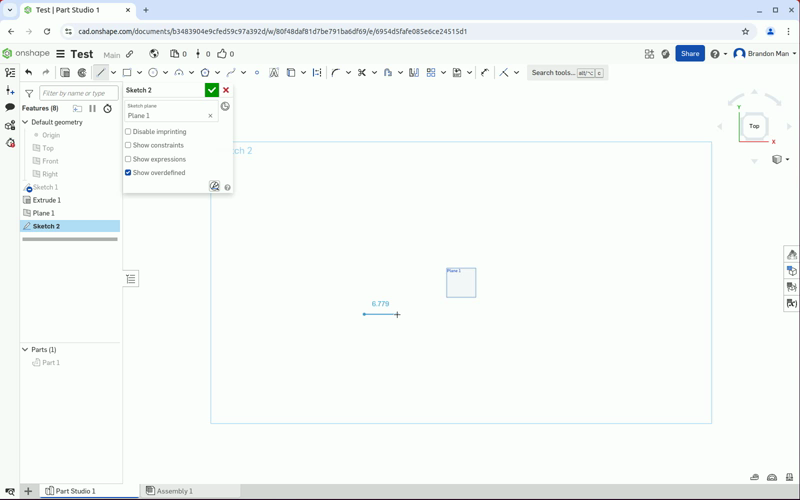
click(397, 314)
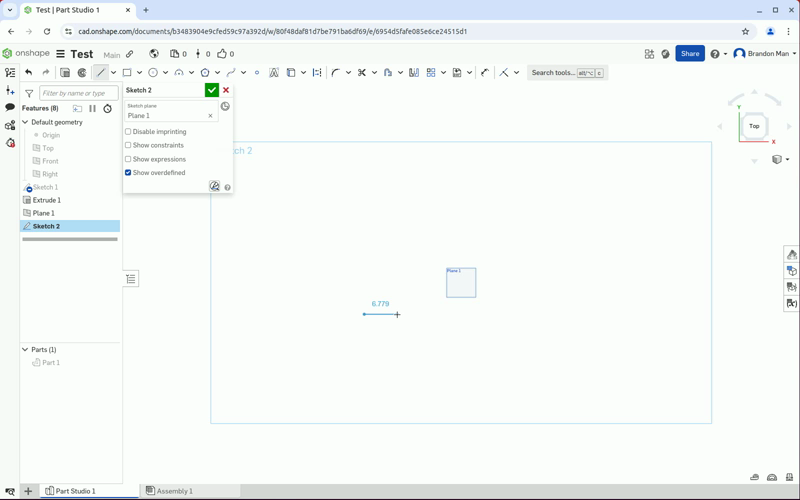
key_up(shift)
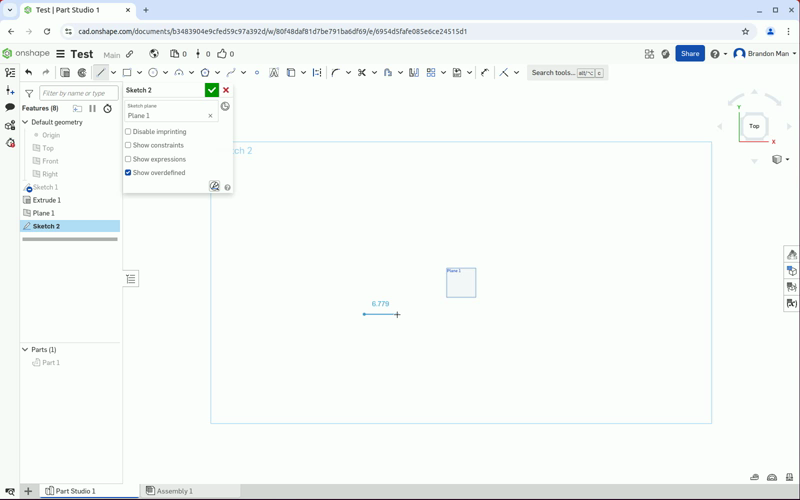
key_down(shift)
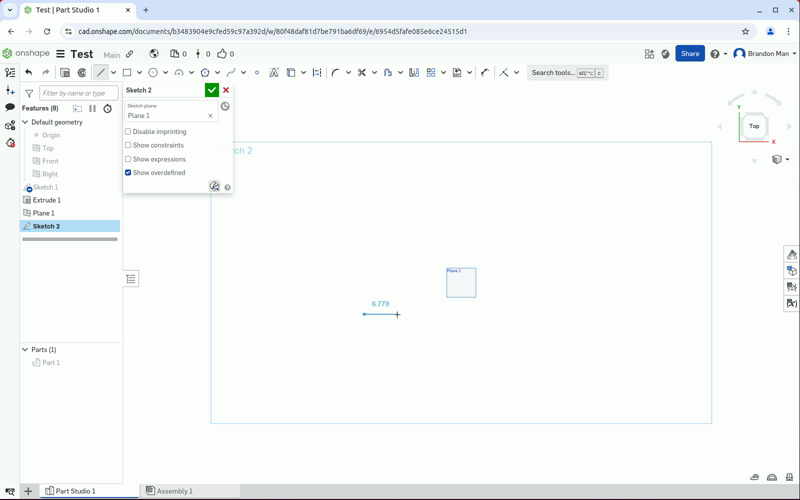
mouse_move(427, 314)
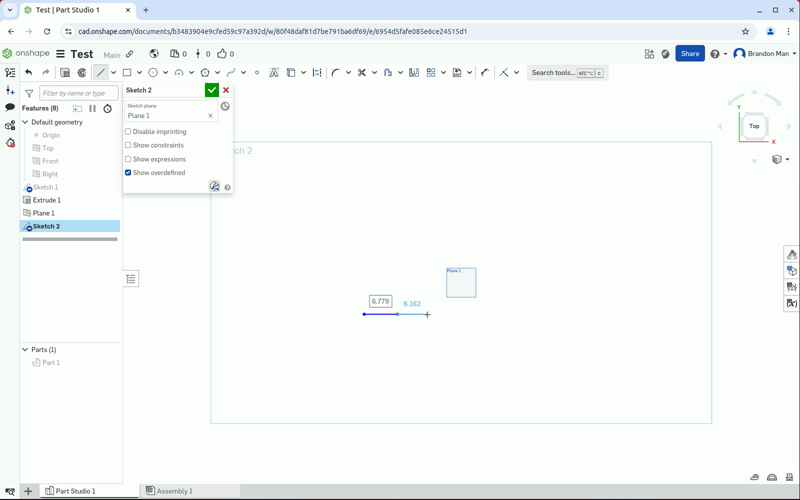
mouse_move(397, 282)
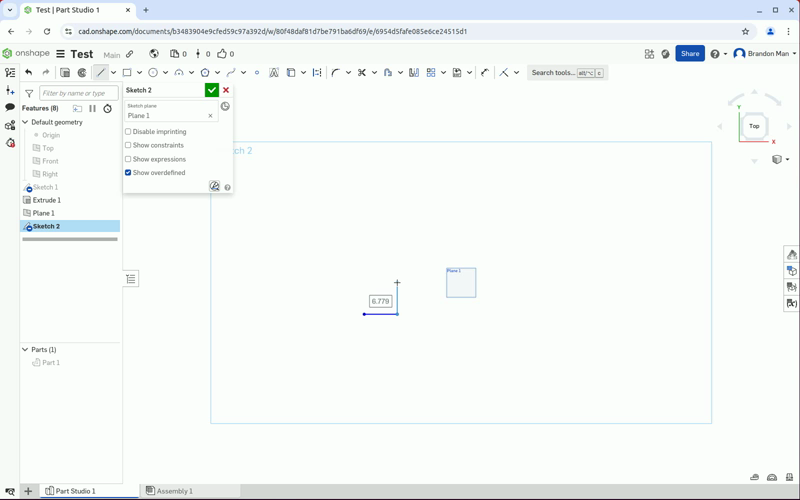
click(397, 282)
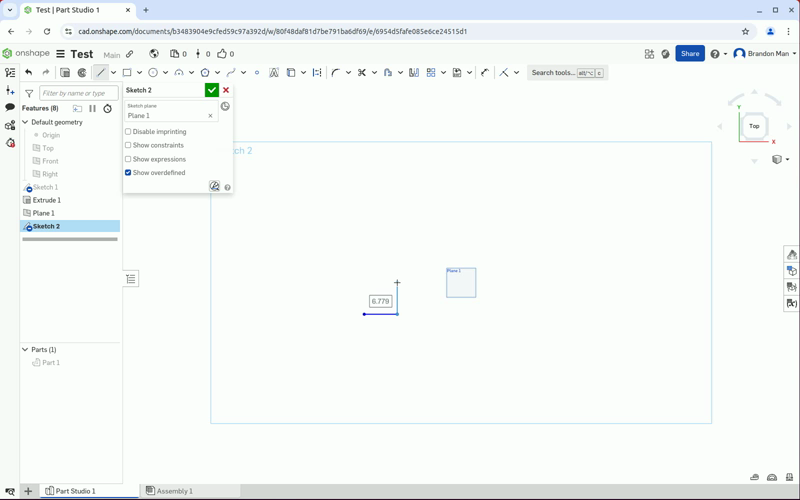
key_up(shift)
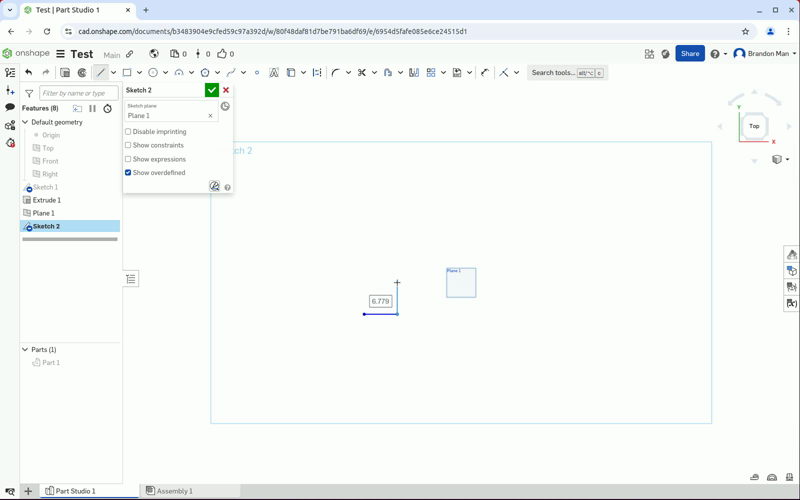
key_down(shift)
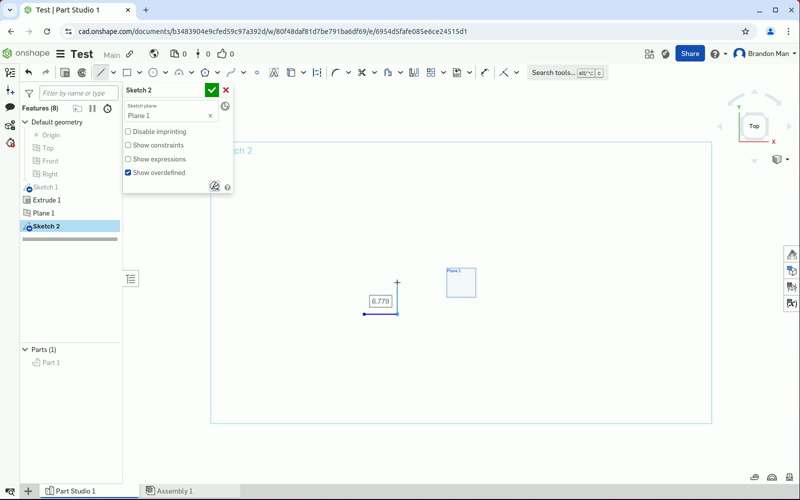
mouse_move(427, 282)
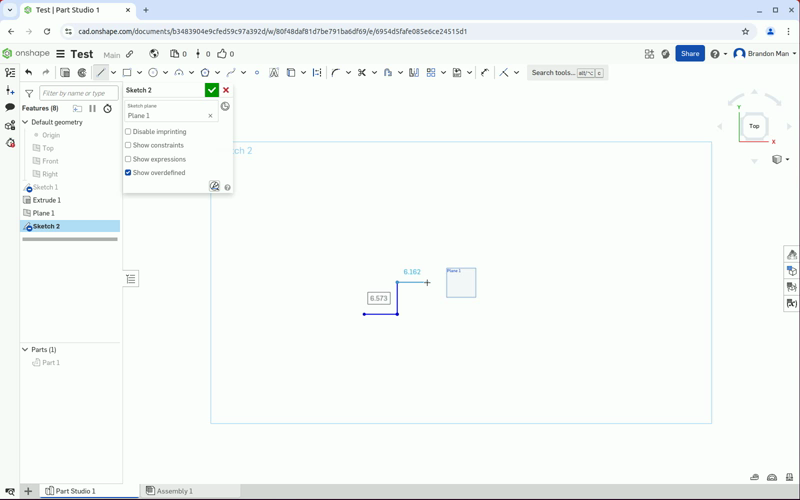
mouse_move(364, 282)
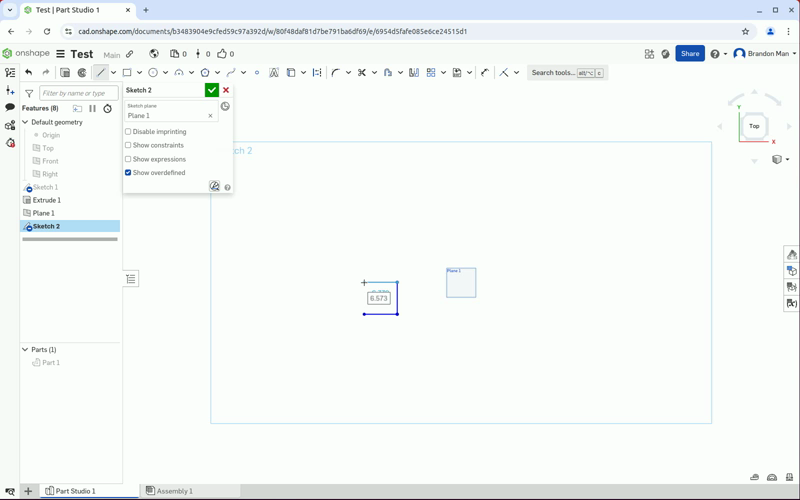
click(364, 282)
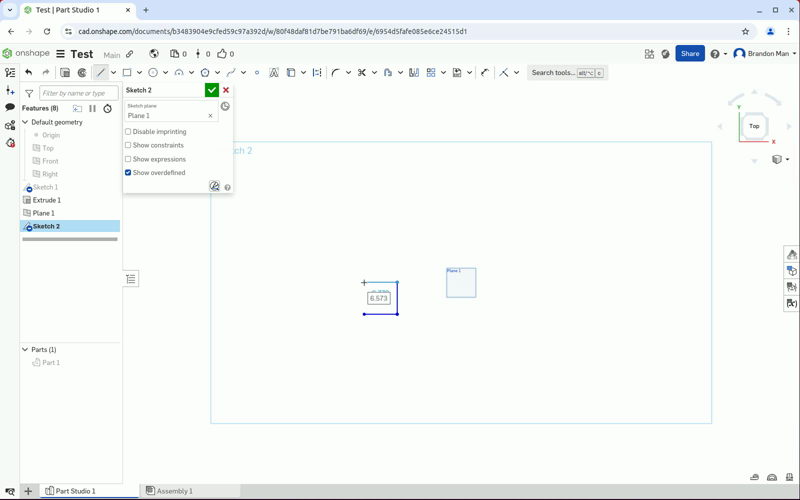
key_up(shift)
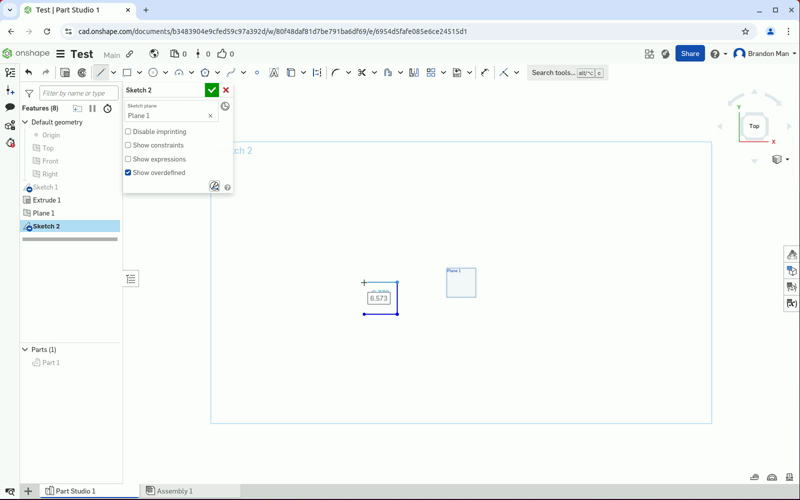
mouse_move(394, 282)
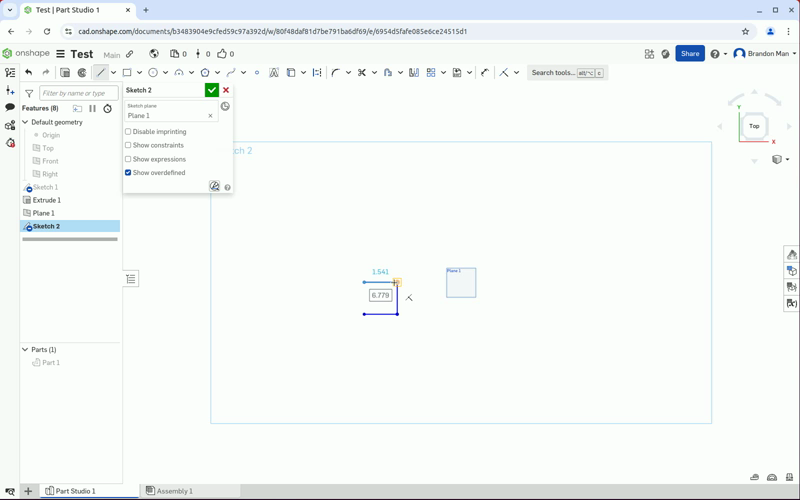
key_down(shift)
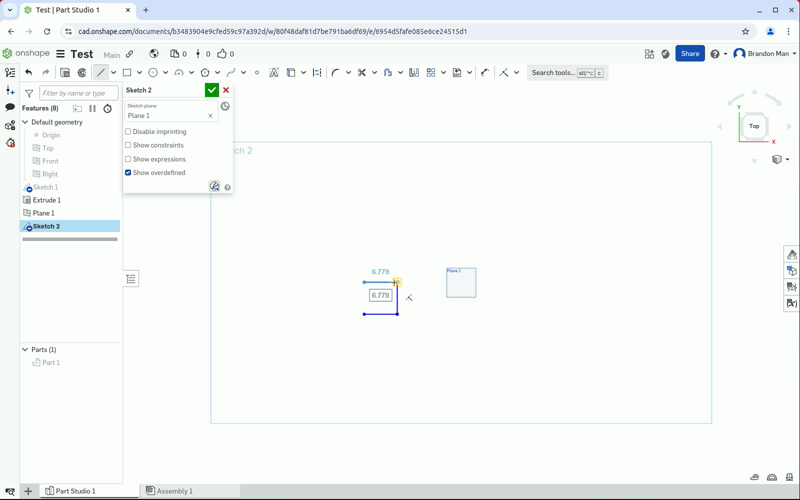
mouse_move(364, 314)
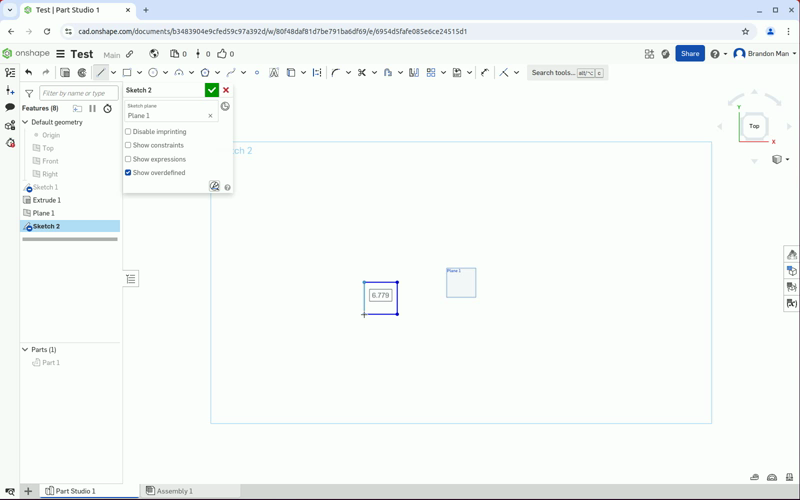
key_up(shift)
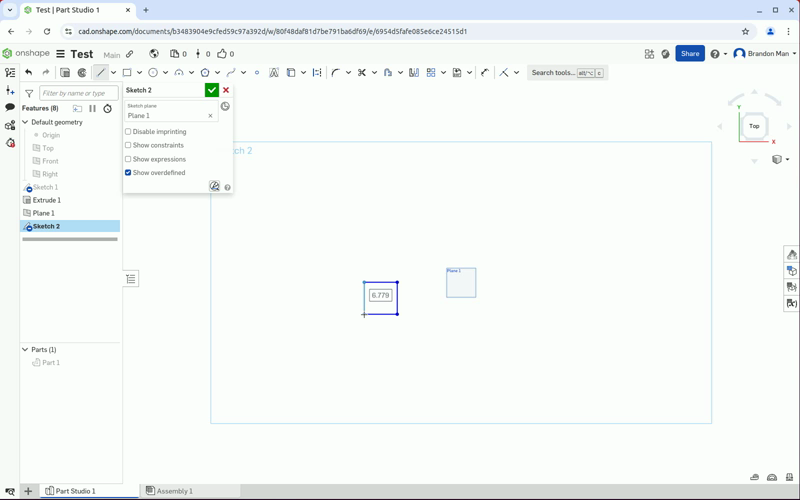
click(364, 314)
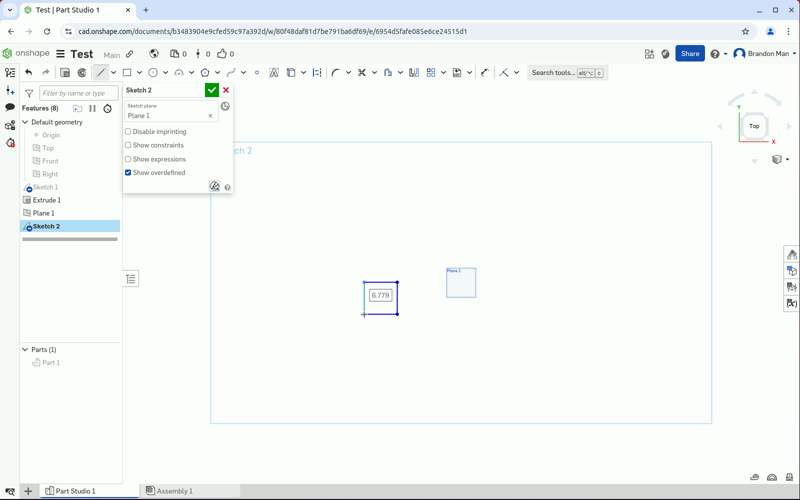
key(esc)
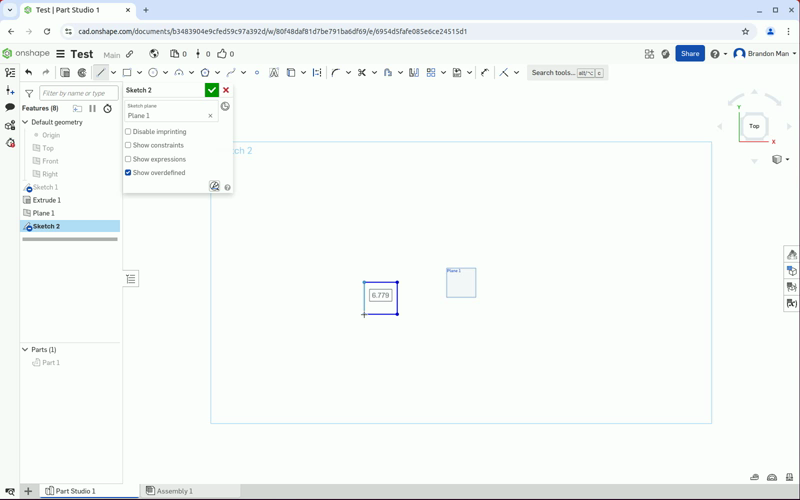
mouse_move(375, 294)
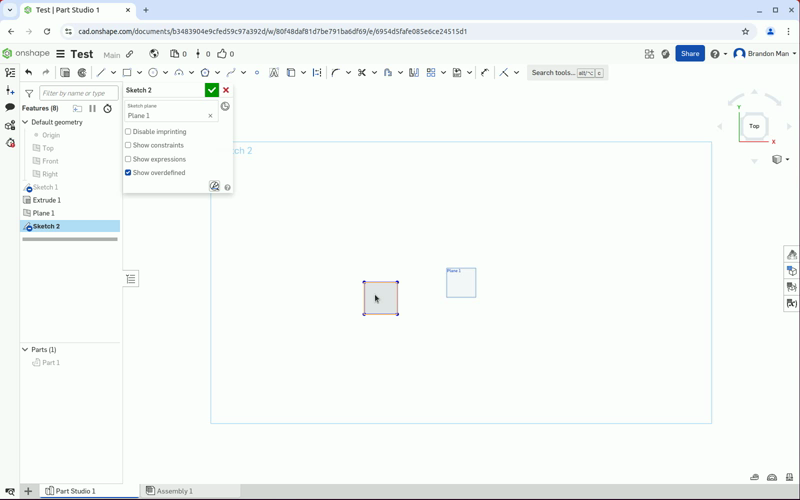
scroll(6)
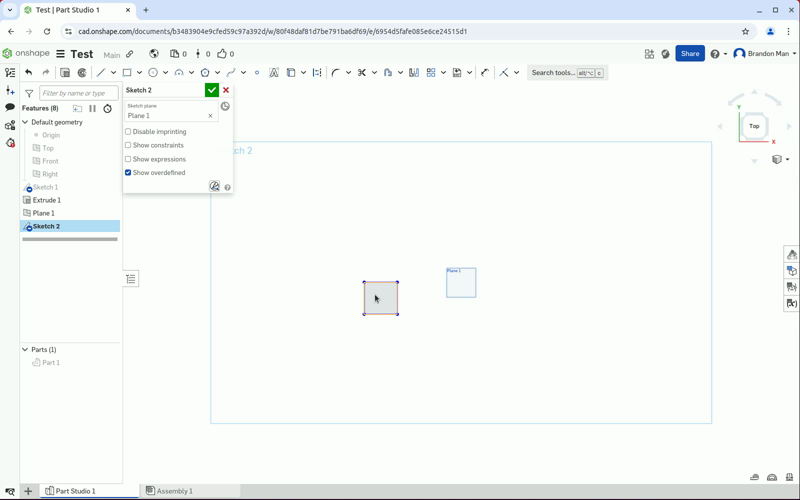
scroll(6)
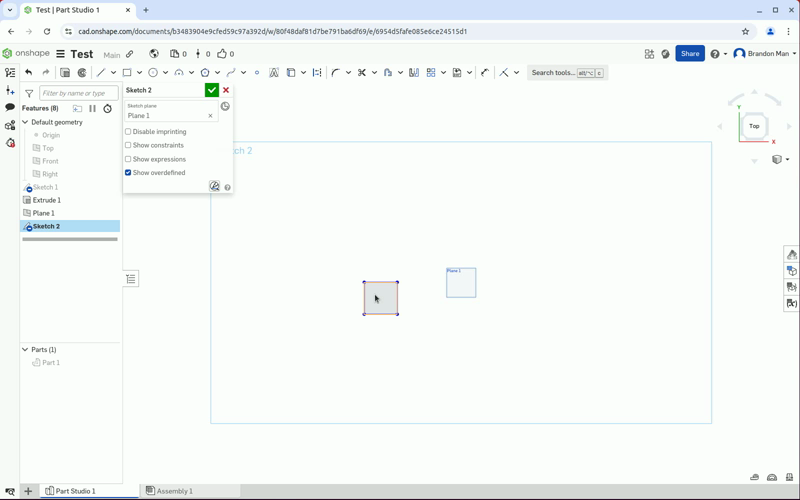
scroll(6)
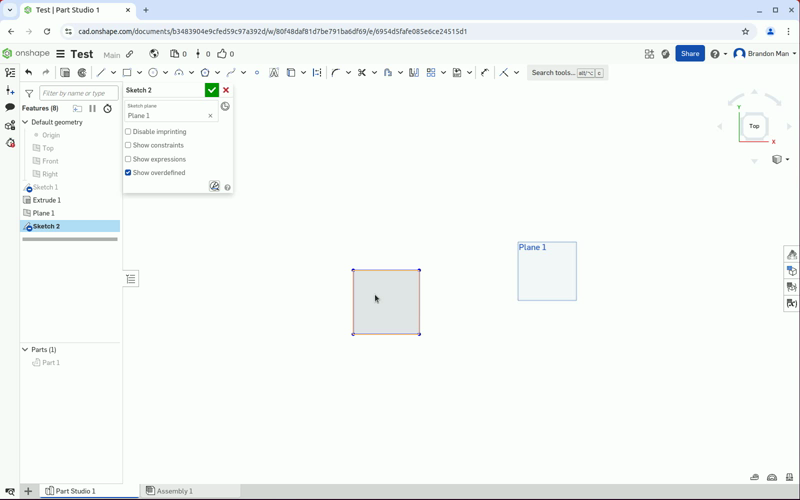
scroll(6)
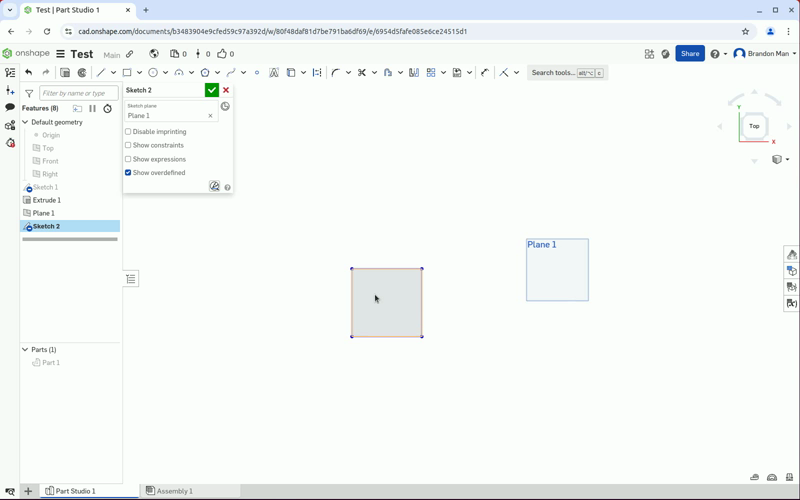
scroll(6)
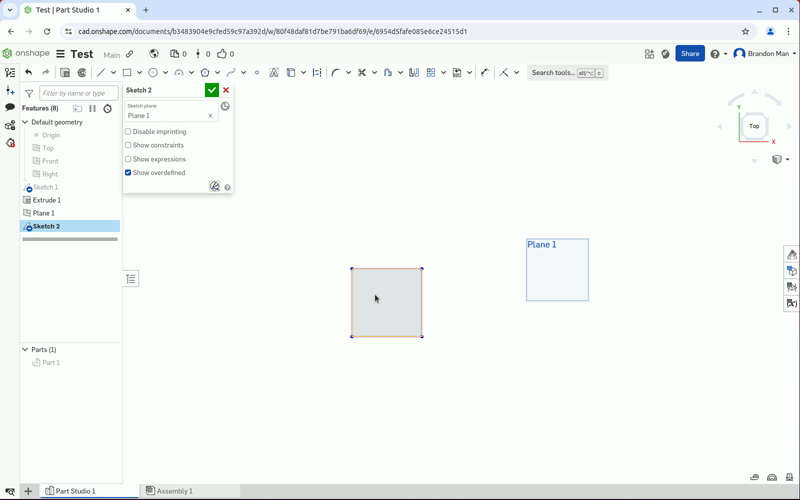
scroll(6)
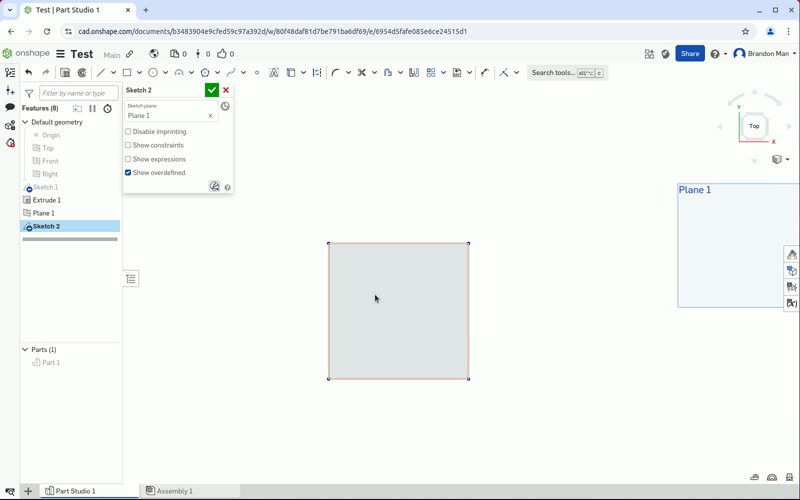
scroll(6)
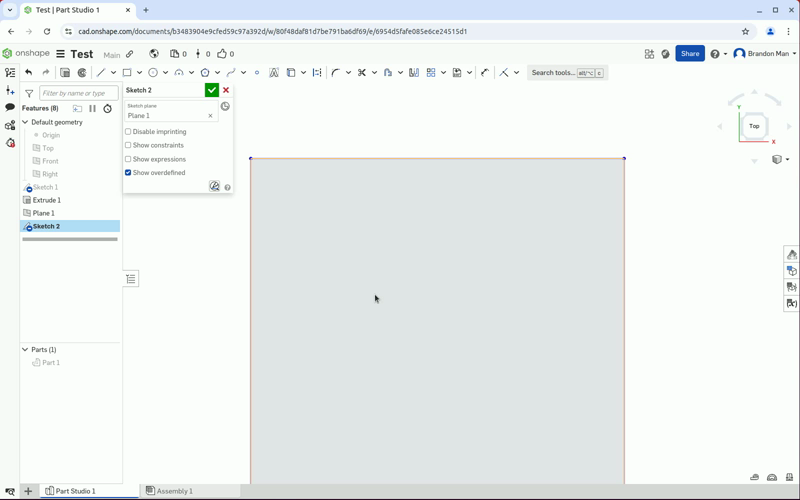
click(375, 294)
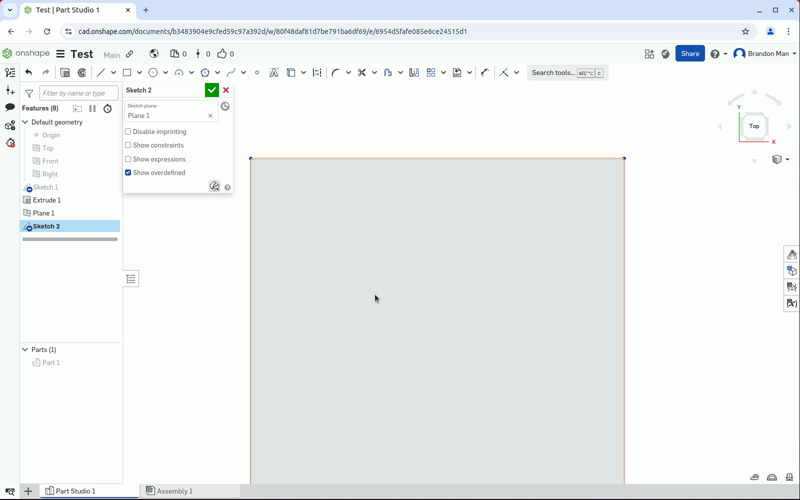
scroll(-6)
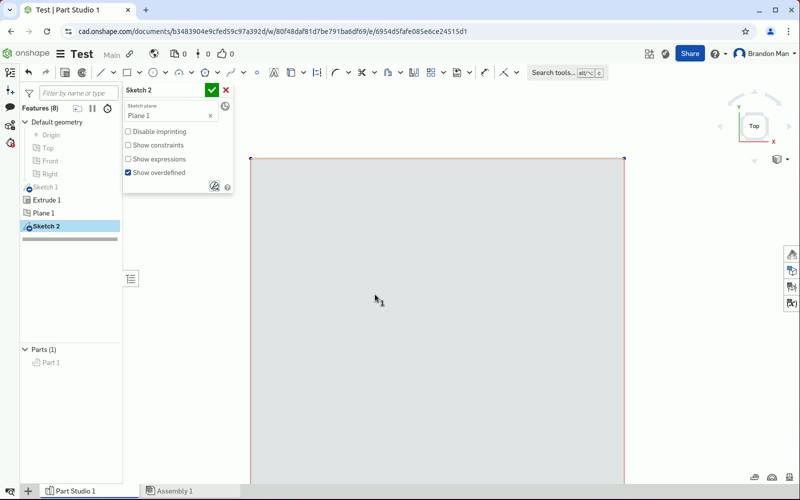
scroll(-6)
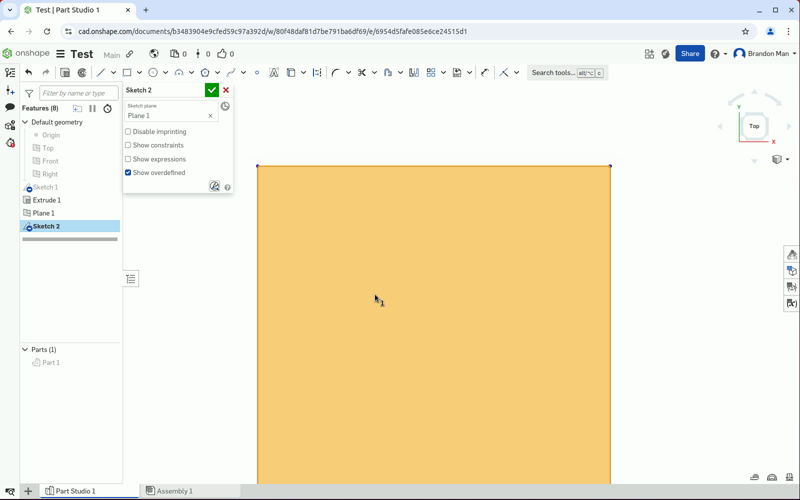
scroll(-6)
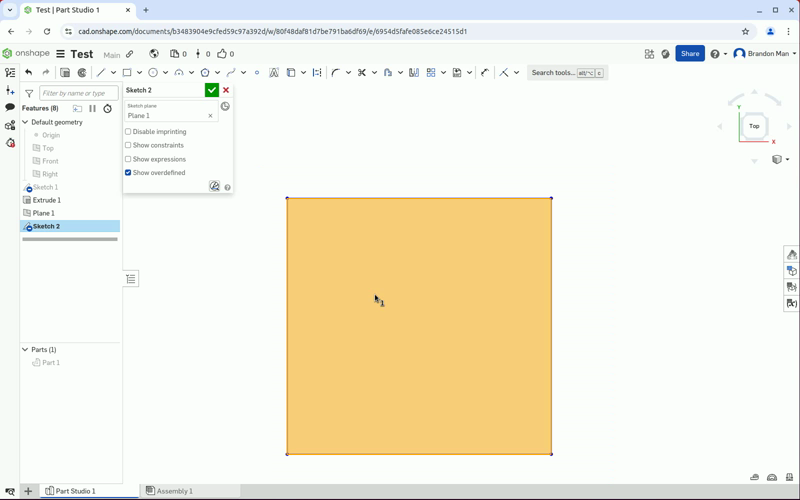
scroll(-6)
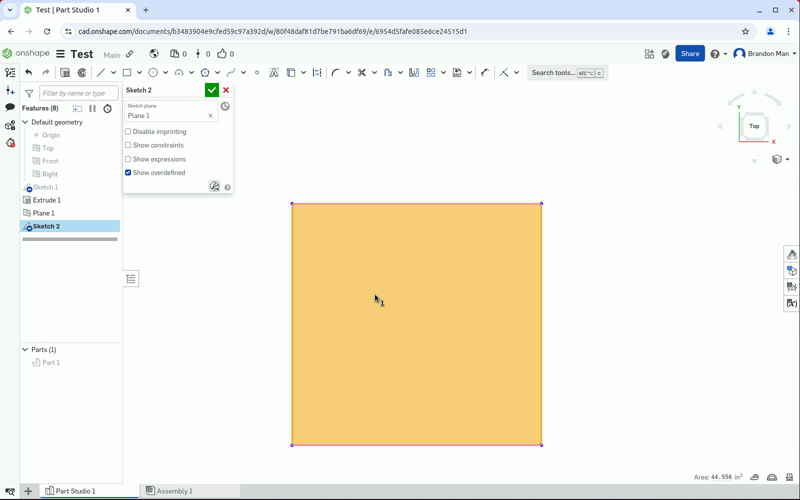
scroll(-6)
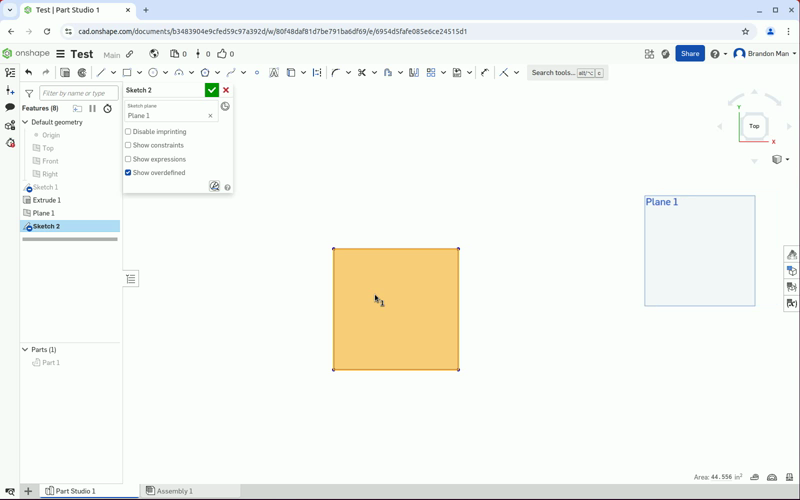
scroll(-6)
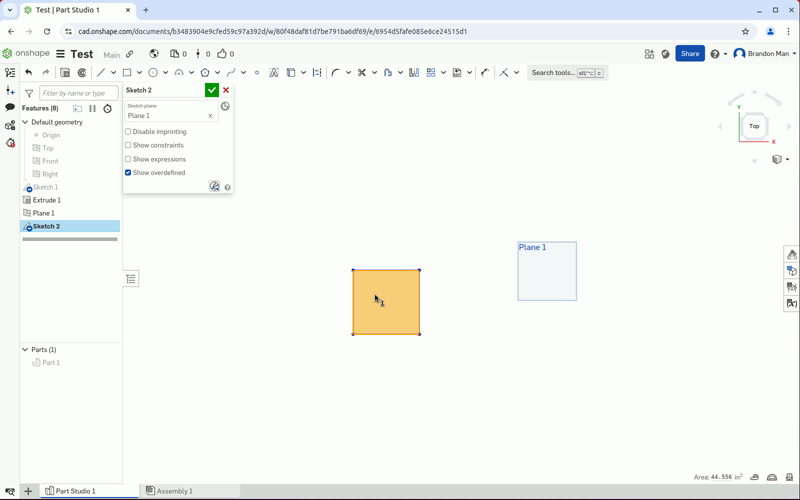
scroll(-6)
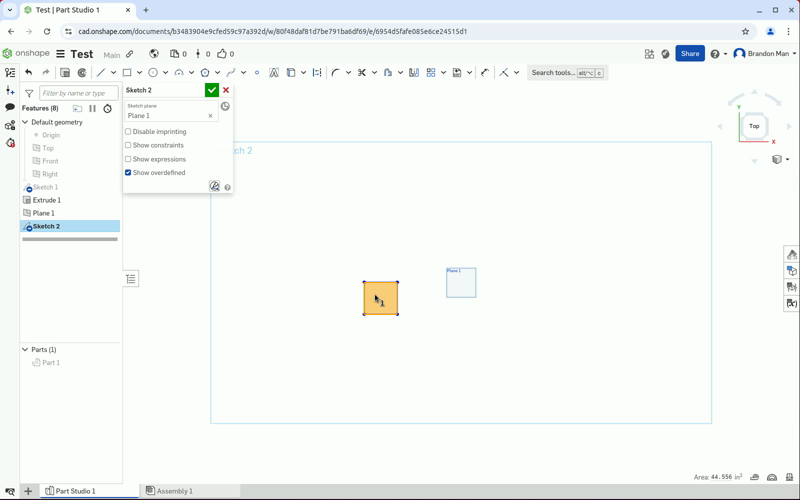
mouse_move(73, 352)
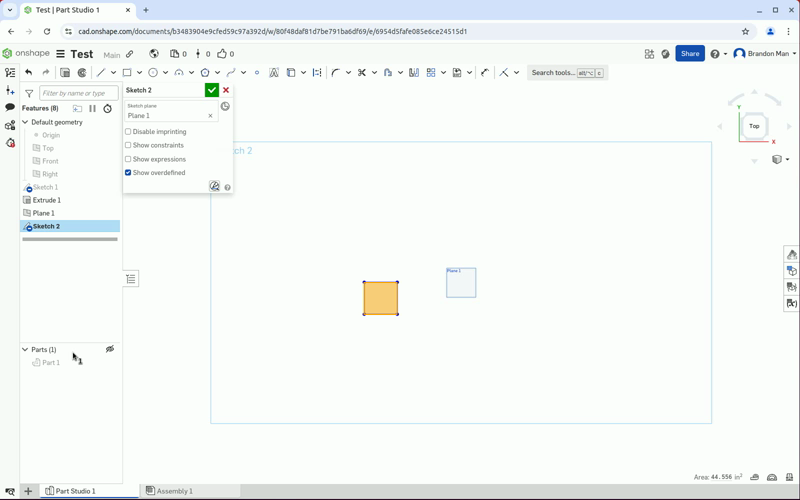
key(shift+y)
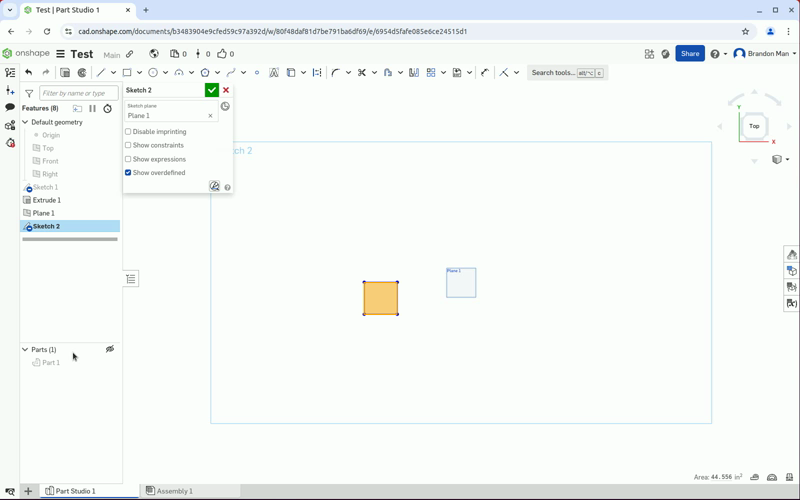
key(shift+e)
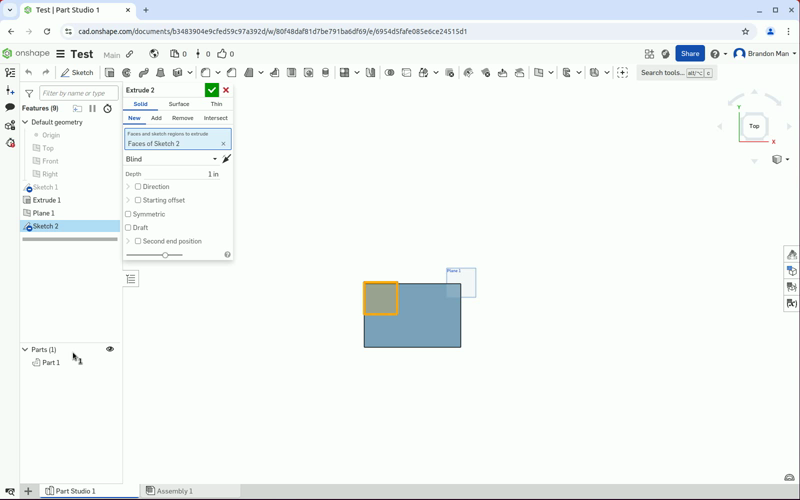
mouse_move(143, 106)
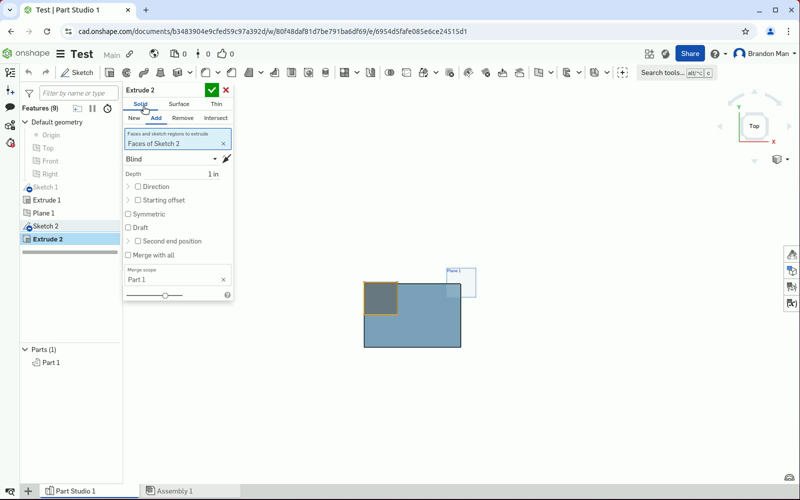
click(143, 106)
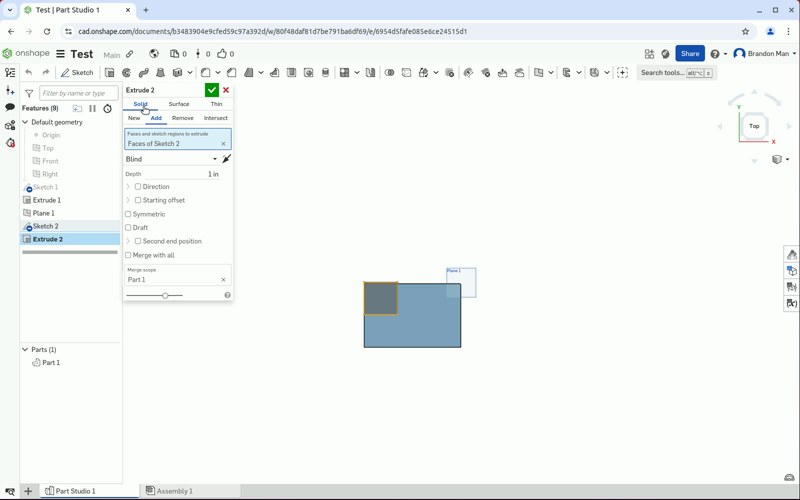
mouse_move(137, 120)
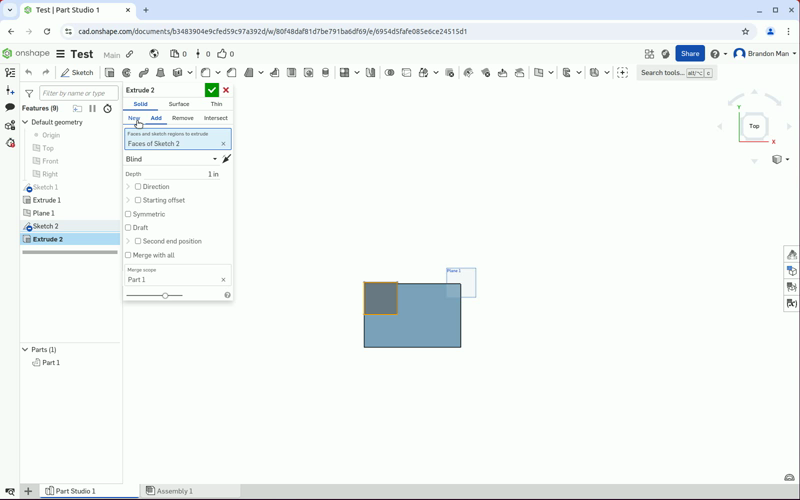
click(137, 120)
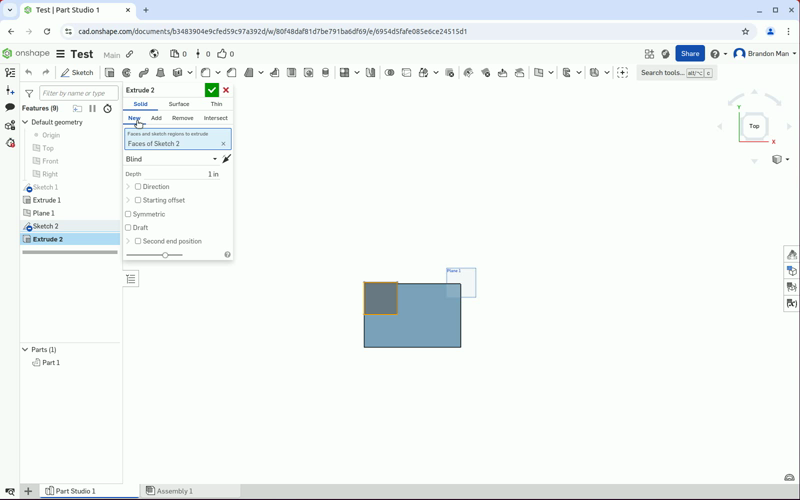
key(tab, 4)
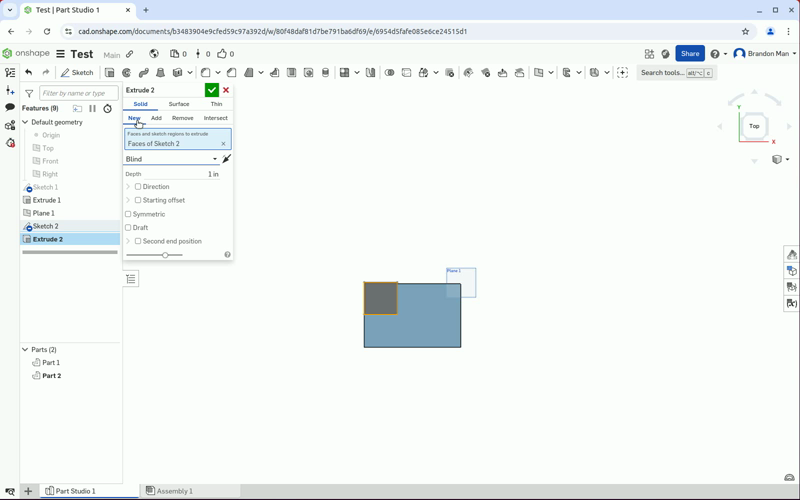
text(6.499)
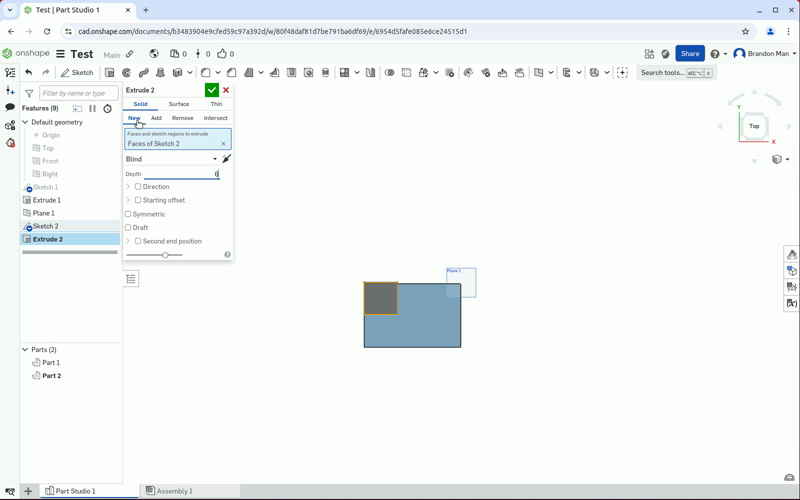
key(enter)
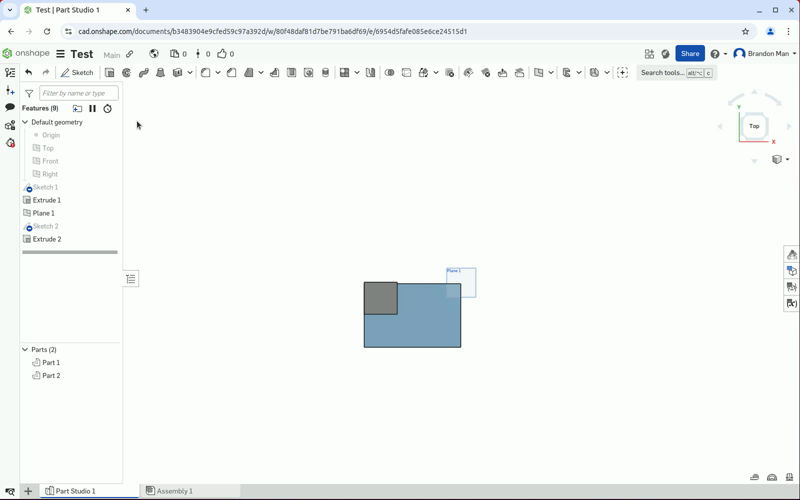
key(shift+h)
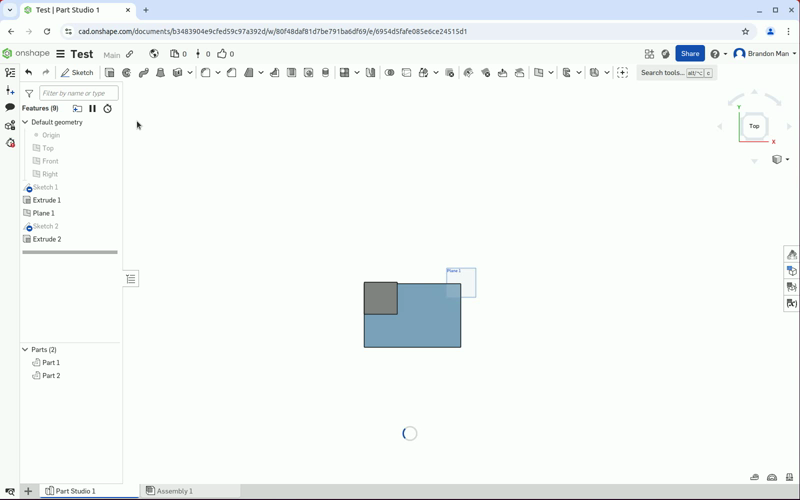
key(shift+h)
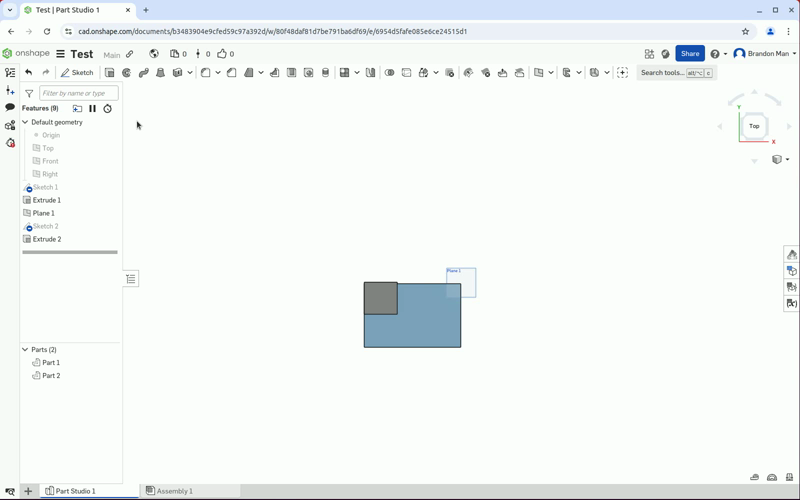
mouse_move(73, 189)
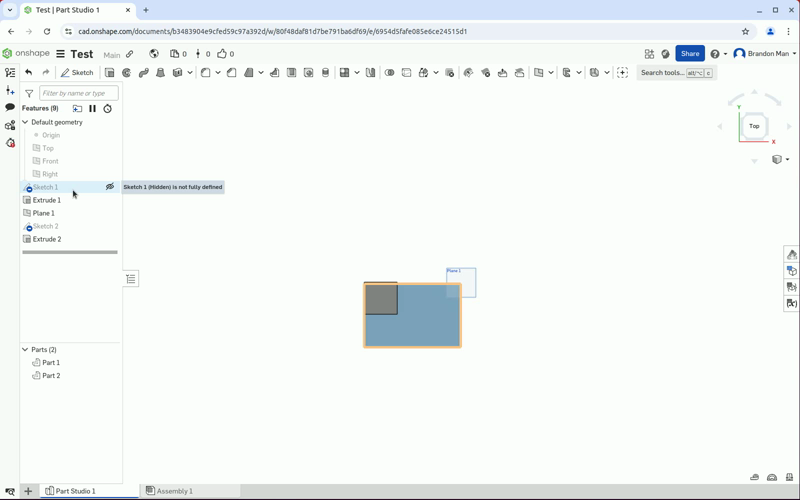
click(73, 189)
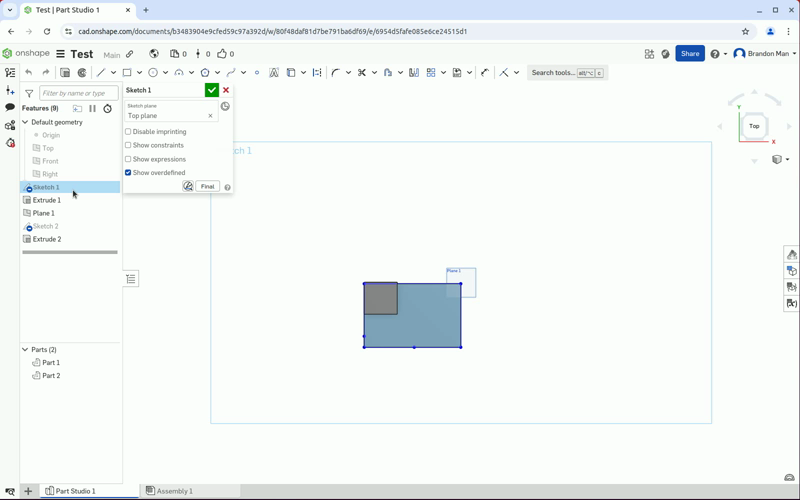
mouse_move(229, 92)
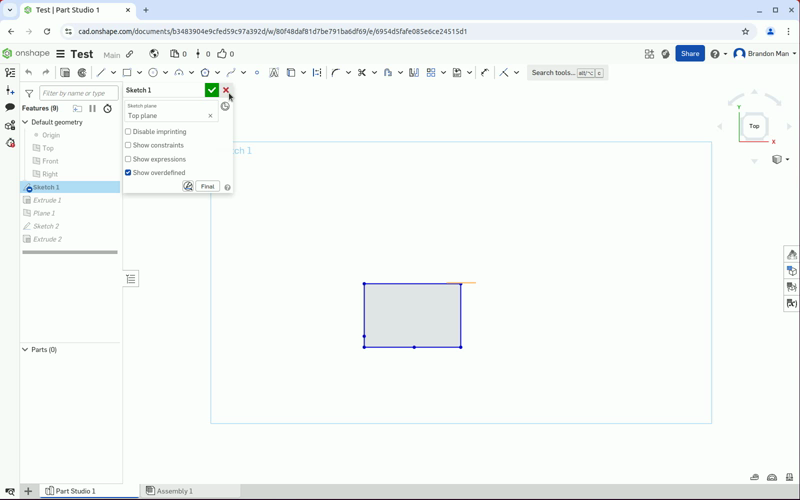
click(229, 92)
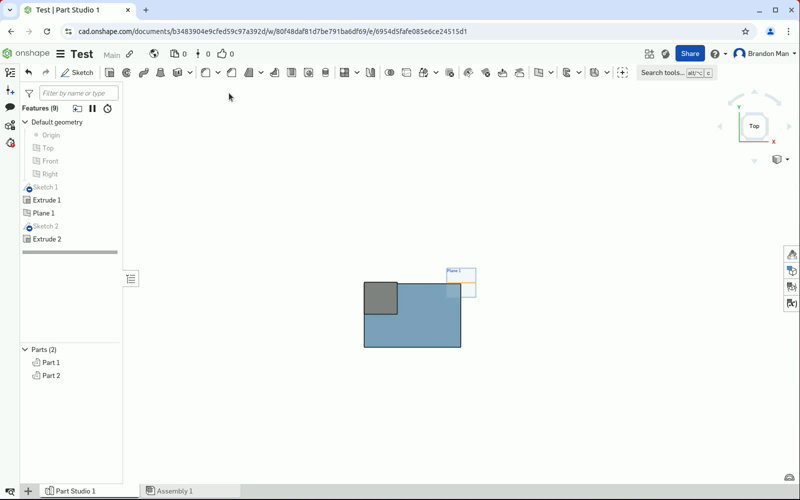
mouse_move(73, 352)
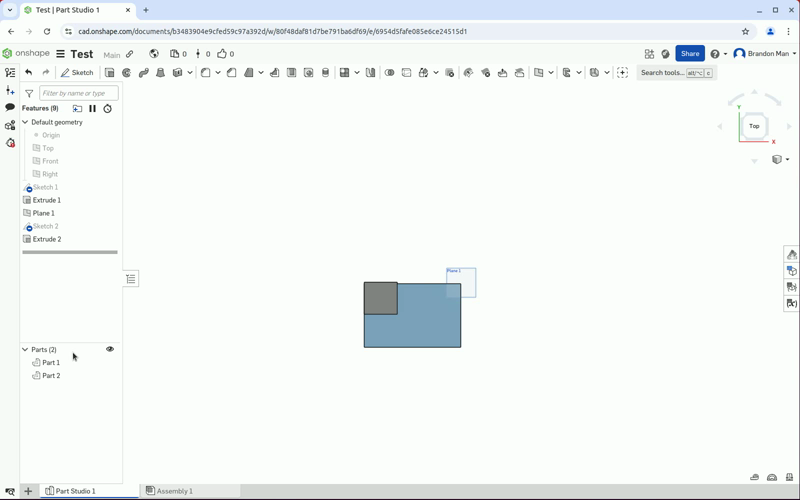
key(y)
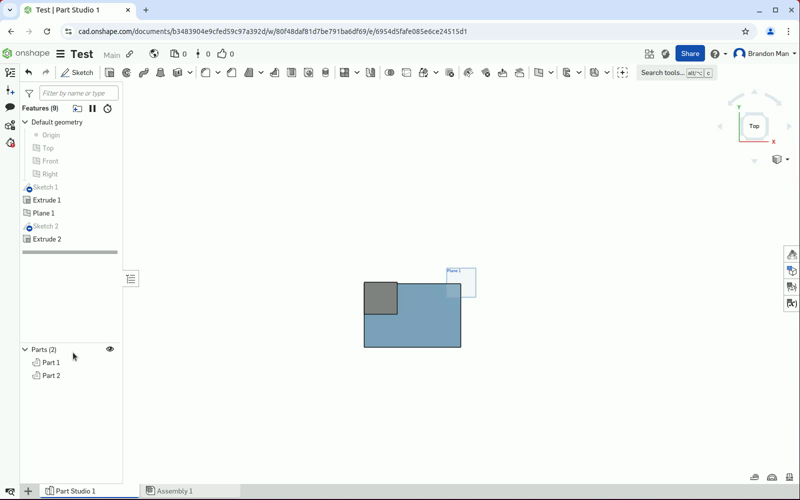
key(shift+p)
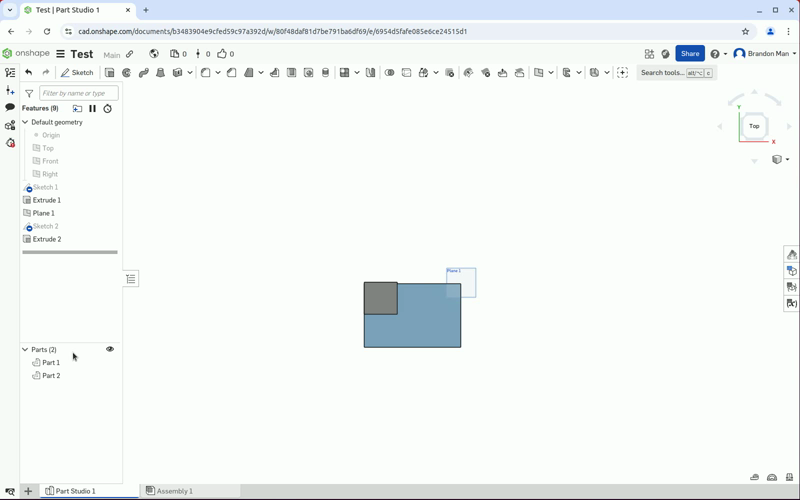
key(space)
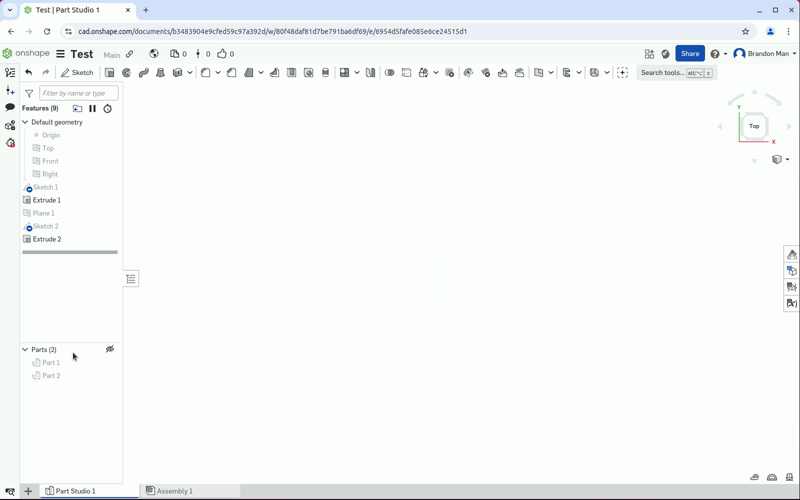
key_down(shift)
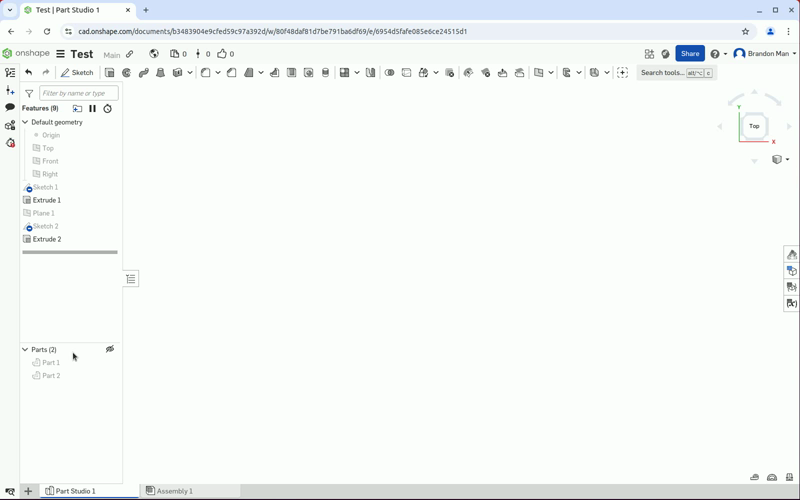
key(up)
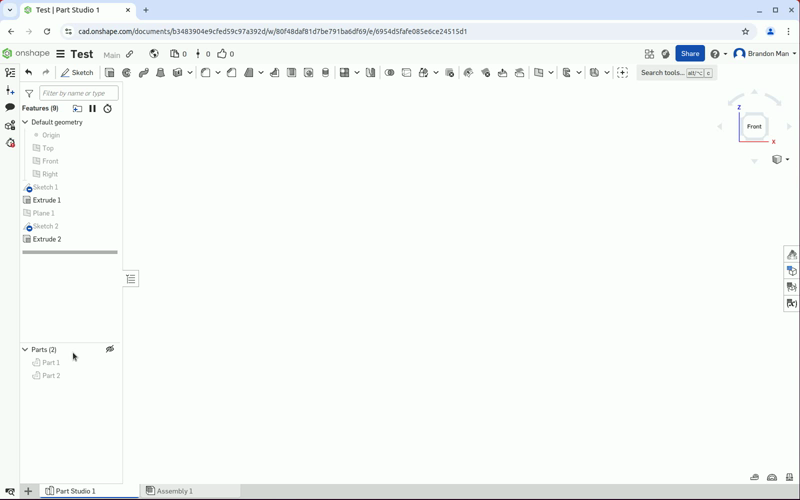
key_up(shift)
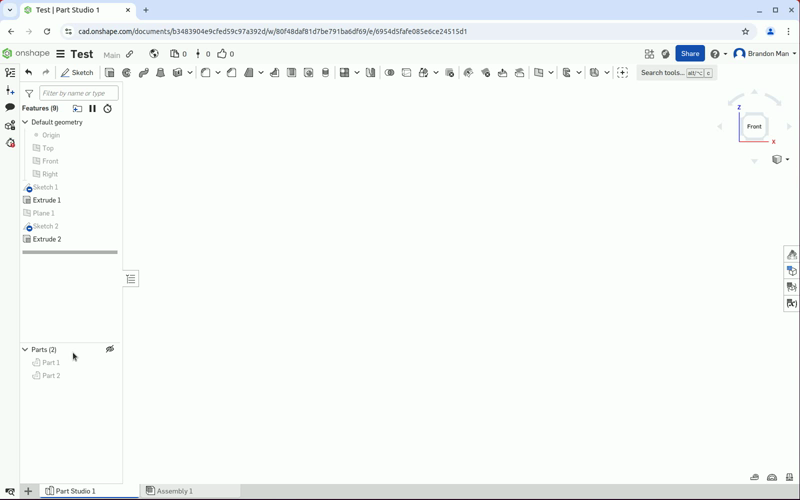
key(space)
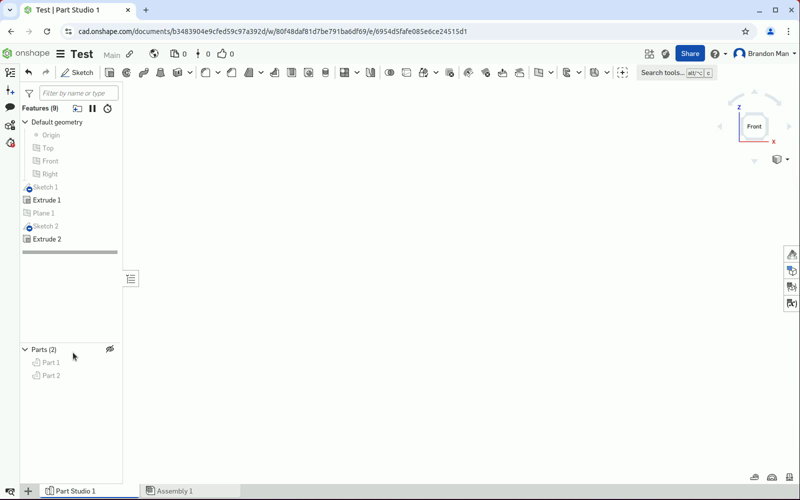
key_down(shift)
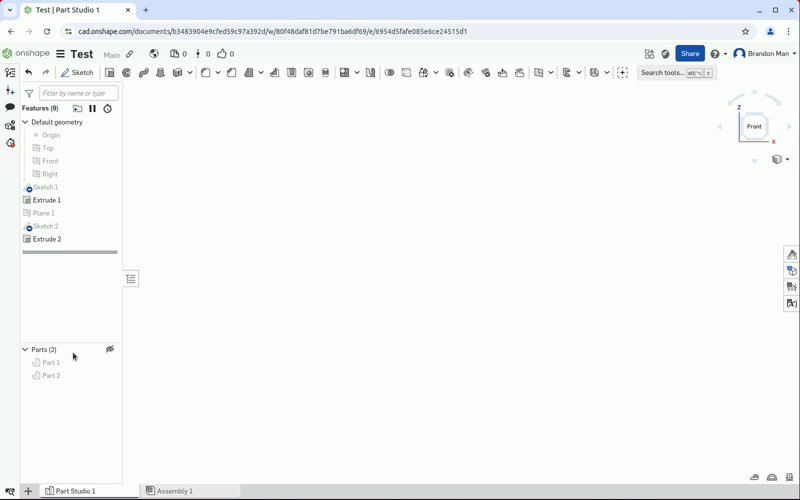
key(left)
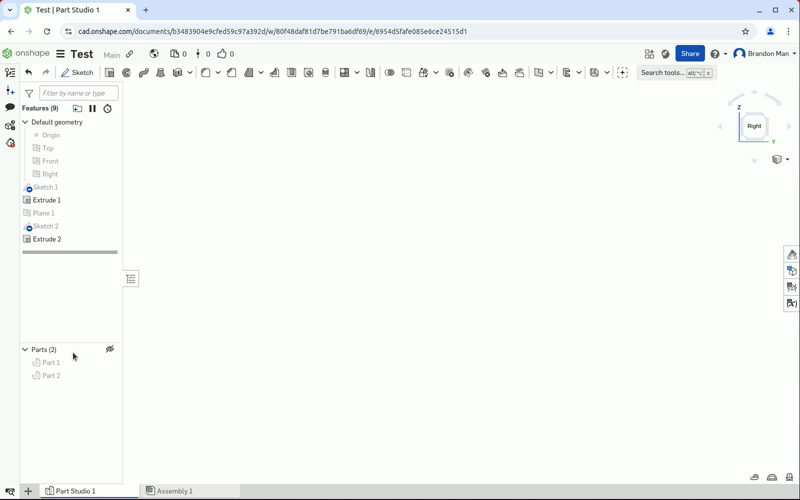
key_up(shift)
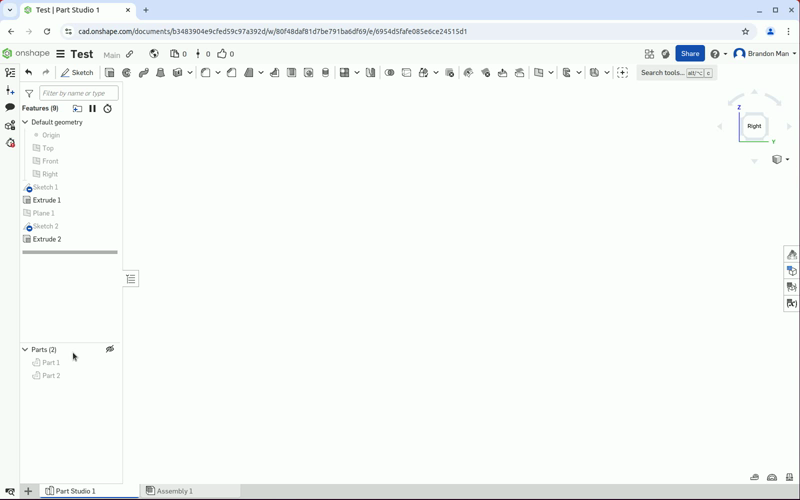
mouse_move(73, 352)
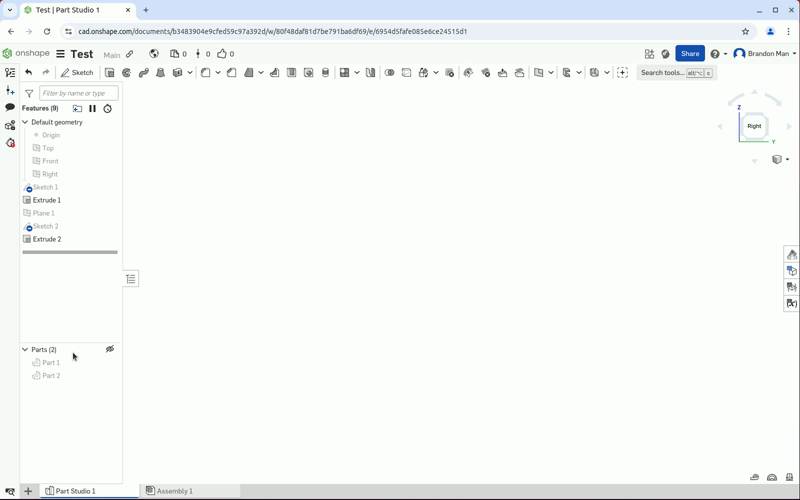
key(shift+y)
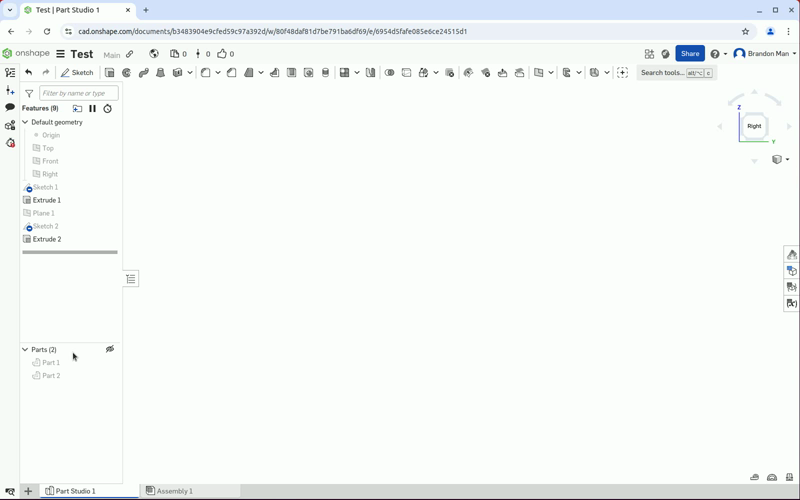
key(shift+s)
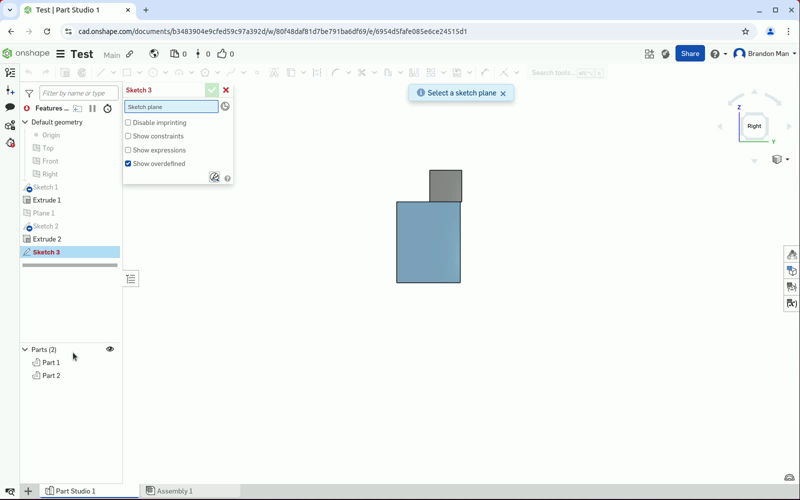
mouse_move(73, 176)
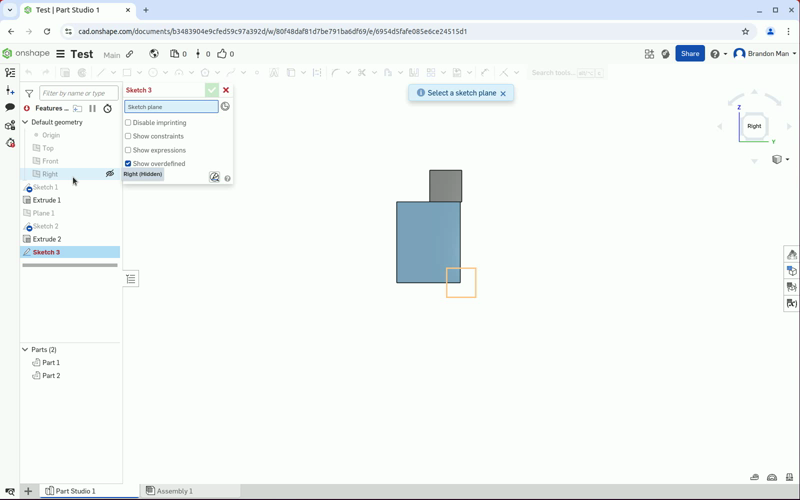
click(73, 176)
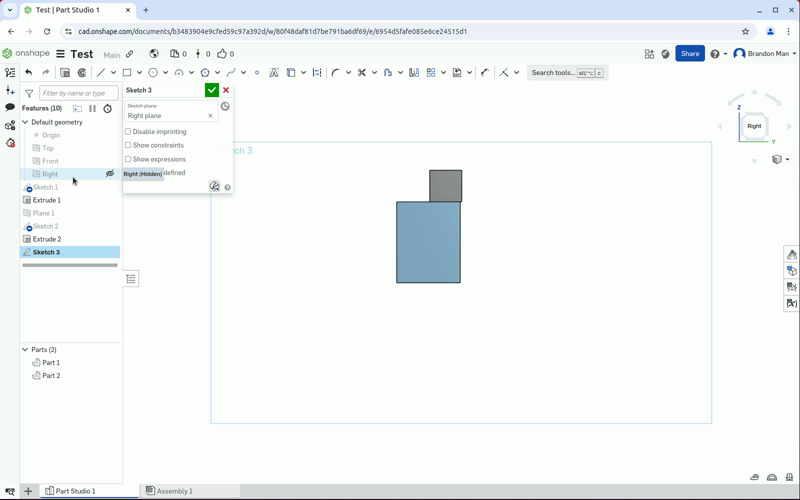
mouse_move(73, 352)
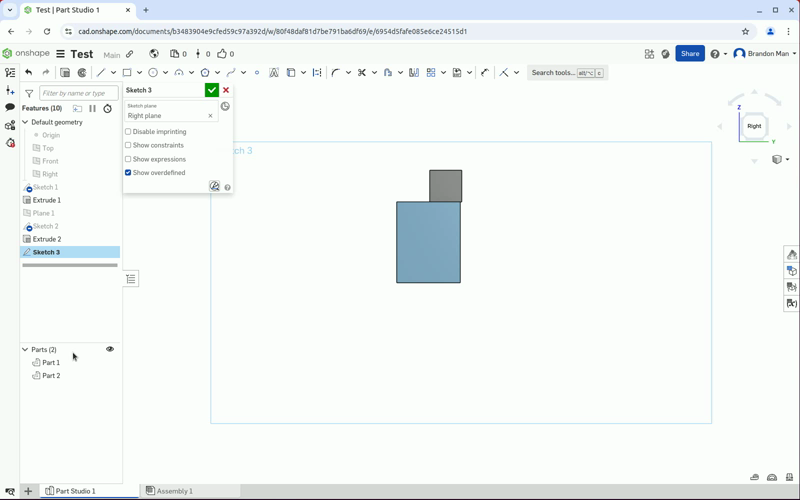
key(y)
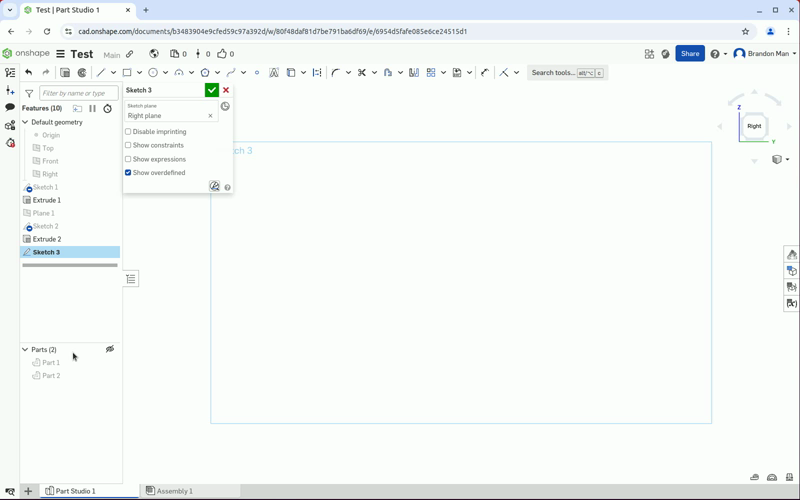
key(l)
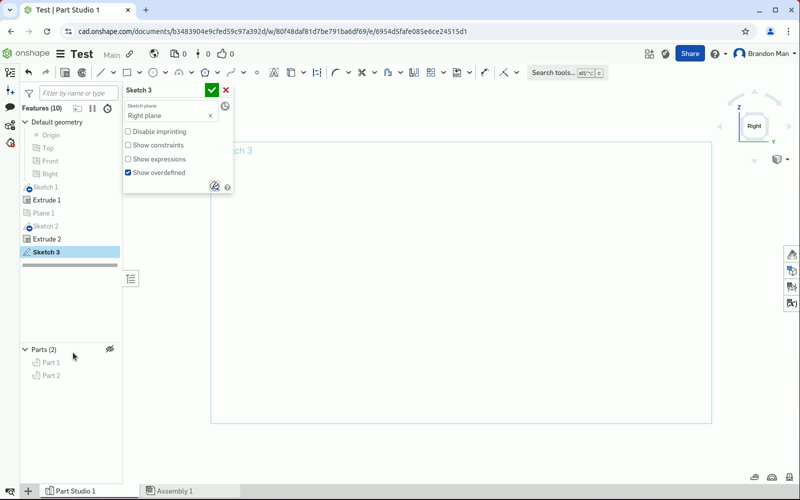
key_down(shift)
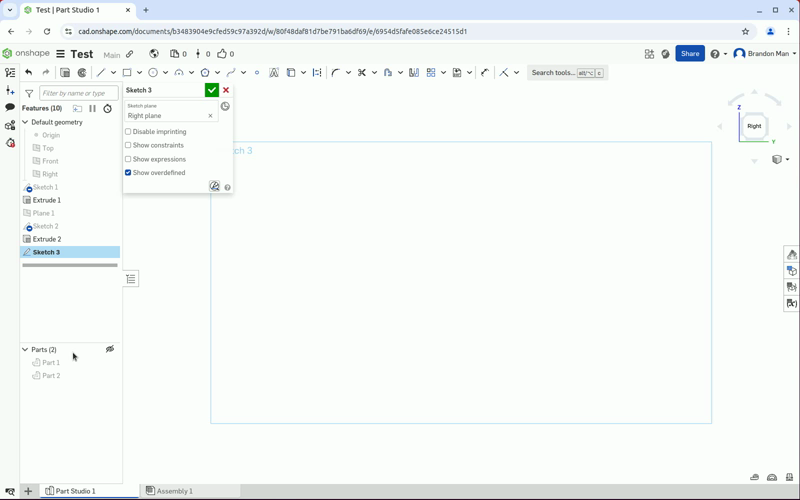
mouse_move(396, 282)
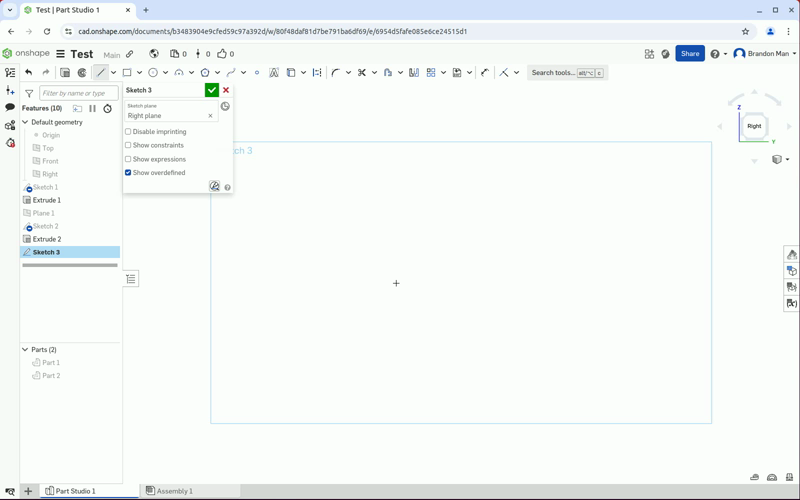
click(396, 282)
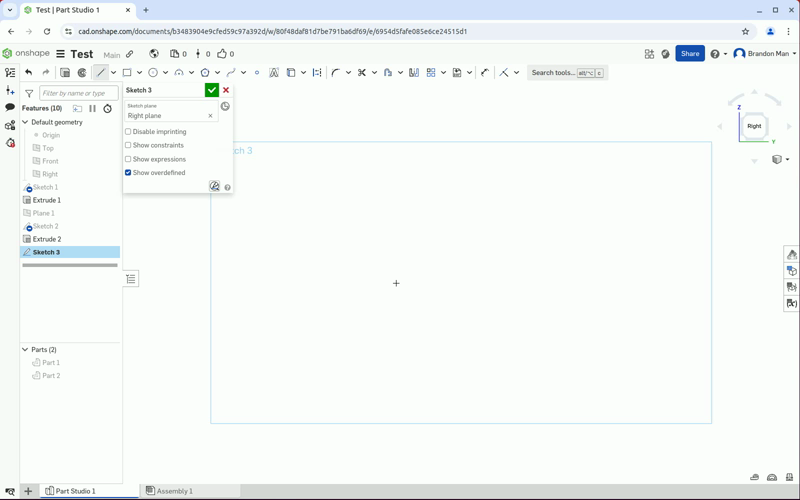
key_up(shift)
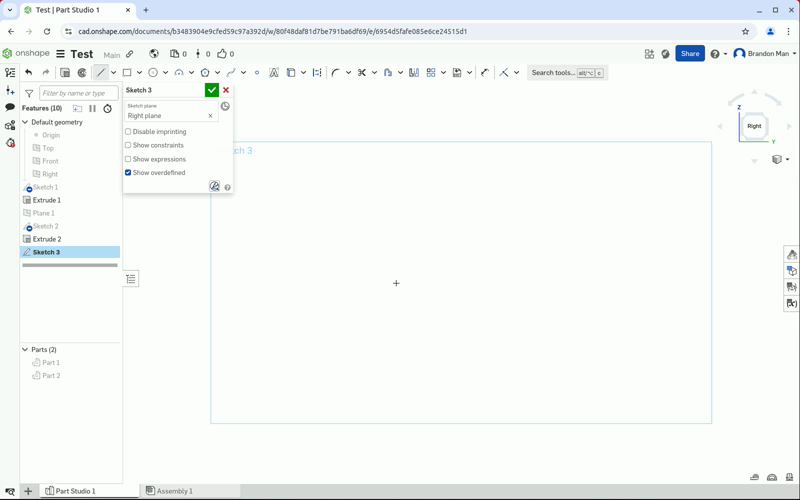
key_down(shift)
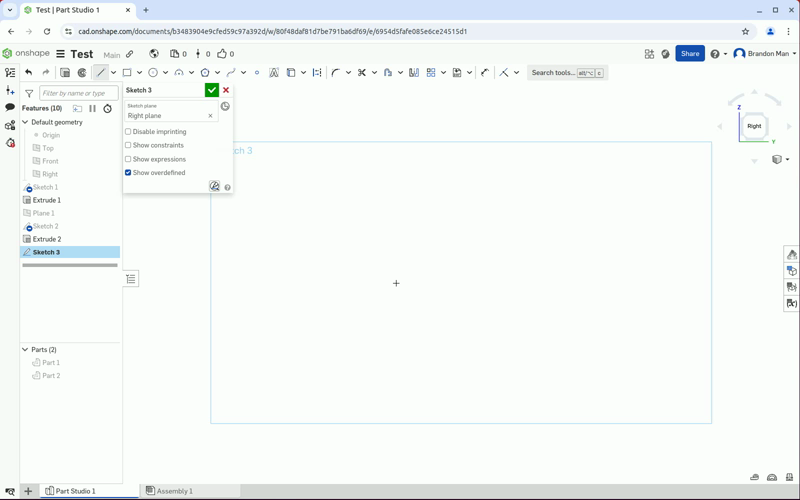
mouse_move(461, 282)
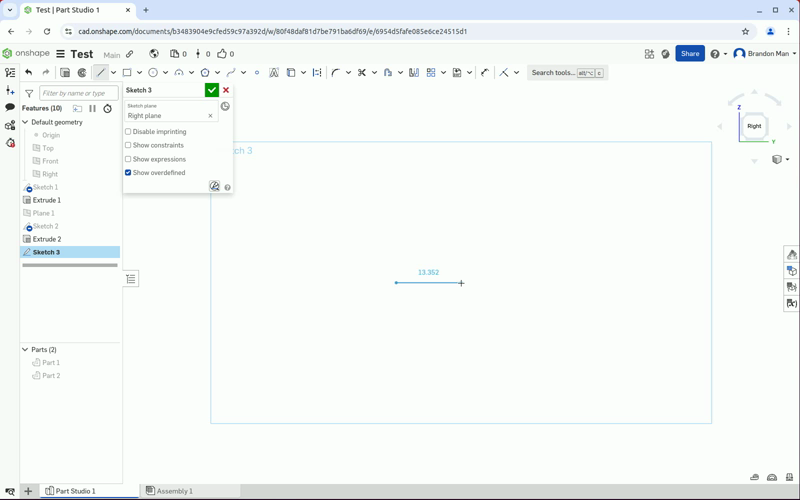
click(461, 282)
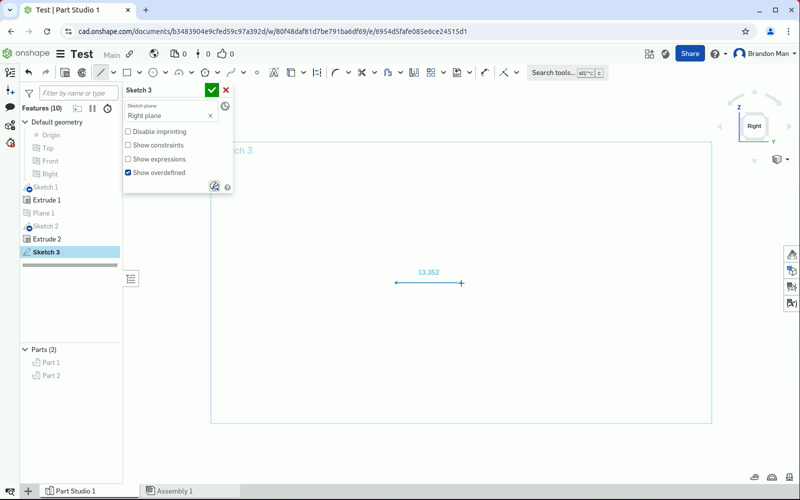
key_up(shift)
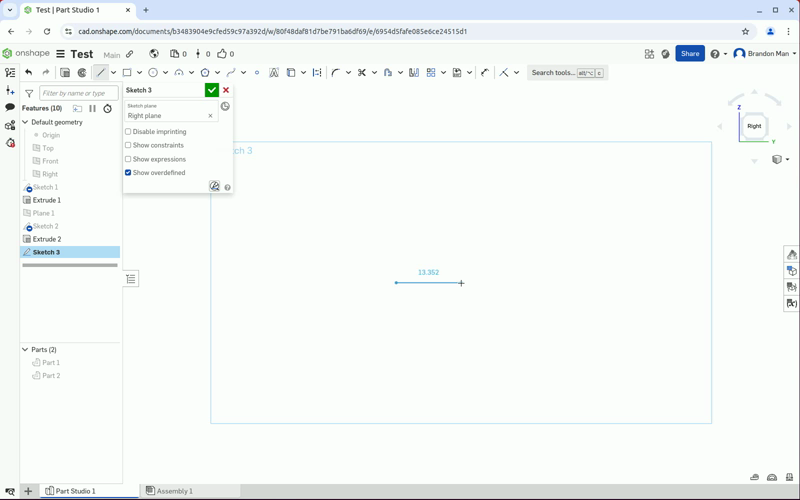
key_down(shift)
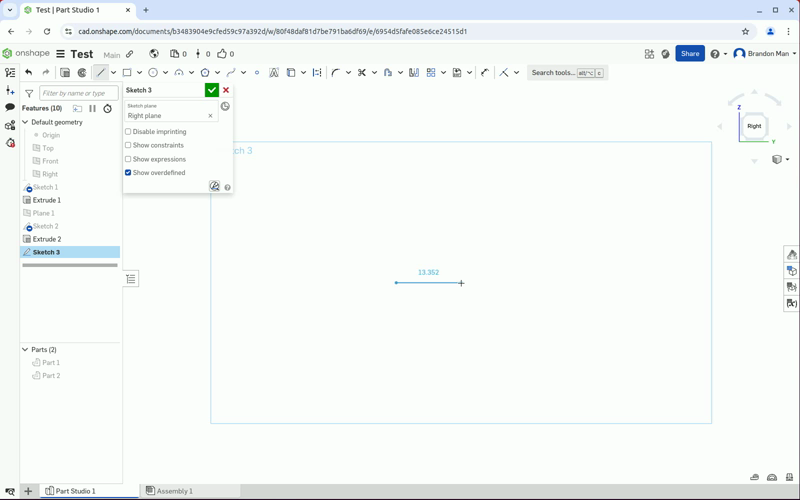
mouse_move(461, 218)
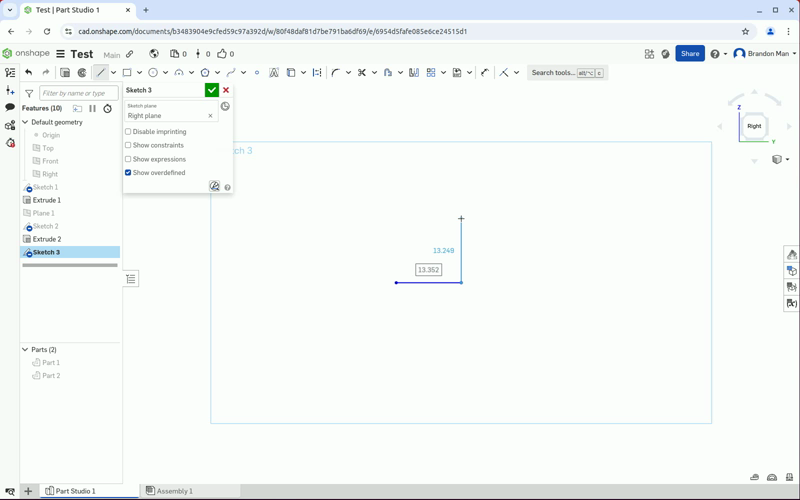
click(461, 218)
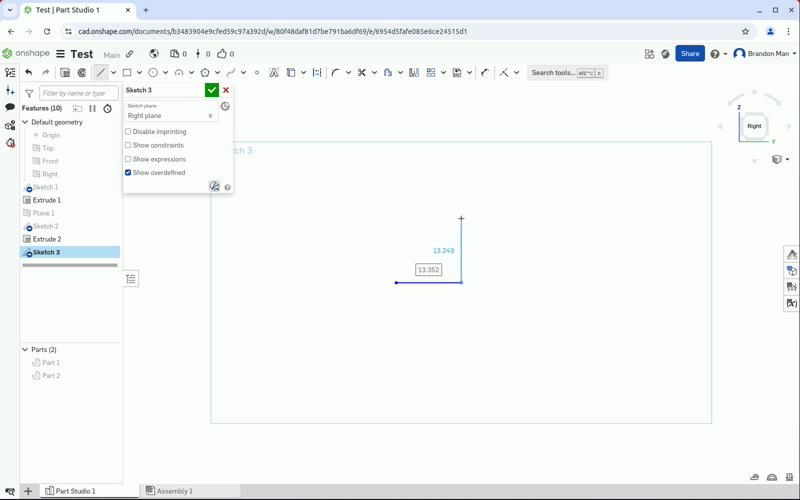
key_up(shift)
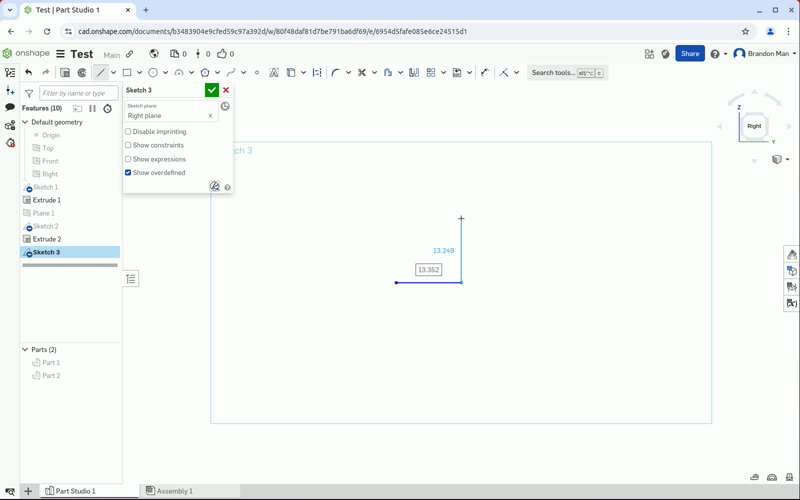
key_down(shift)
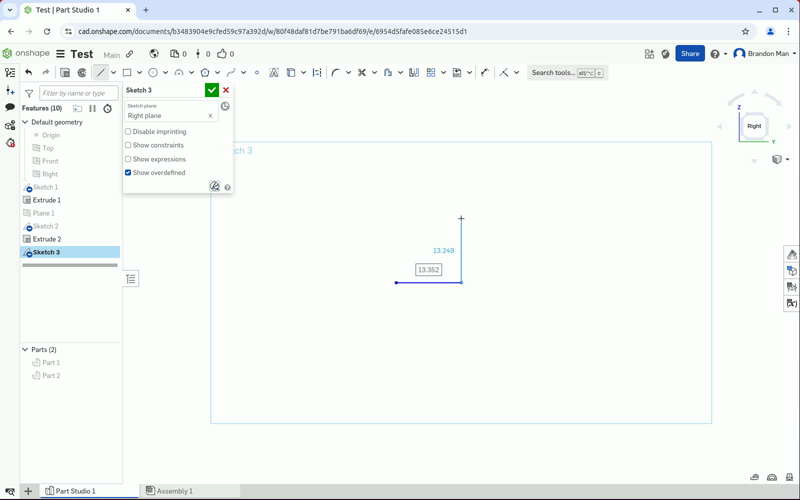
mouse_move(396, 218)
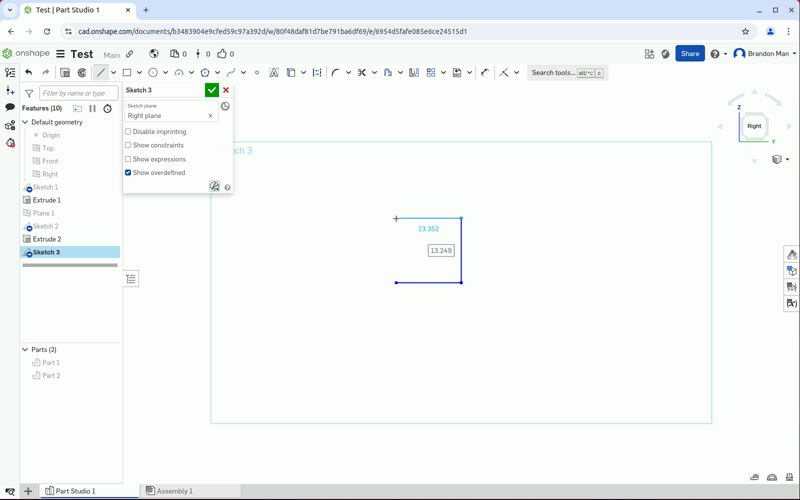
click(396, 218)
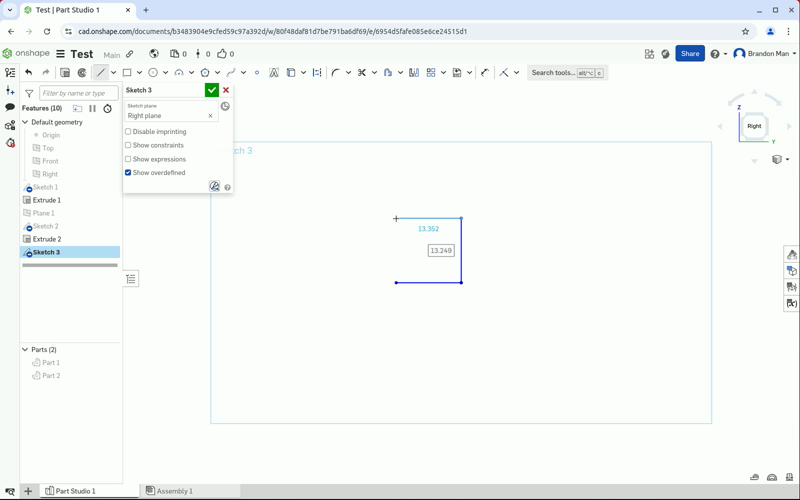
key_up(shift)
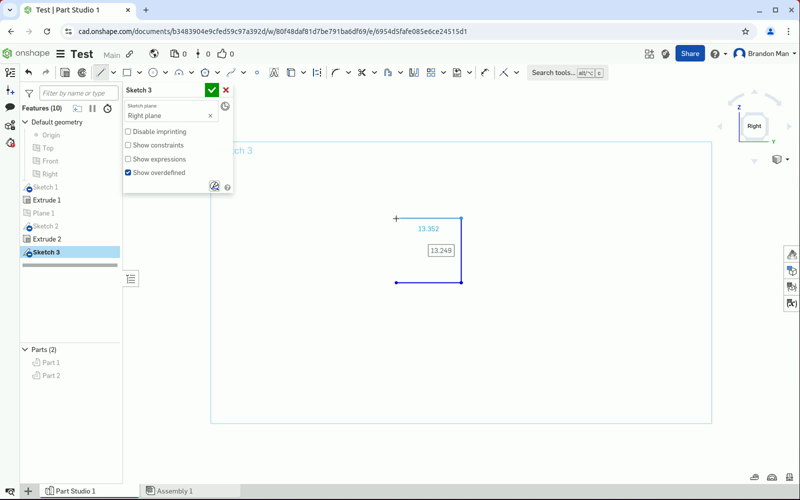
key_down(shift)
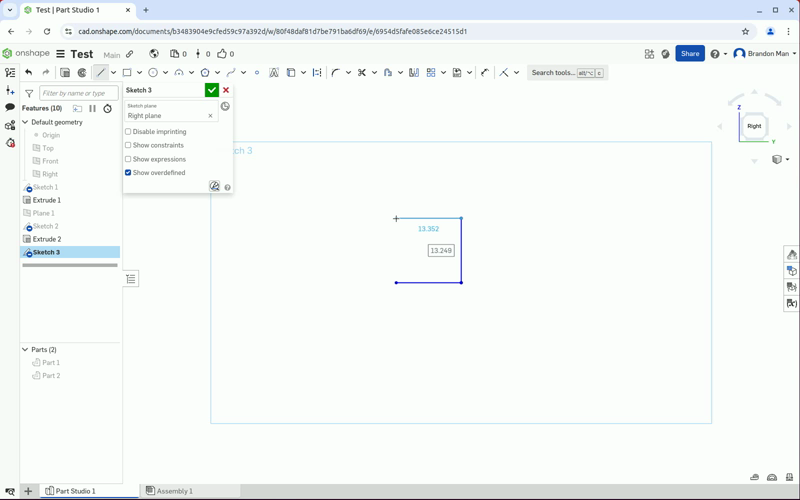
mouse_move(396, 282)
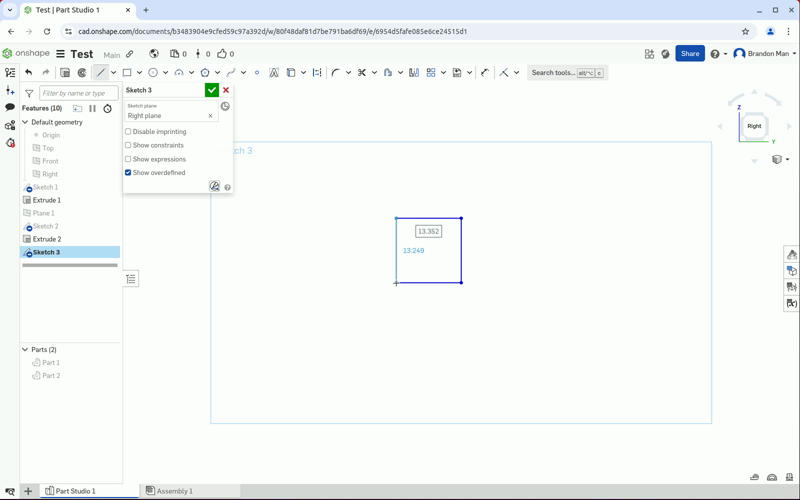
key_up(shift)
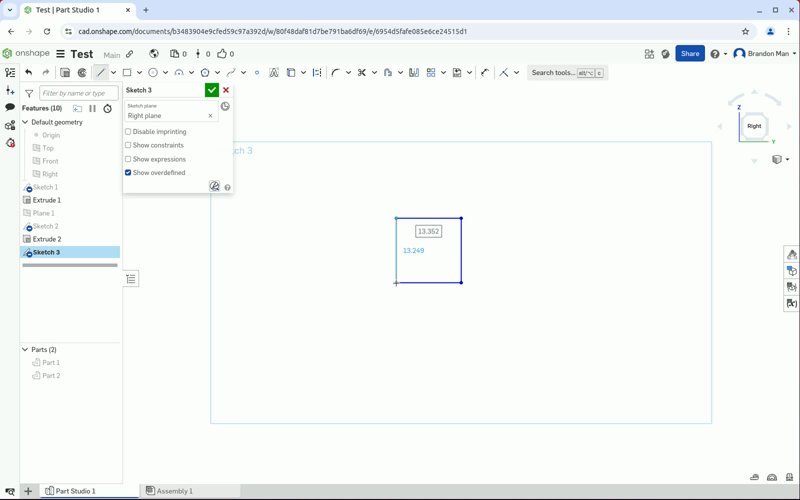
click(396, 282)
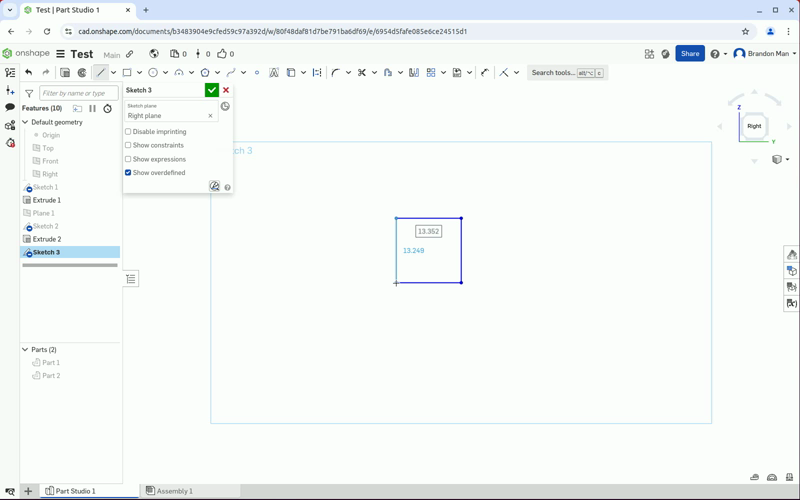
key(esc)
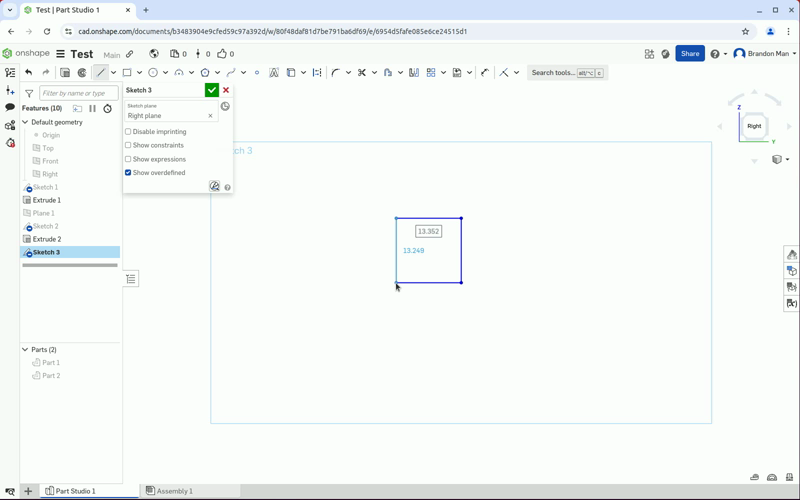
mouse_move(423, 224)
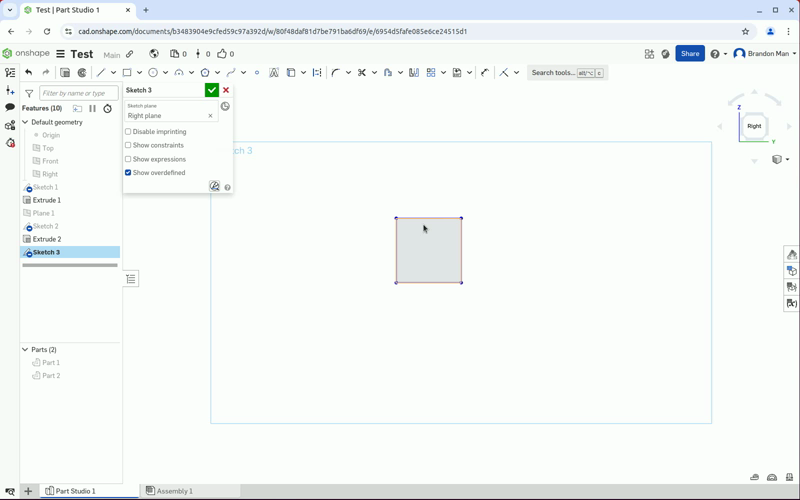
click(423, 224)
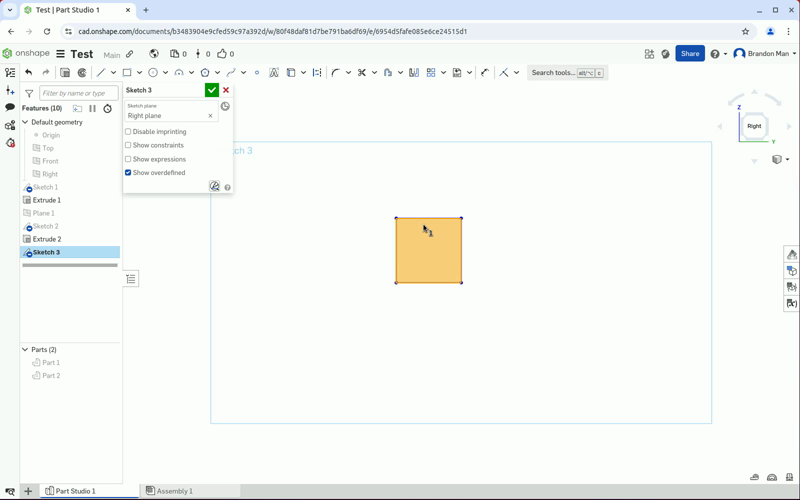
mouse_move(73, 352)
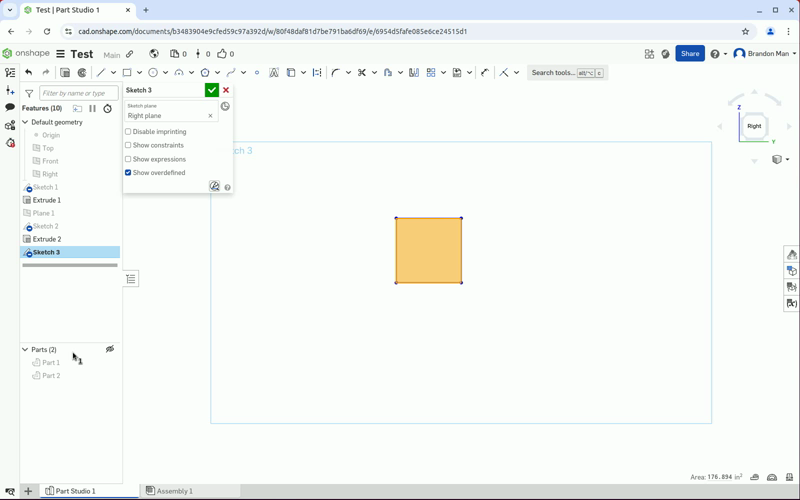
key(shift+y)
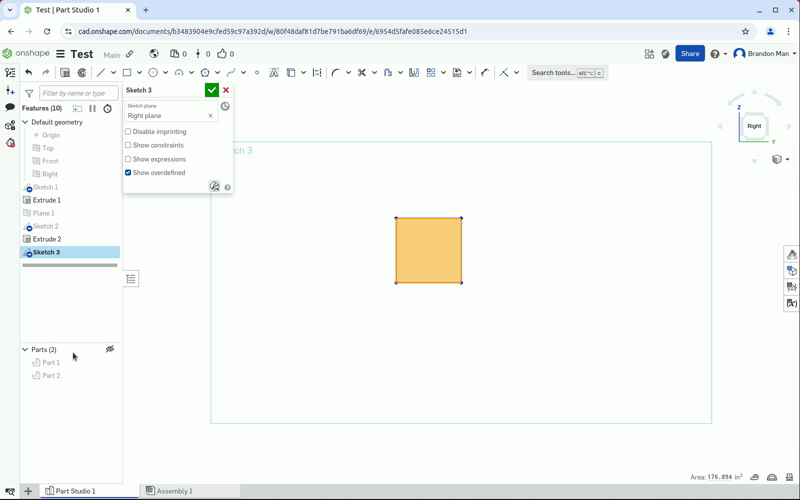
key(shift+e)
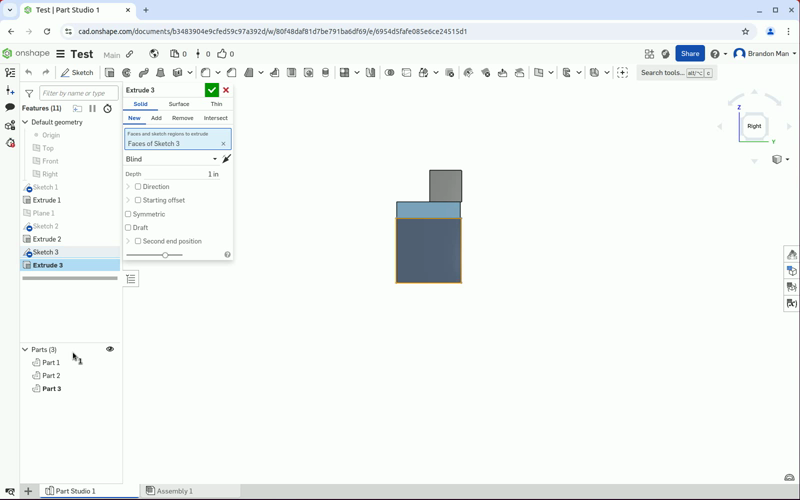
mouse_move(143, 106)
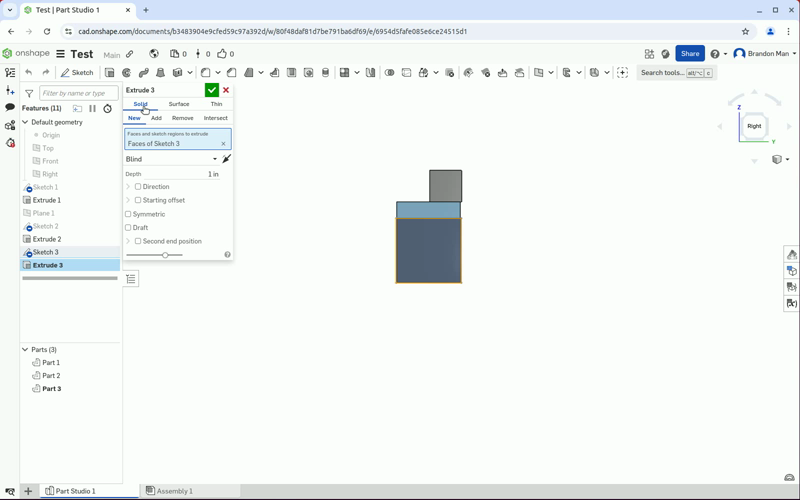
click(143, 106)
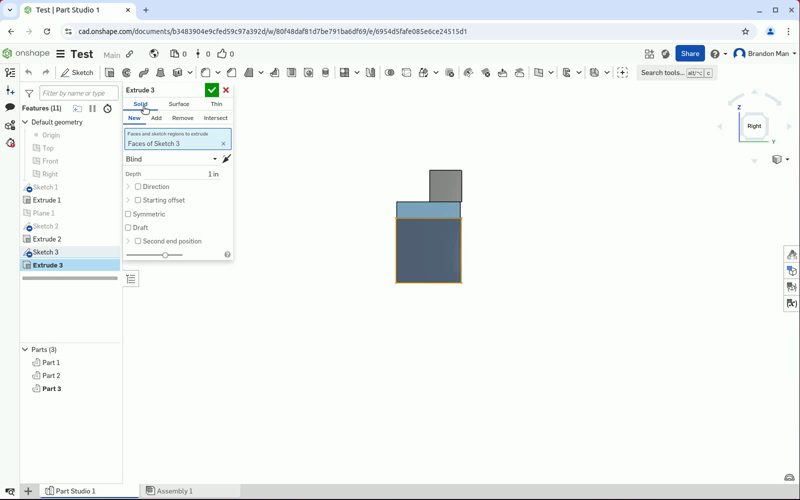
mouse_move(137, 120)
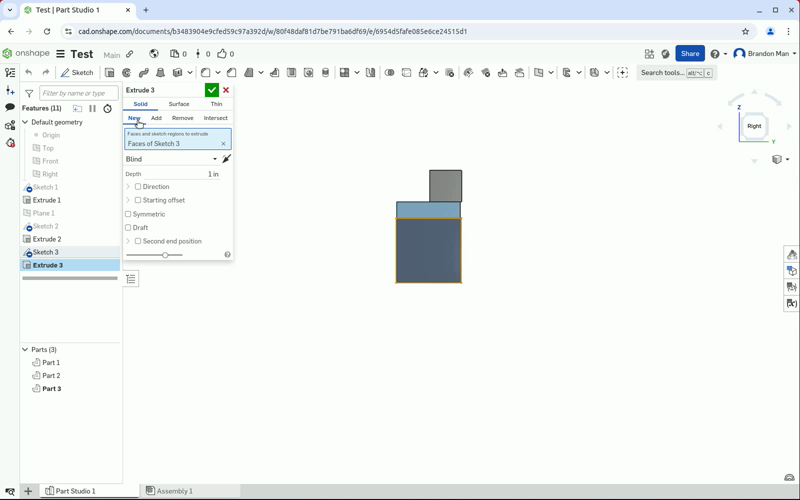
click(137, 120)
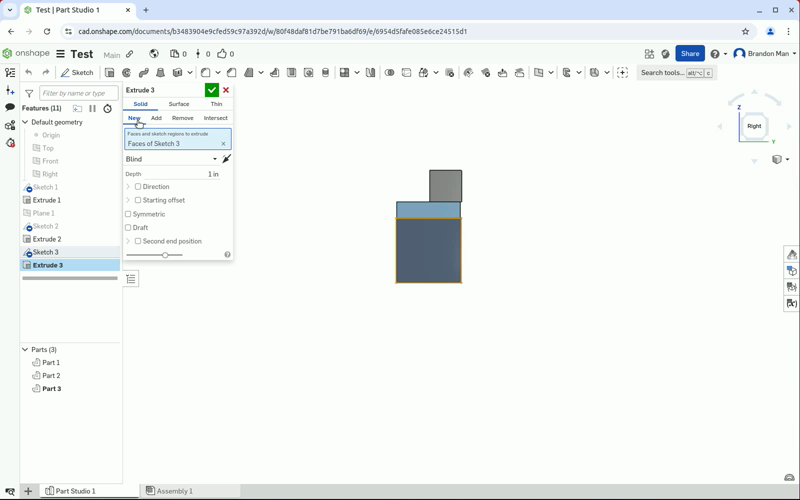
key(tab, 4)
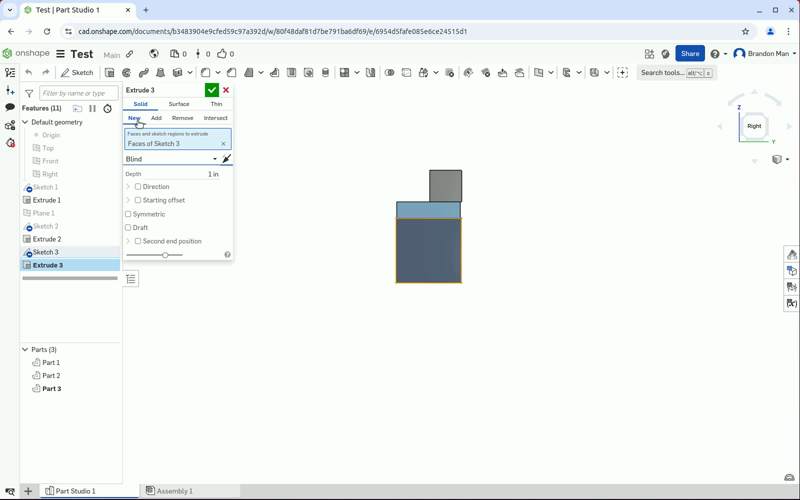
text(16.609)
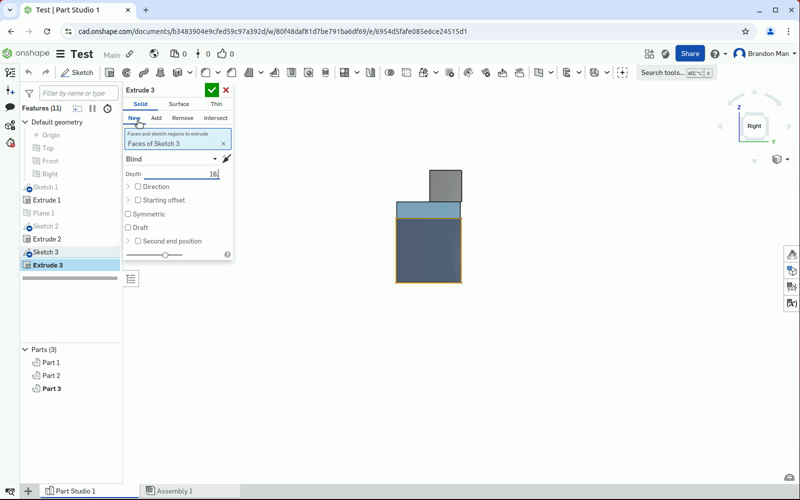
key(enter)
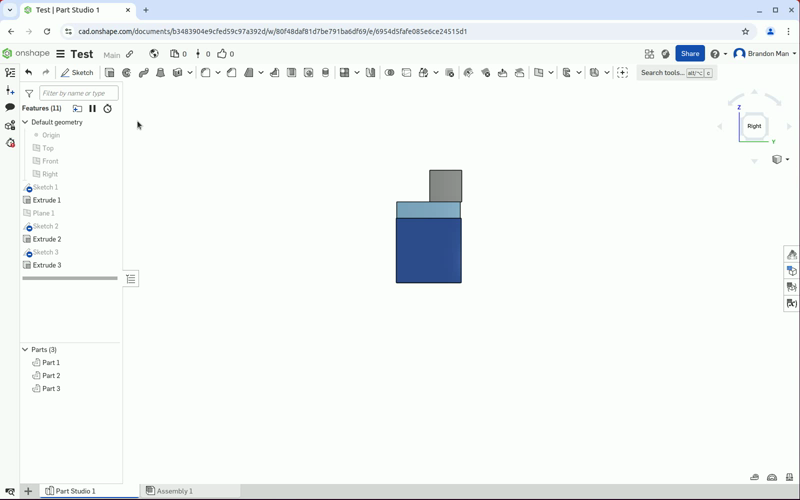
key(shift+h)
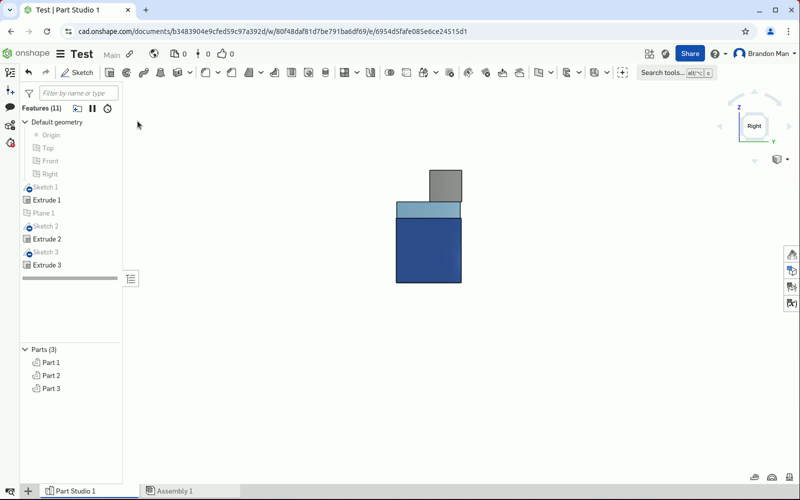
key(shift+h)
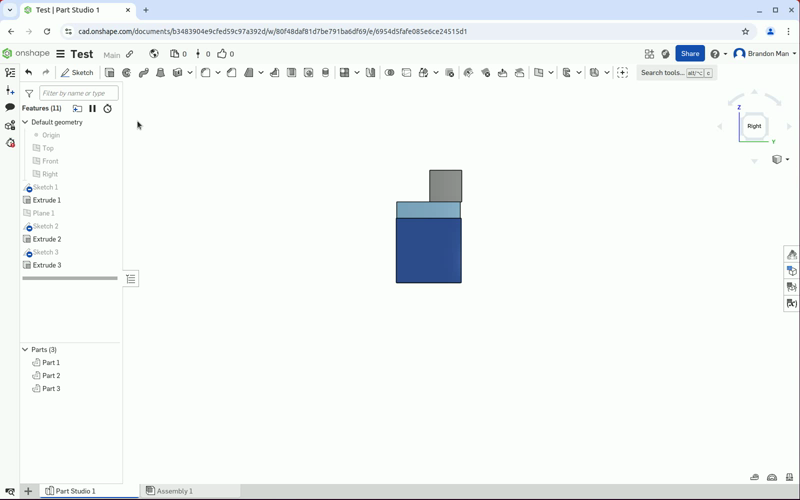
key(shift+7)
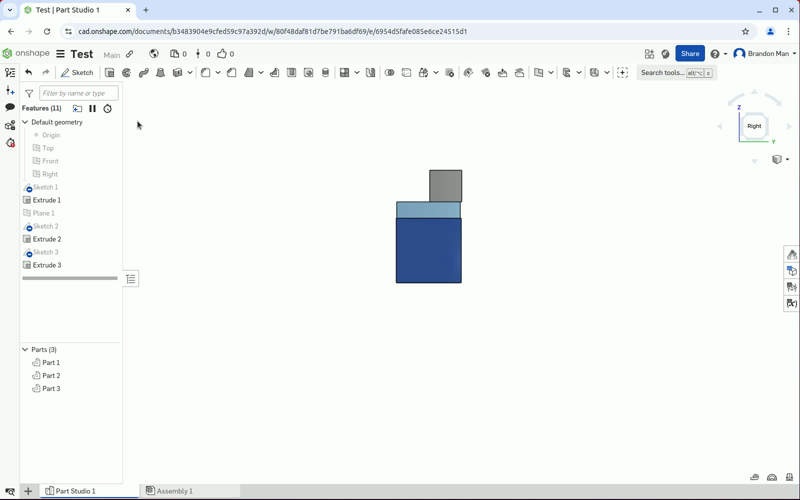
key(right, 2)
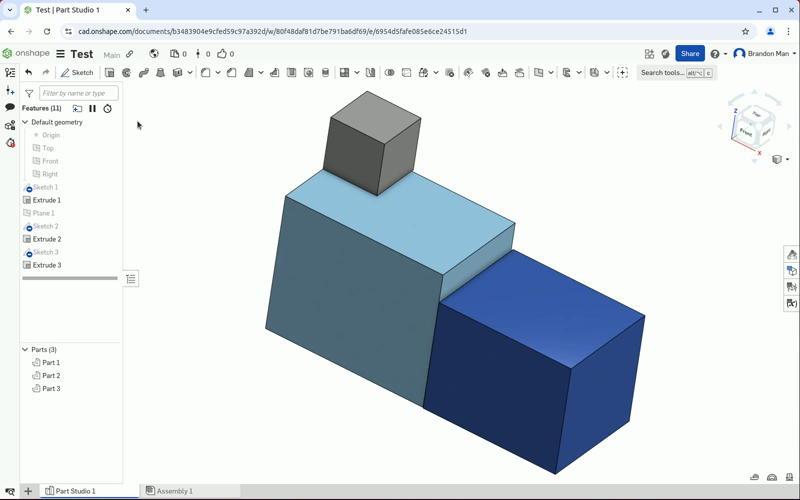
key(down, 2)
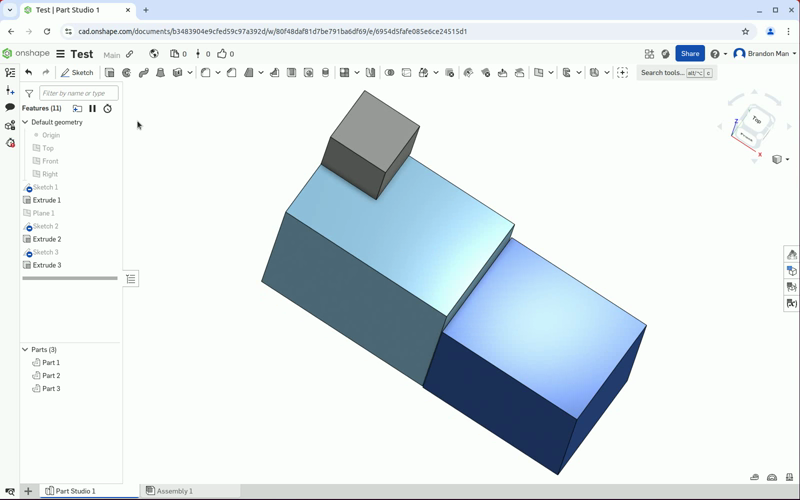
key(up, 2)
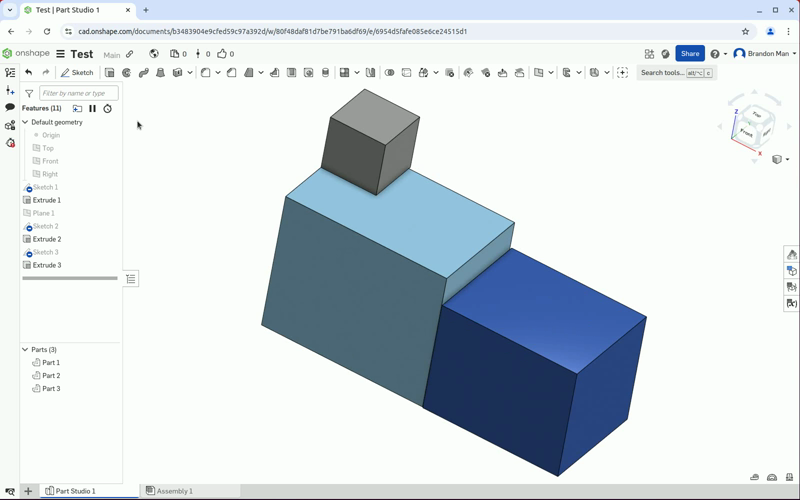
key(left, 2)
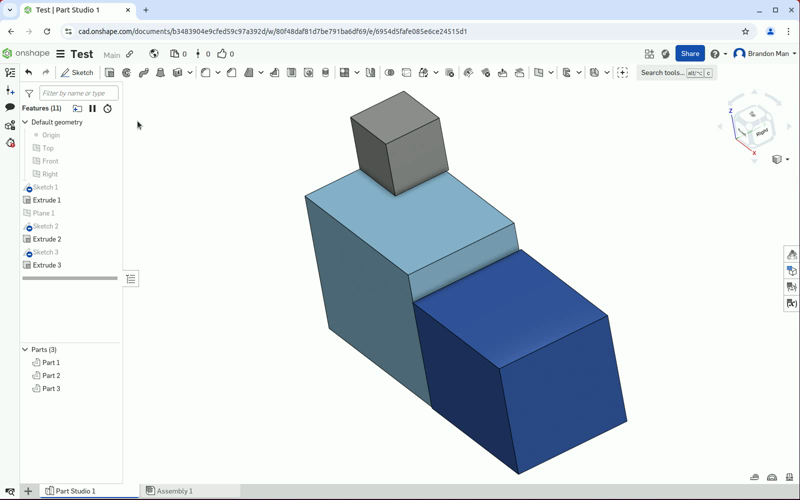
mouse_move(73, 189)
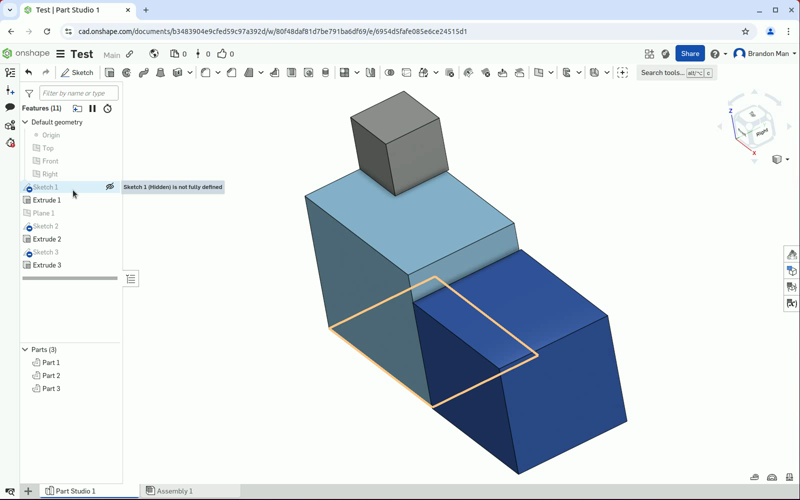
click(73, 189)